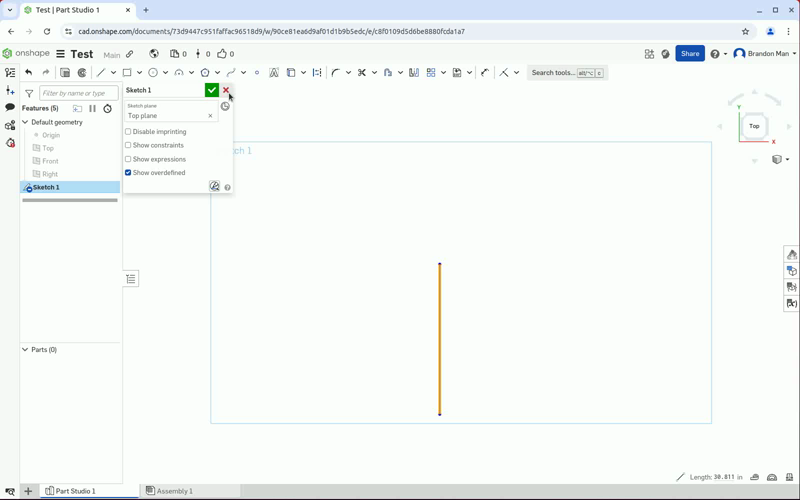
key(shift+h)
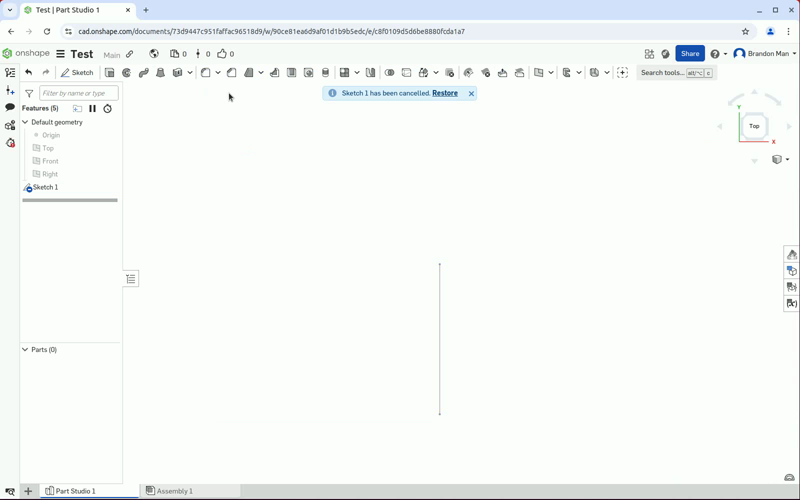
key(shift+s)
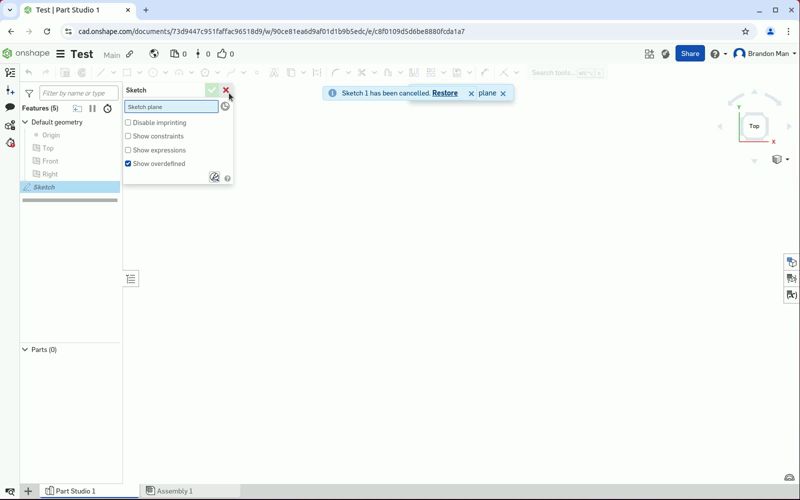
mouse_move(73, 150)
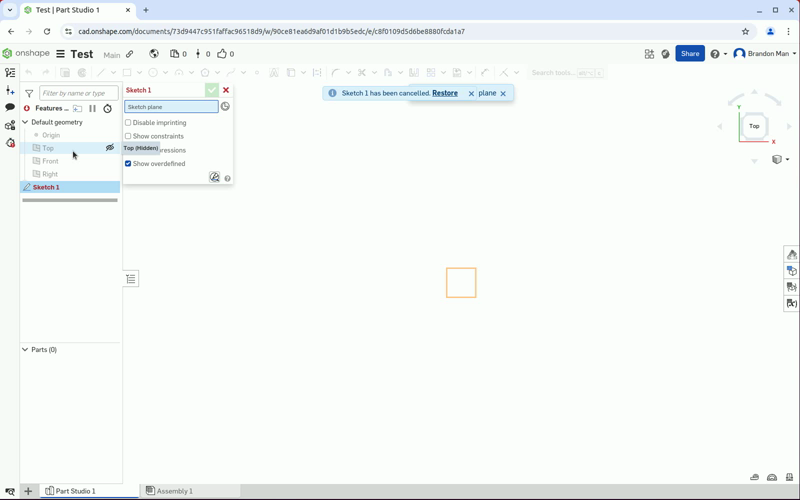
click(73, 150)
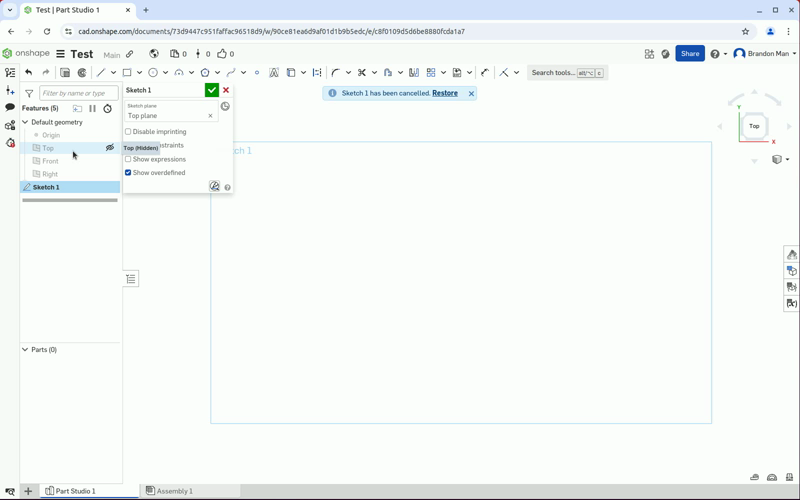
mouse_move(73, 352)
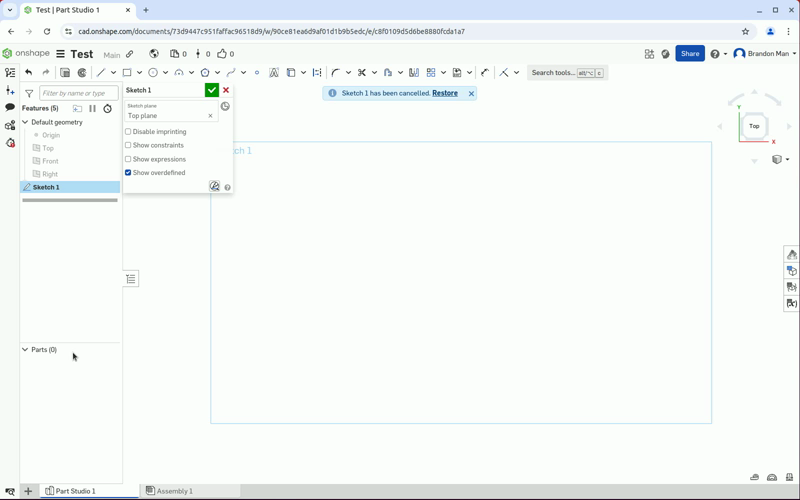
key(y)
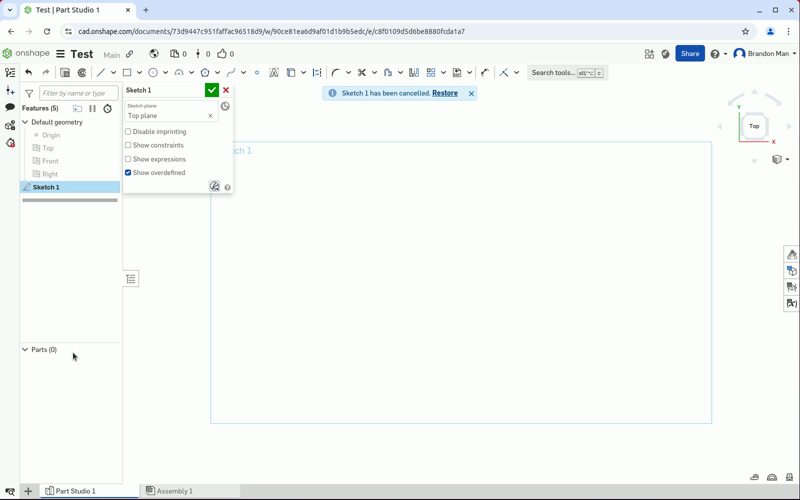
key(l)
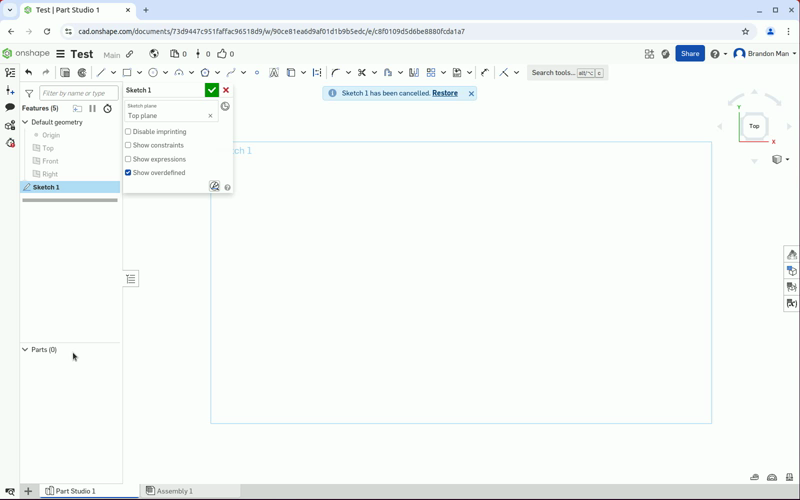
key_down(shift)
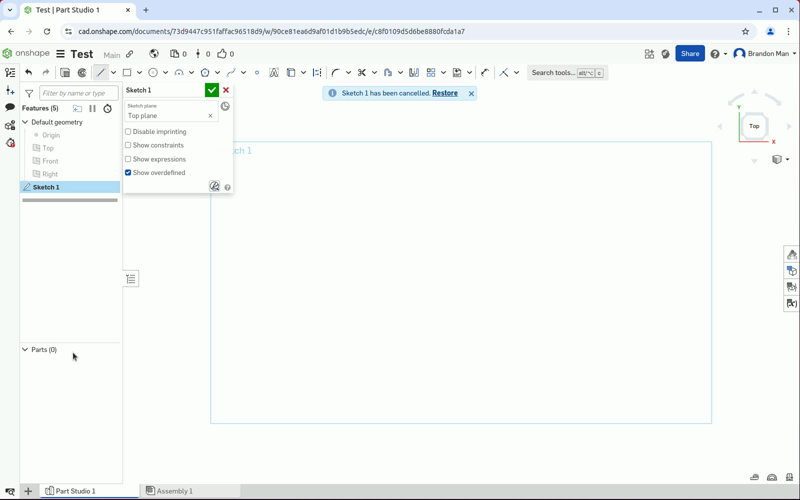
mouse_move(444, 299)
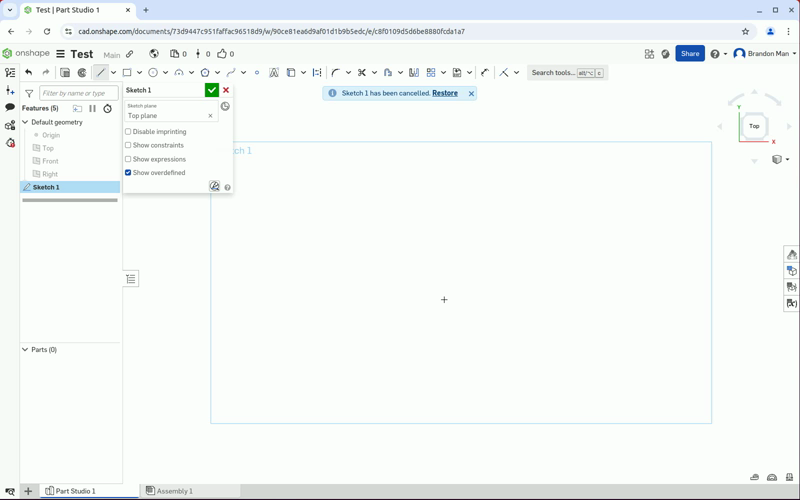
click(444, 299)
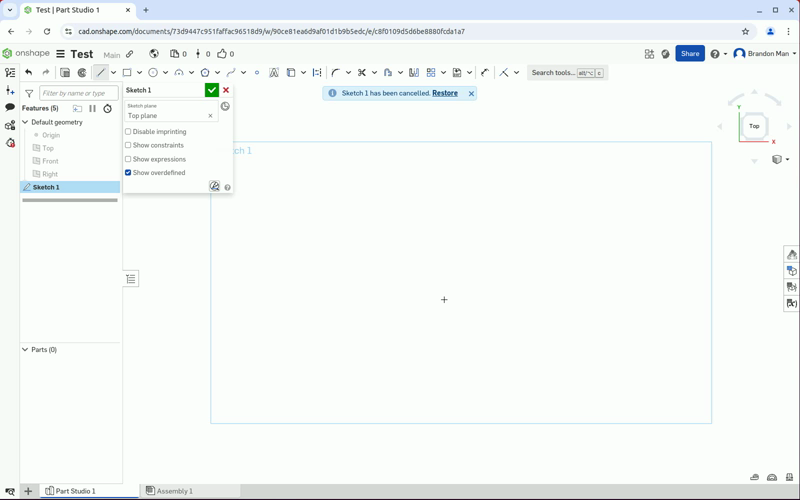
key_up(shift)
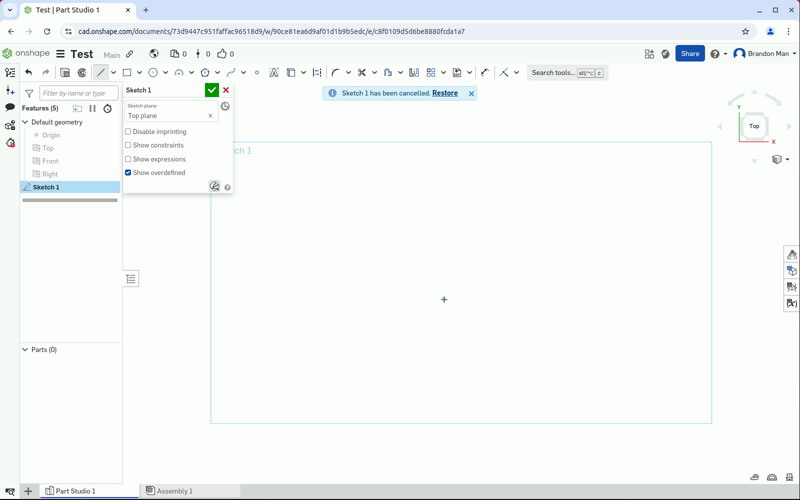
key_down(shift)
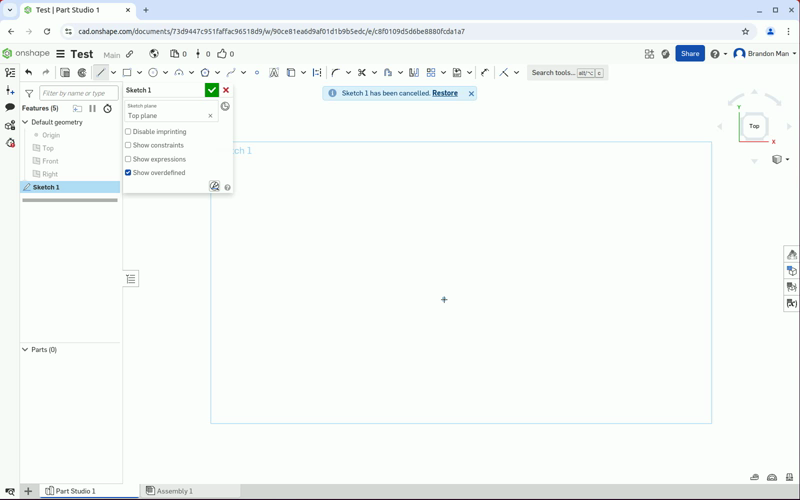
mouse_move(556, 299)
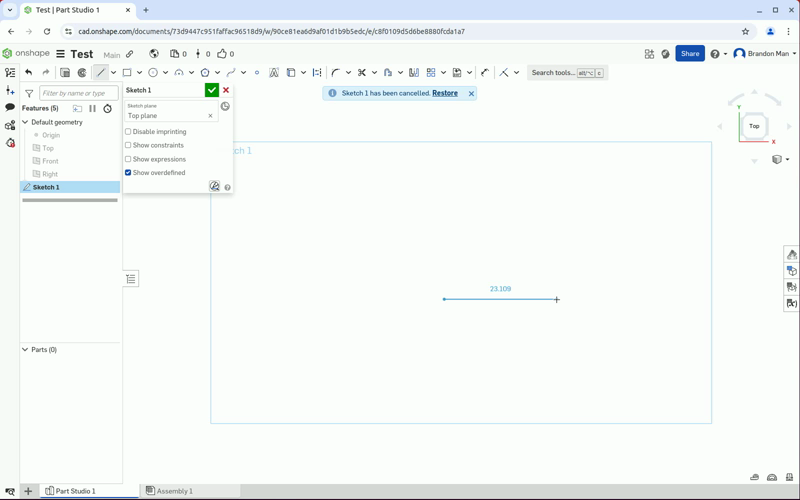
click(556, 299)
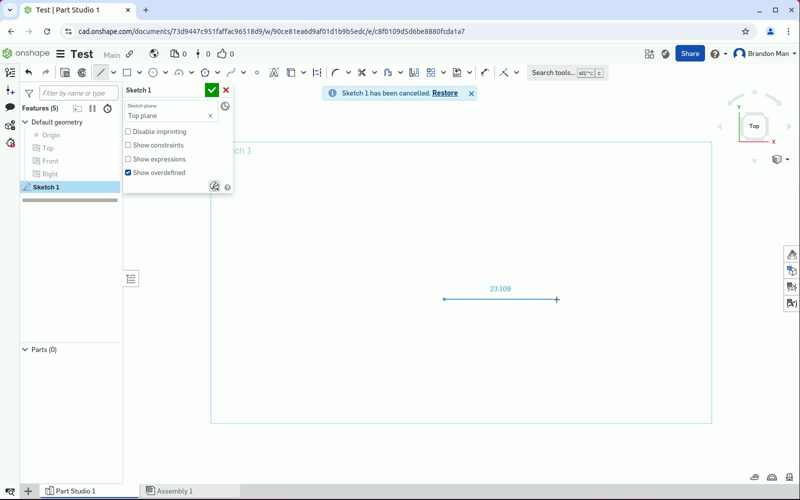
key_up(shift)
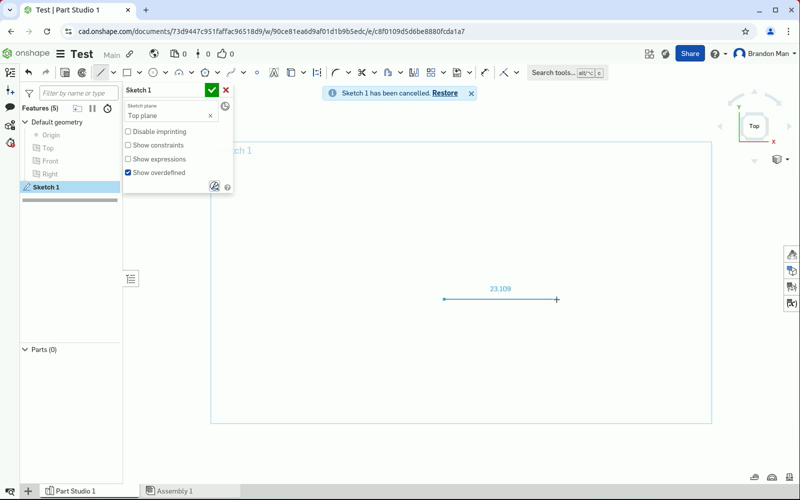
key_down(shift)
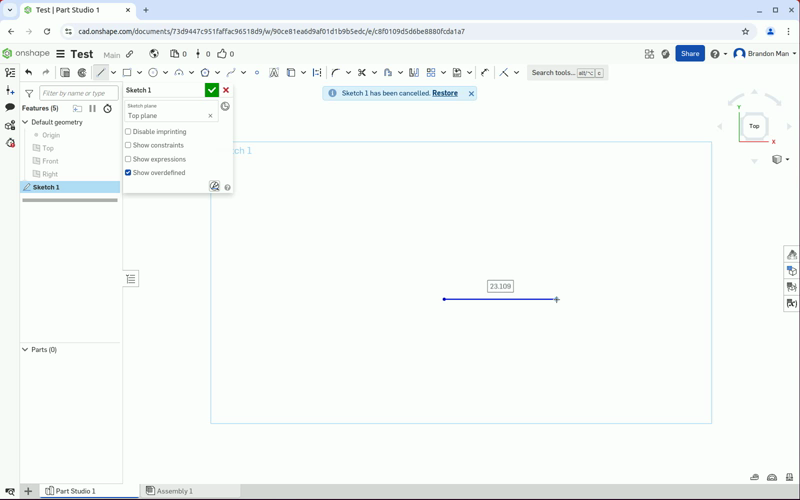
mouse_move(556, 170)
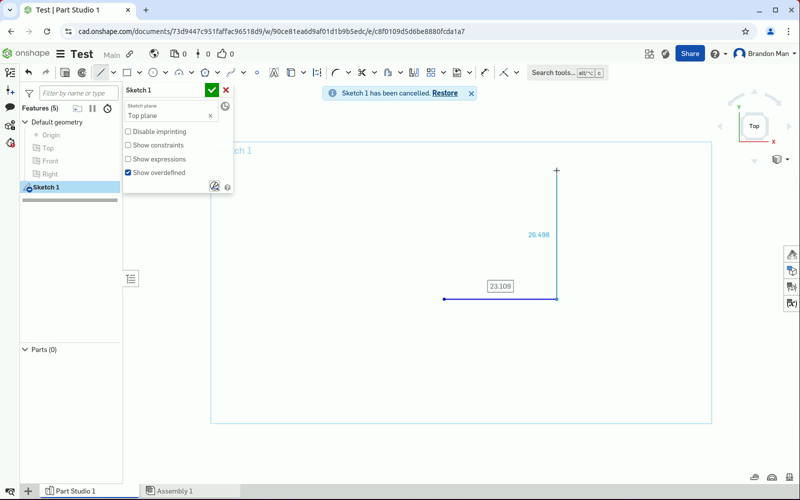
click(556, 170)
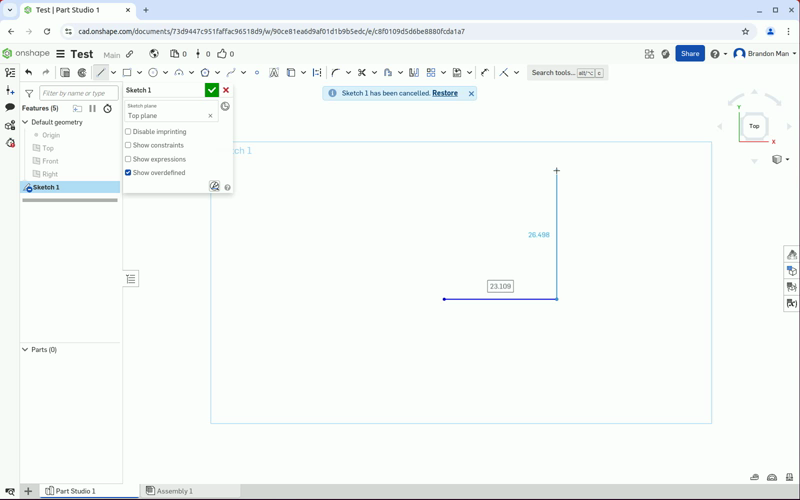
key_up(shift)
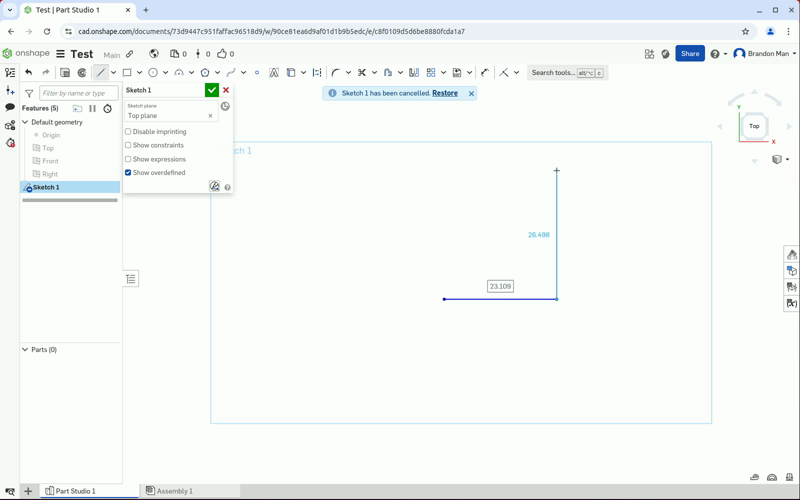
key_down(shift)
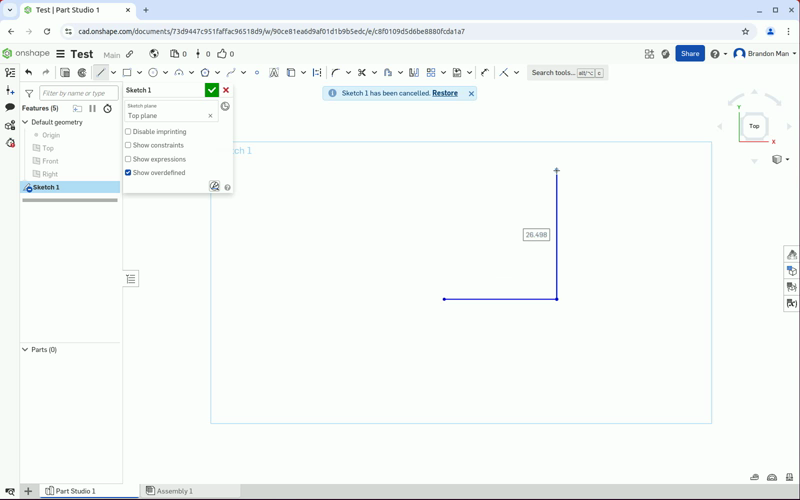
mouse_move(444, 170)
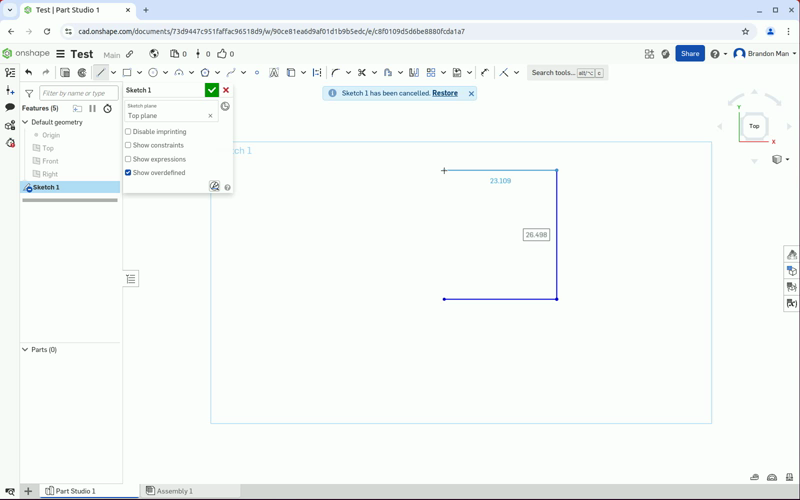
click(444, 170)
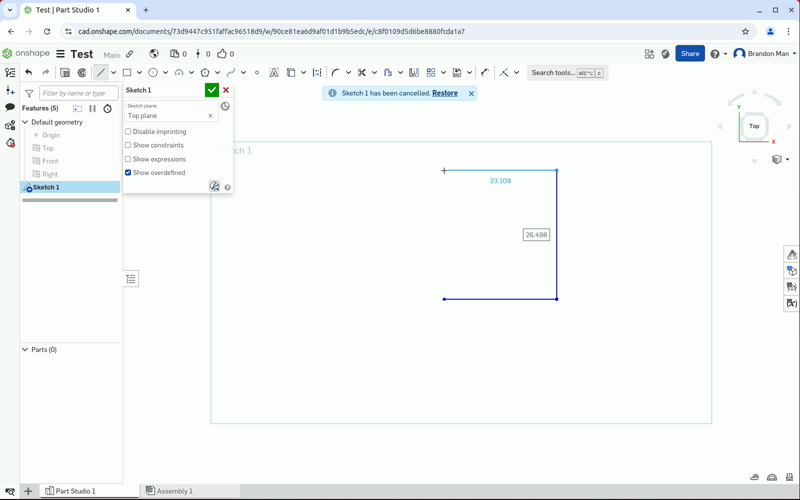
key_up(shift)
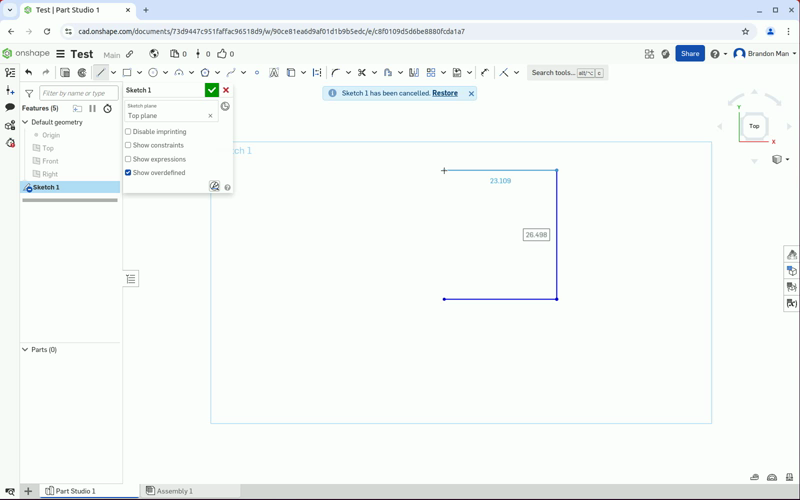
key_down(shift)
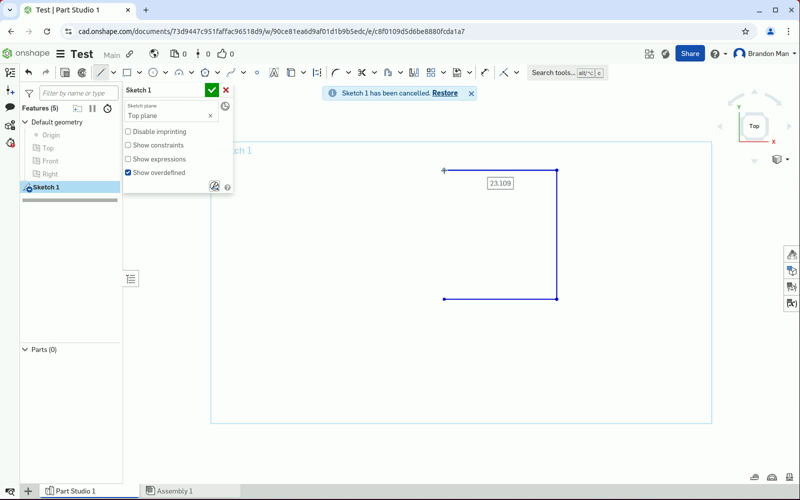
mouse_move(444, 299)
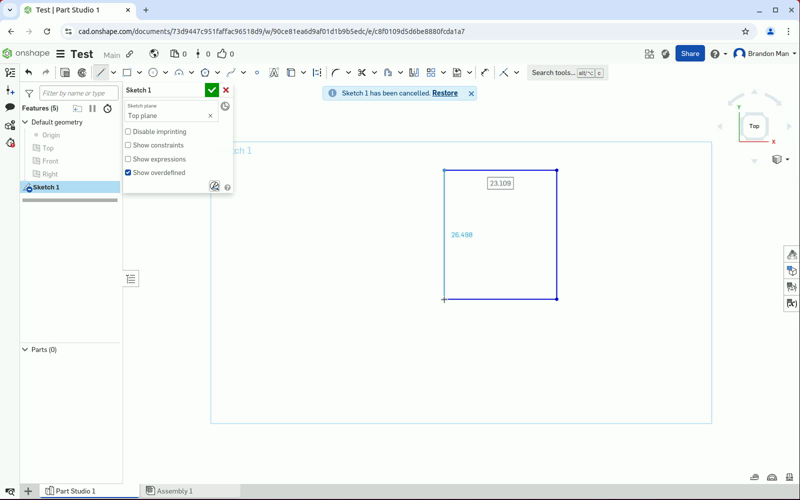
key_up(shift)
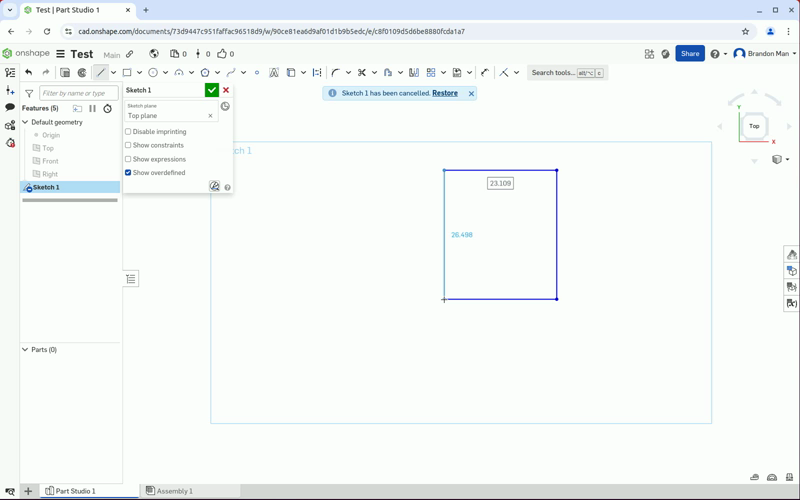
click(444, 299)
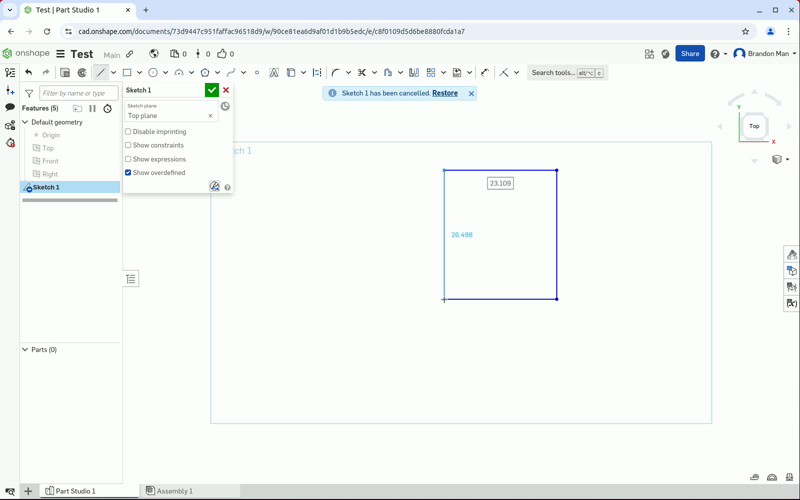
key(esc)
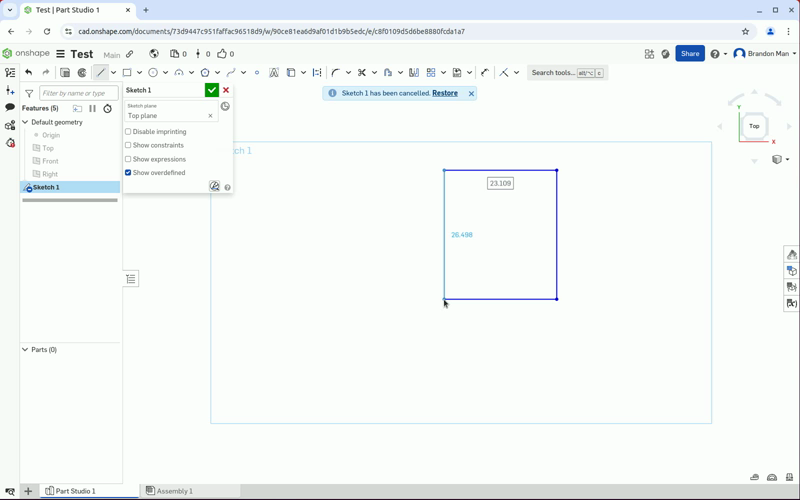
key(l)
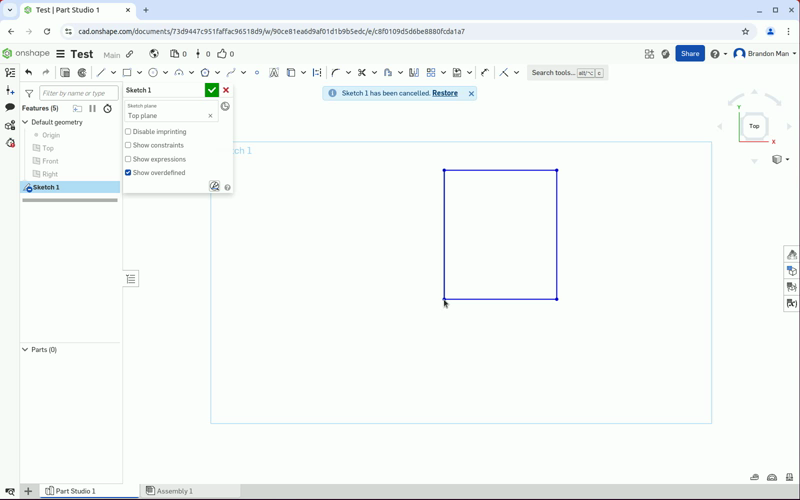
key_down(shift)
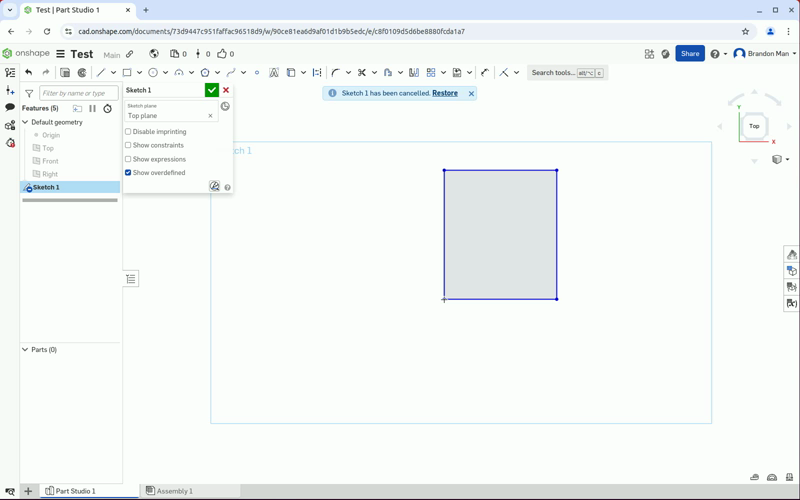
mouse_move(460, 282)
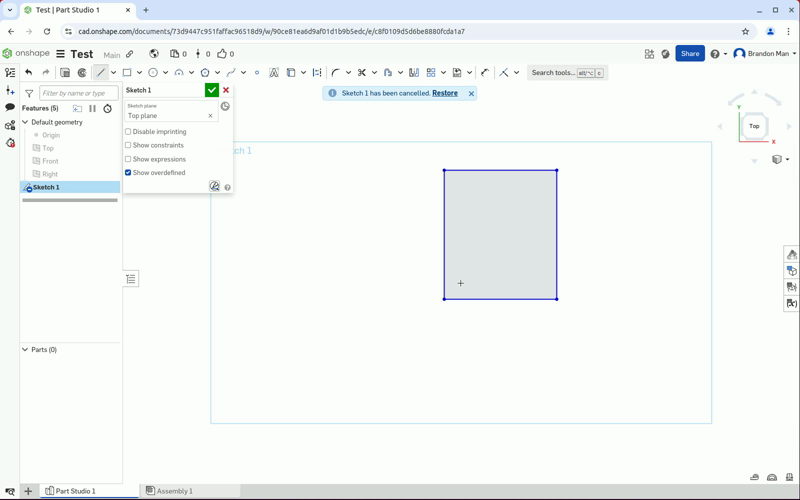
click(460, 282)
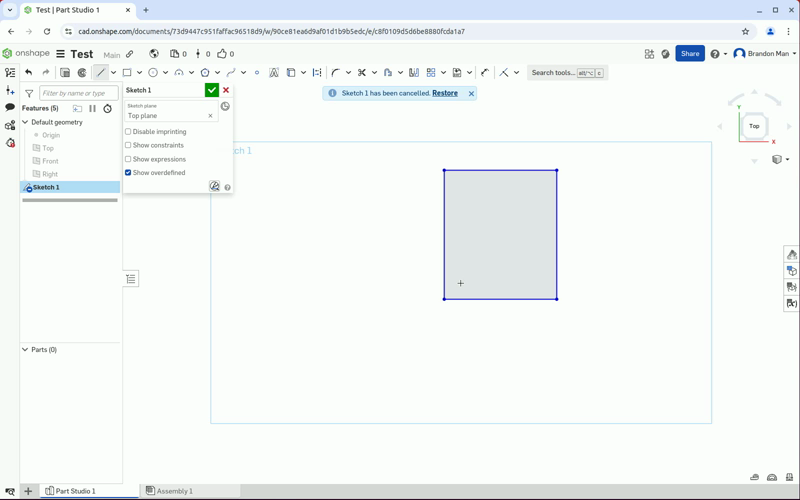
key_up(shift)
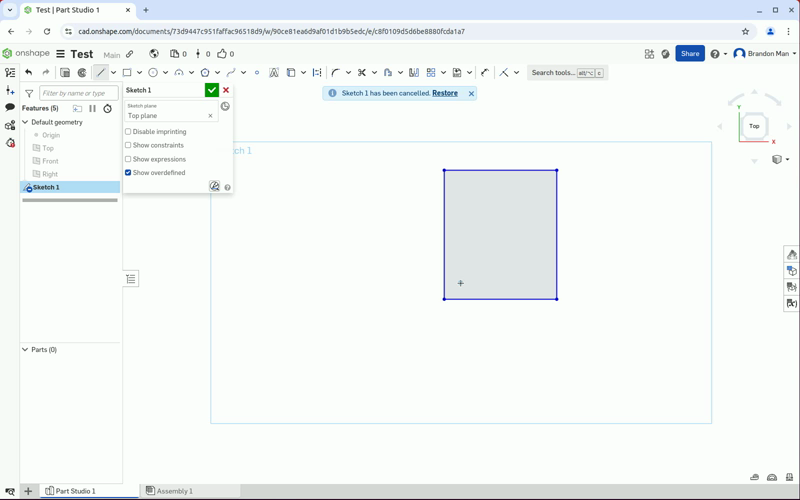
key_down(shift)
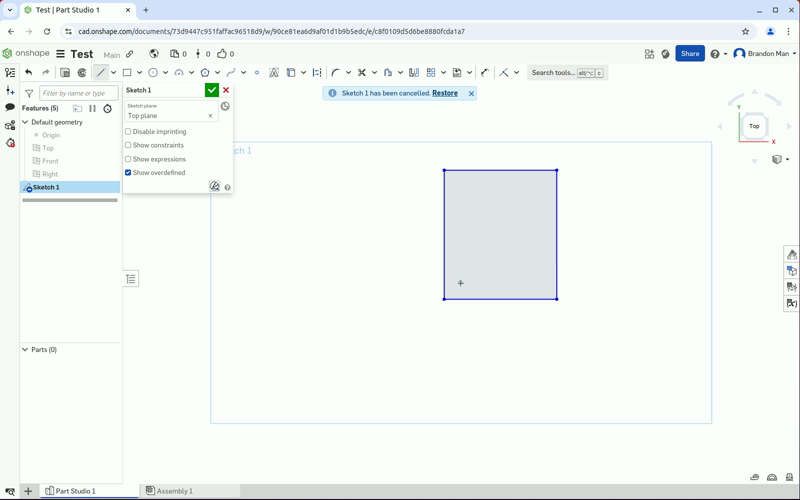
mouse_move(540, 282)
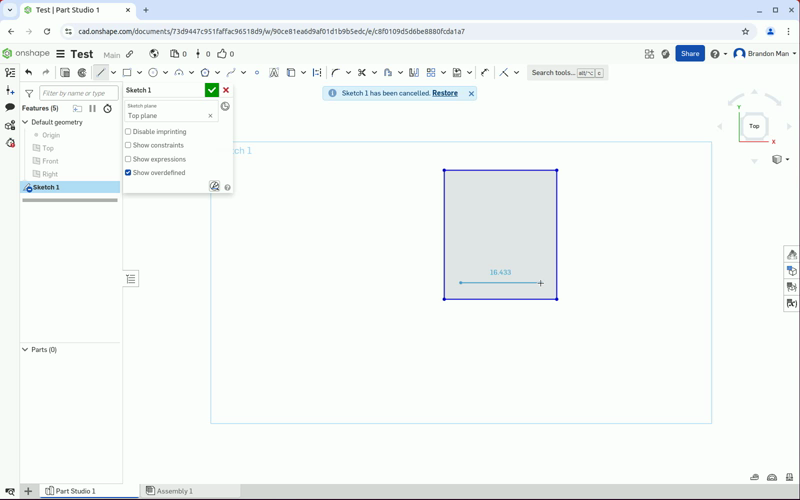
click(540, 282)
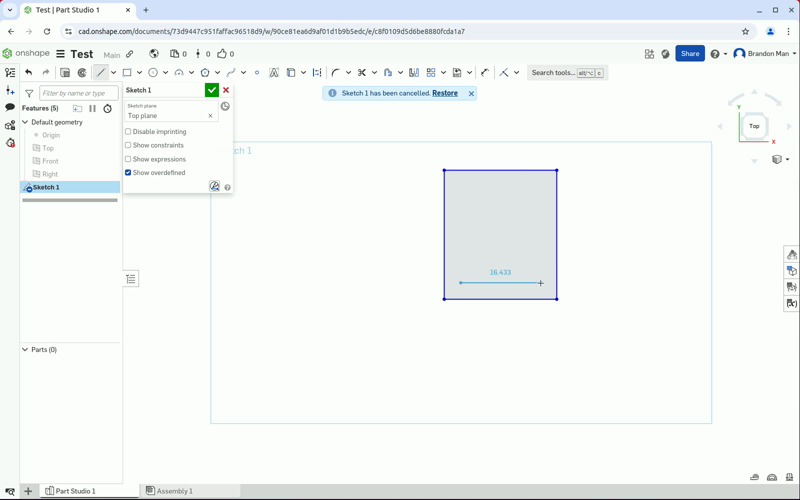
key_up(shift)
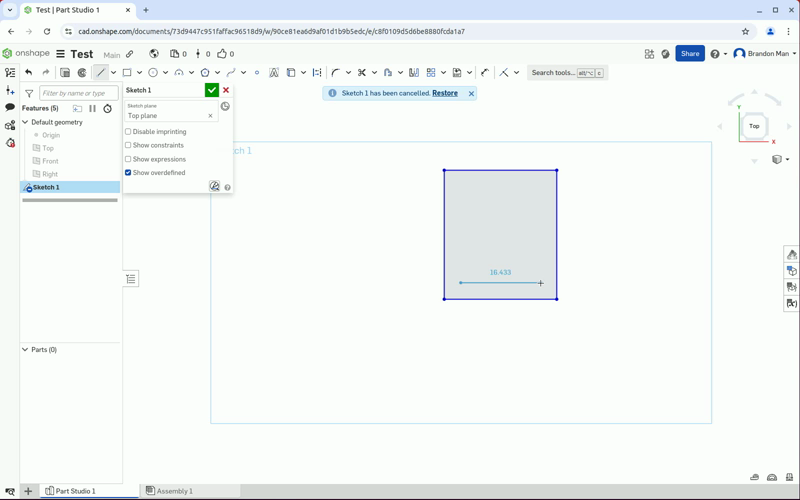
key_down(shift)
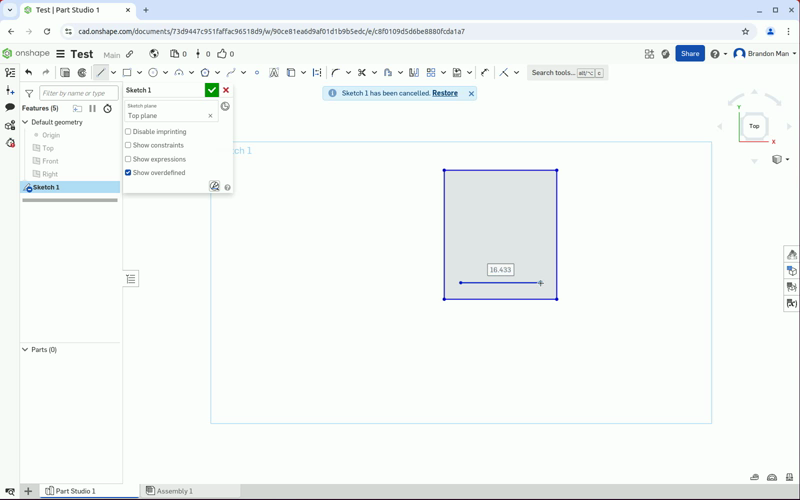
mouse_move(540, 186)
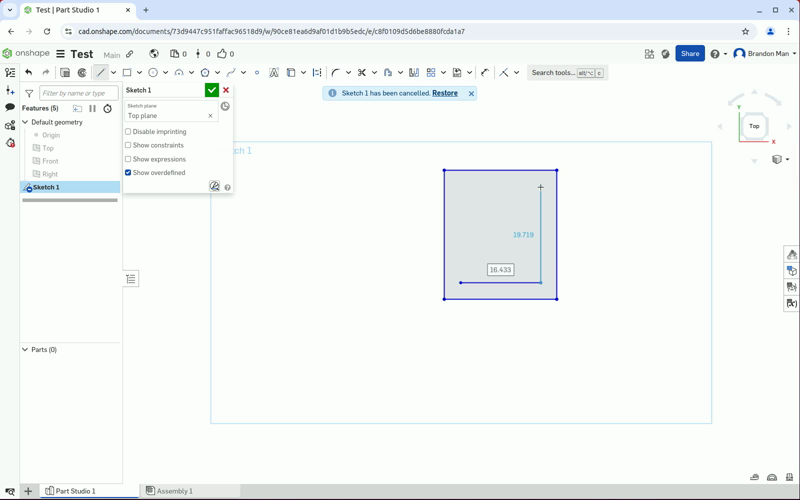
click(540, 186)
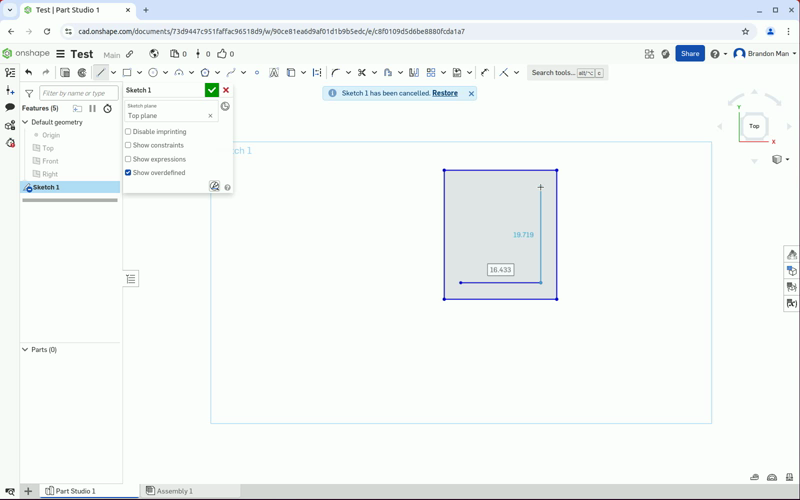
key_up(shift)
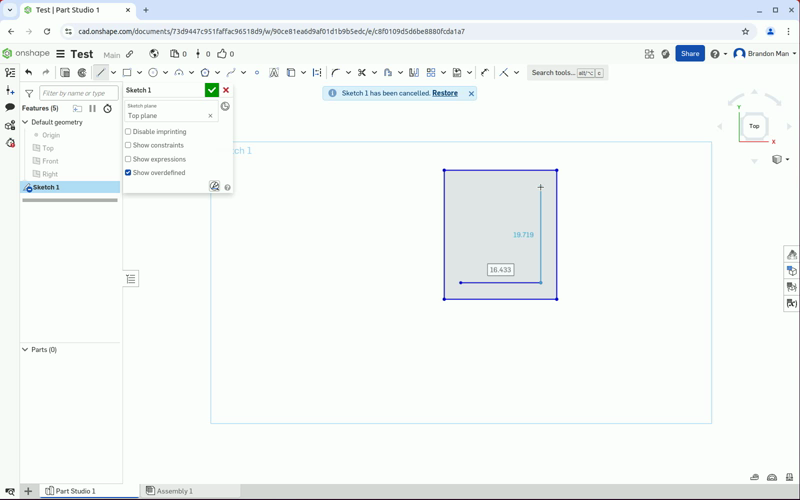
key_down(shift)
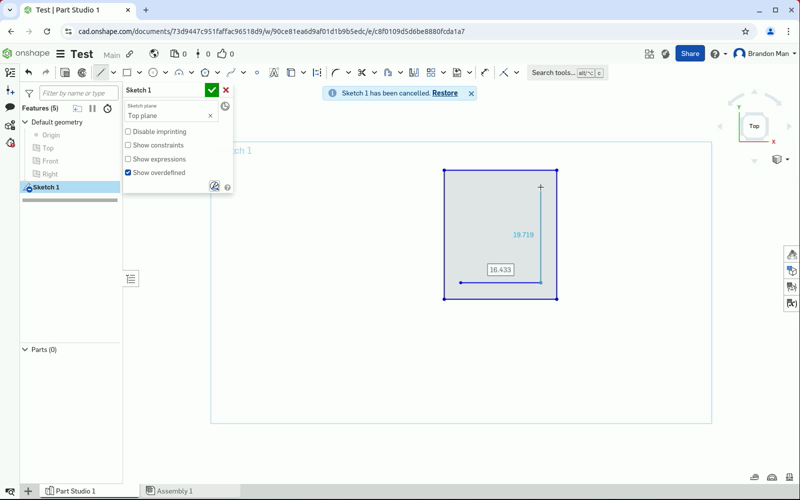
mouse_move(460, 186)
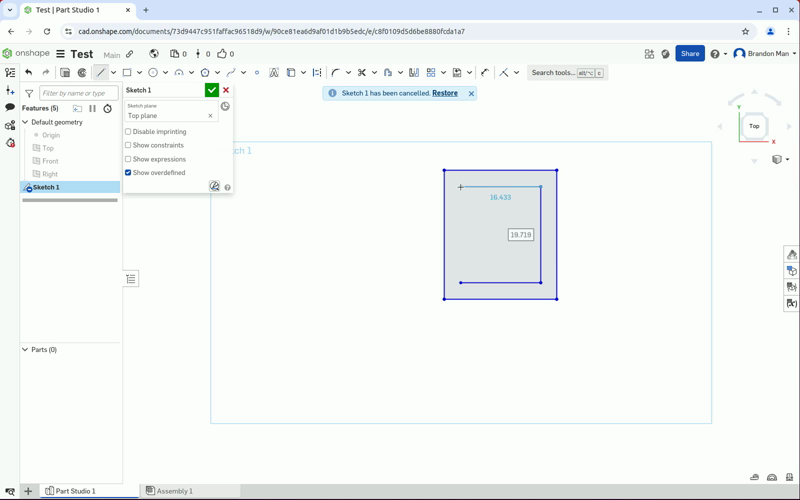
click(460, 186)
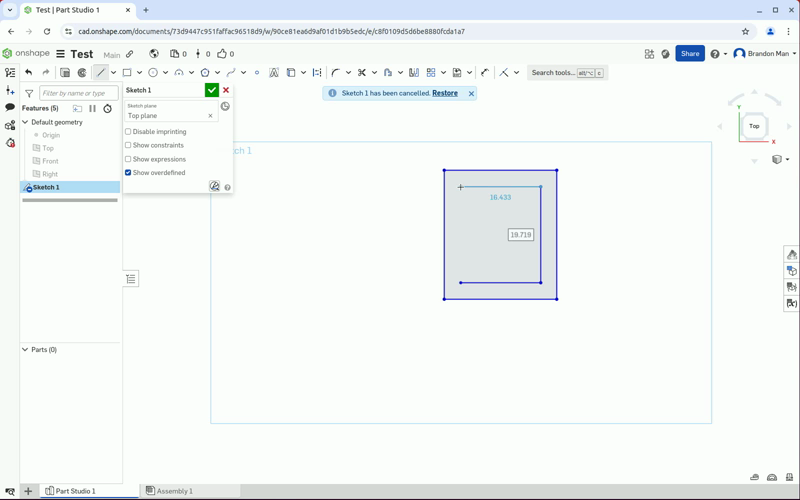
key_up(shift)
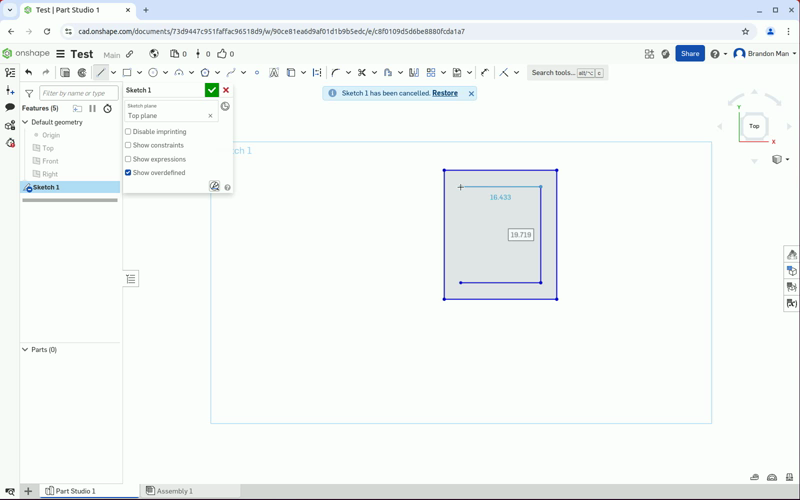
key_down(shift)
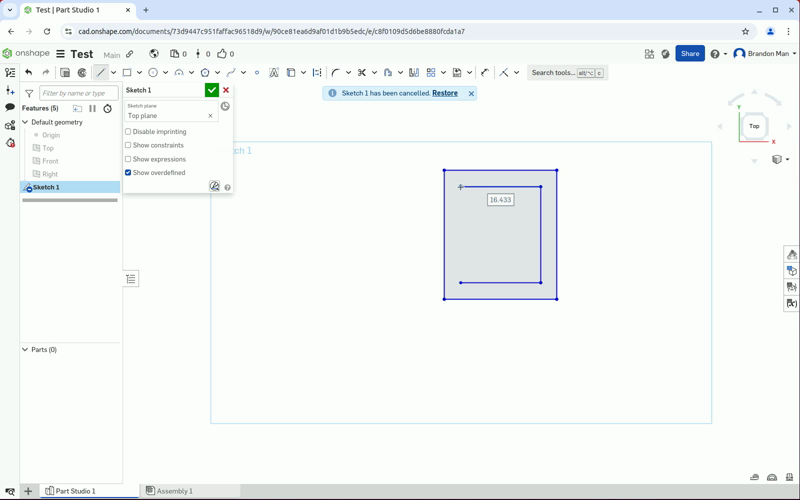
mouse_move(460, 282)
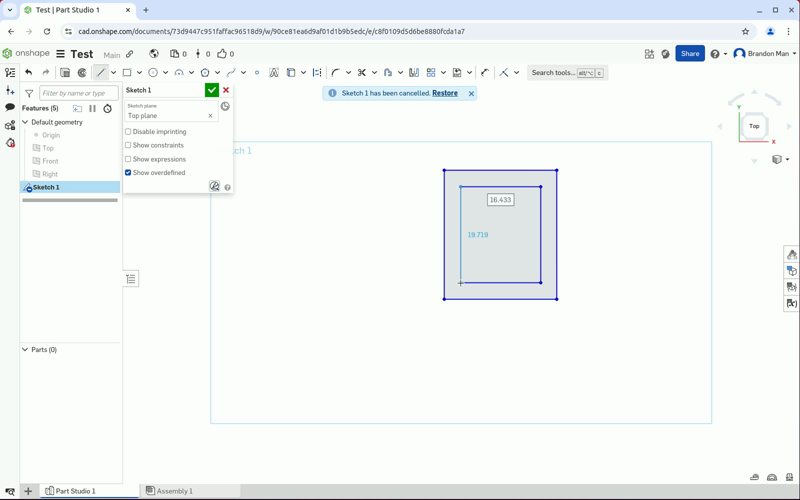
key_up(shift)
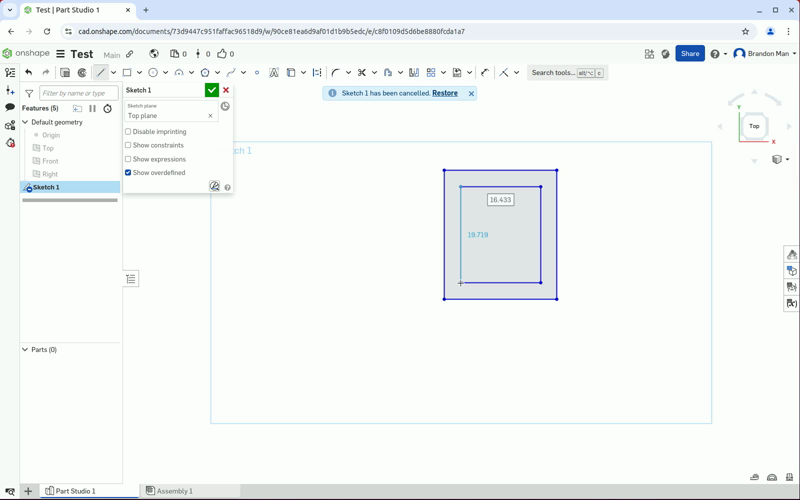
click(460, 282)
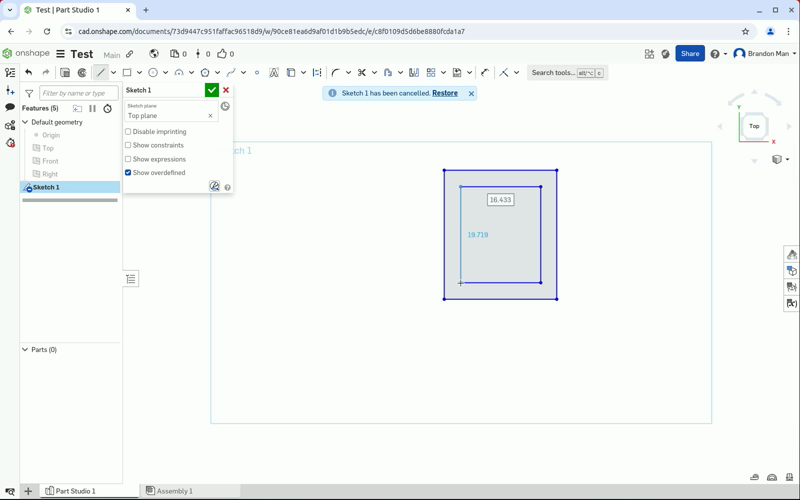
key(esc)
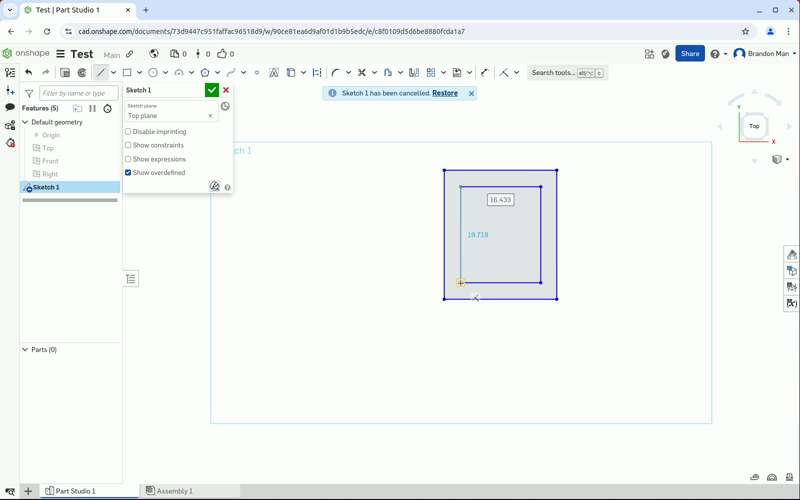
mouse_move(551, 254)
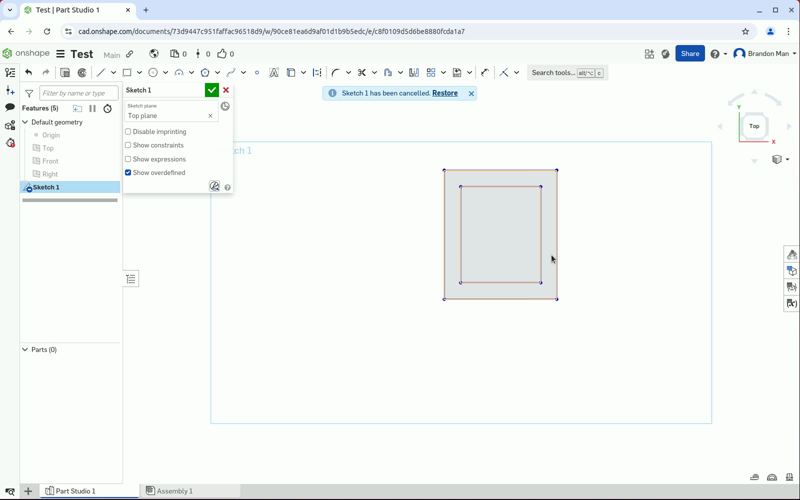
click(551, 254)
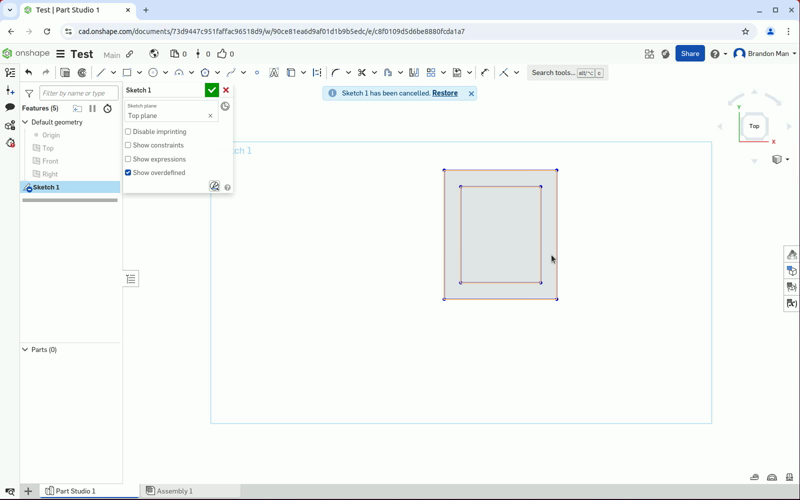
mouse_move(73, 352)
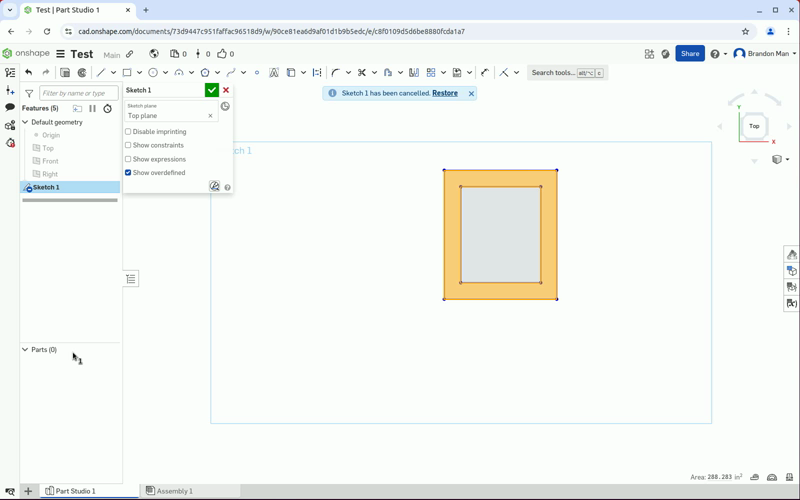
key(shift+y)
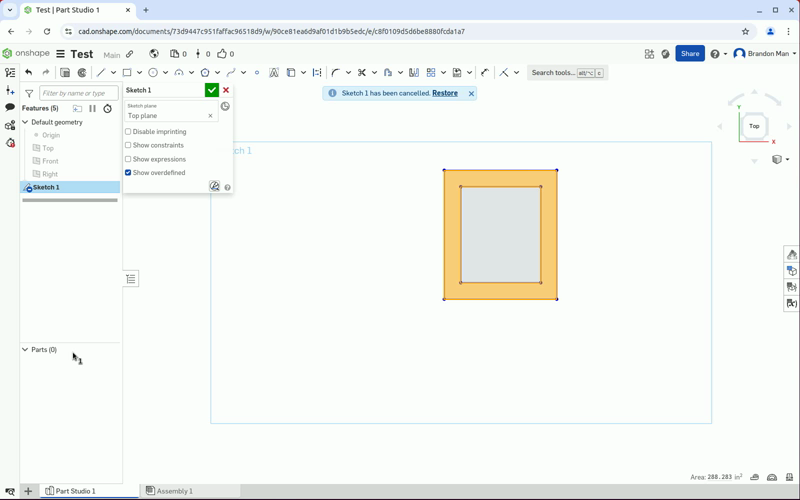
key(shift+e)
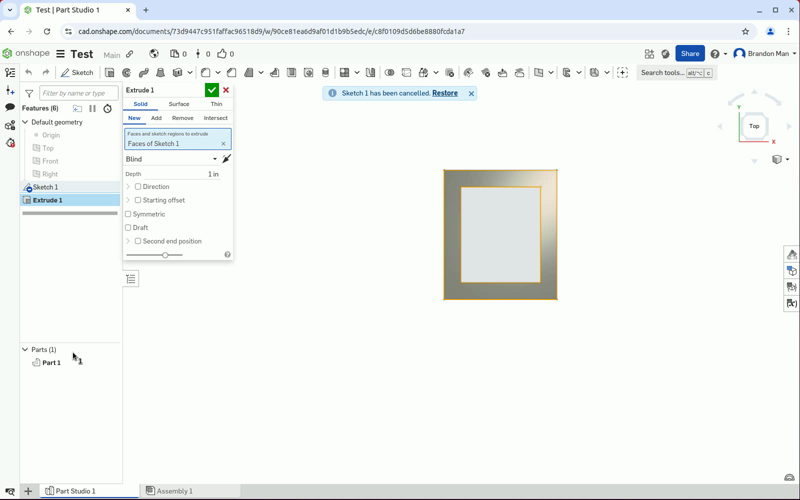
mouse_move(143, 106)
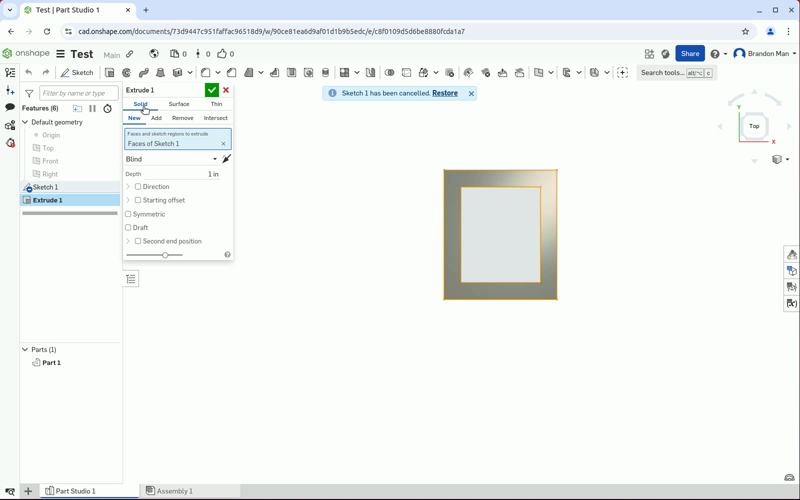
click(143, 106)
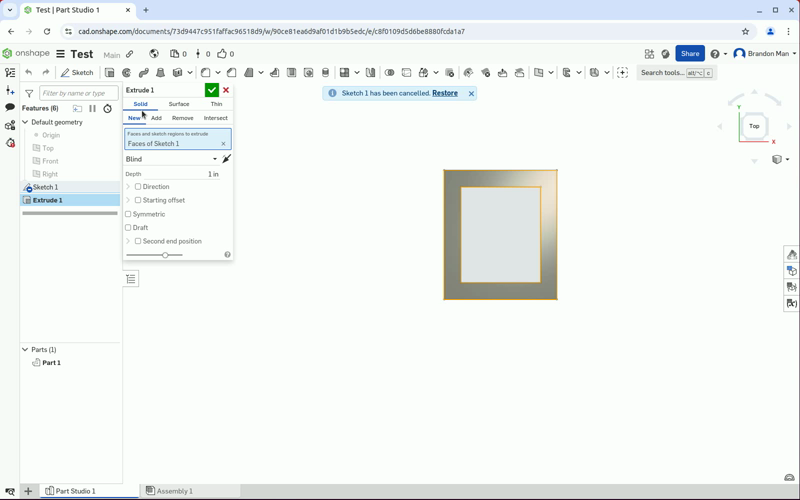
mouse_move(137, 120)
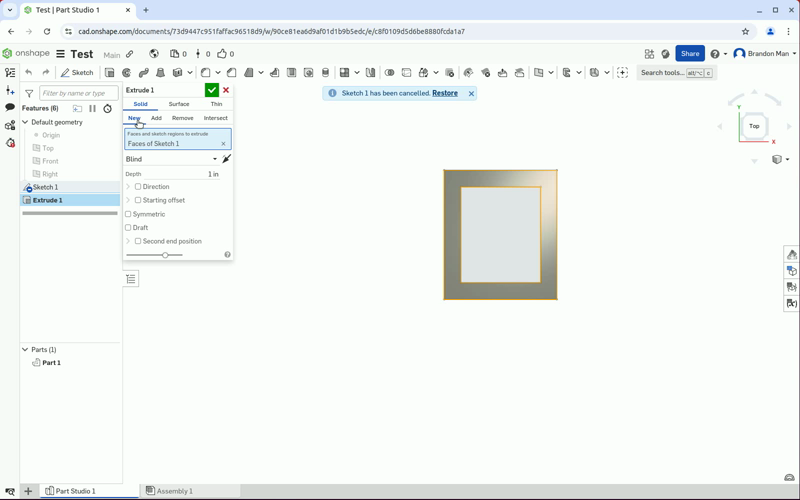
click(137, 120)
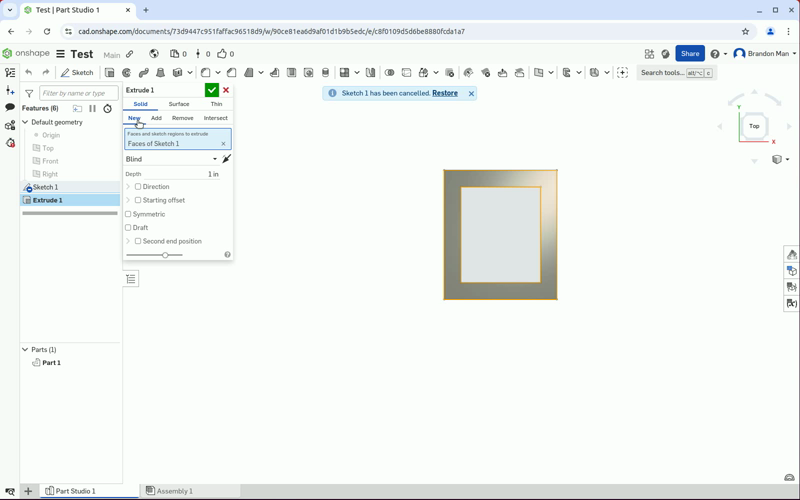
key(tab, 4)
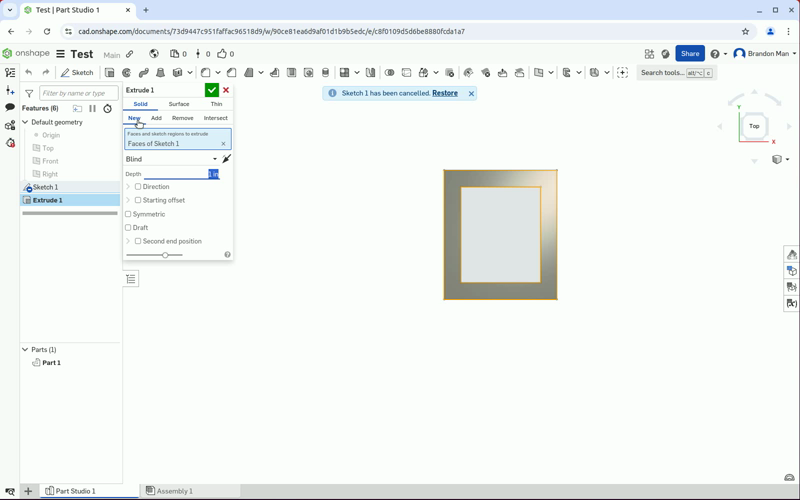
text(0.241)
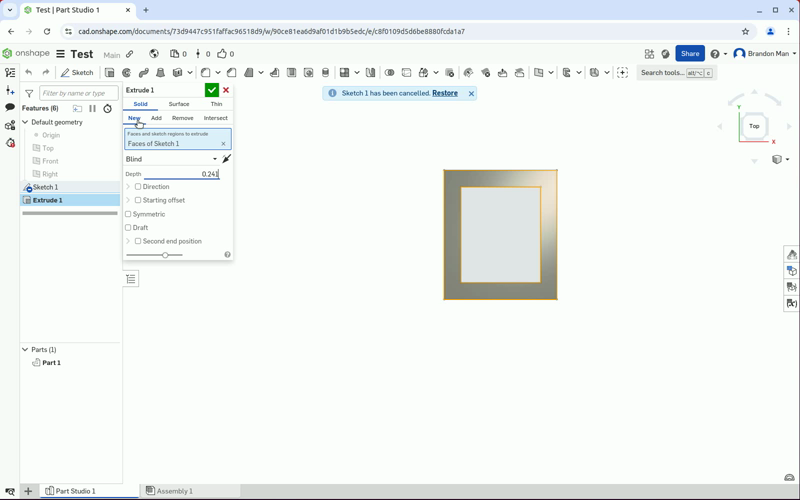
key(enter)
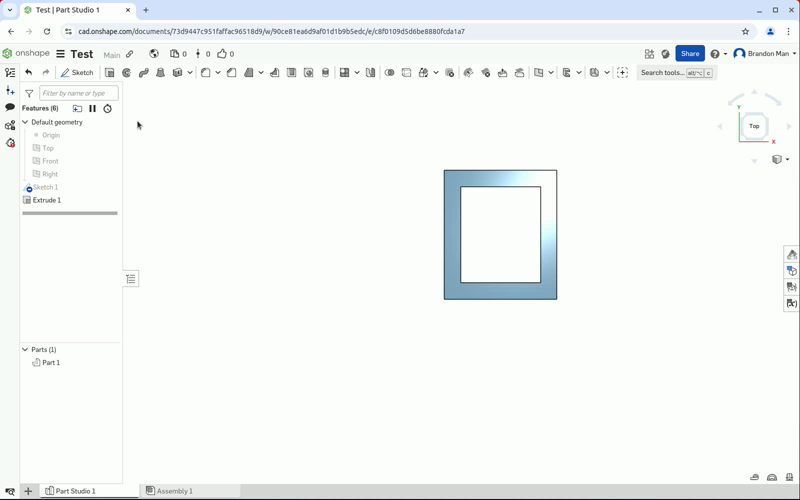
key(shift+h)
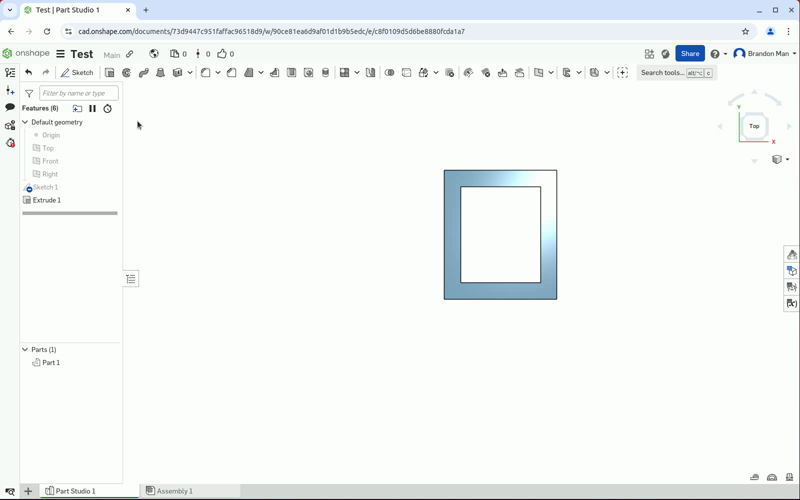
key(shift+h)
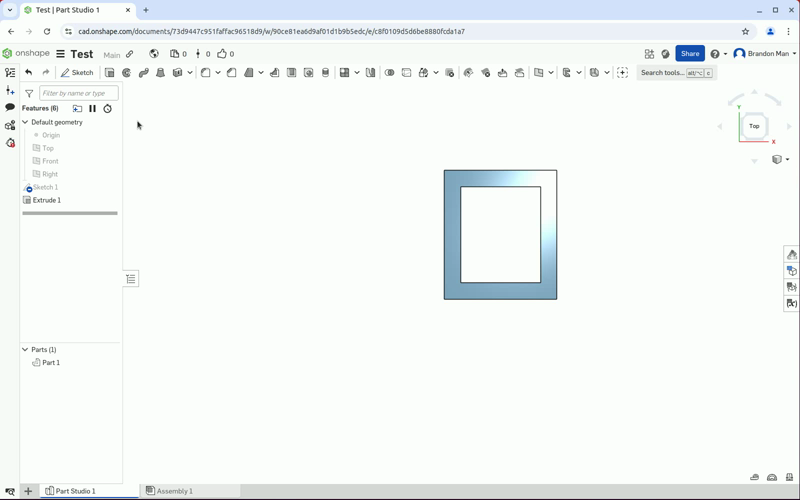
mouse_move(73, 189)
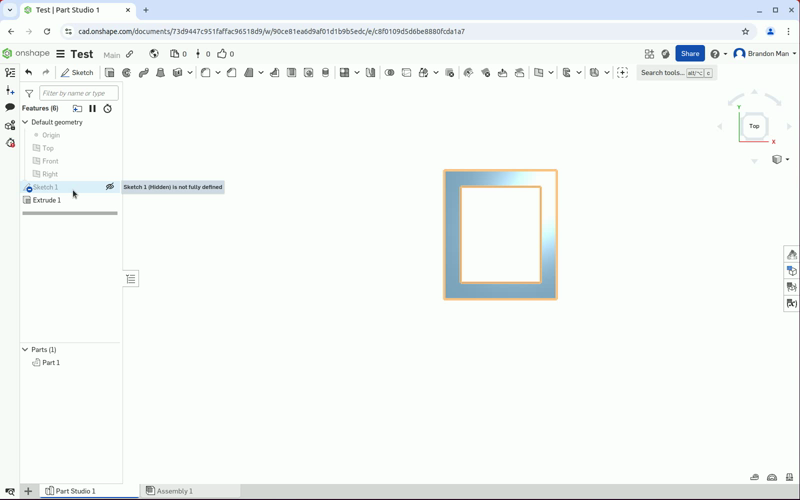
click(73, 189)
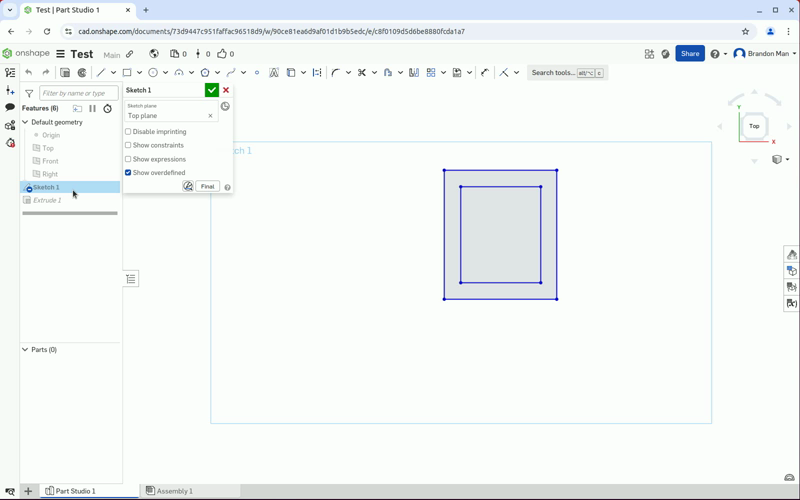
mouse_move(229, 92)
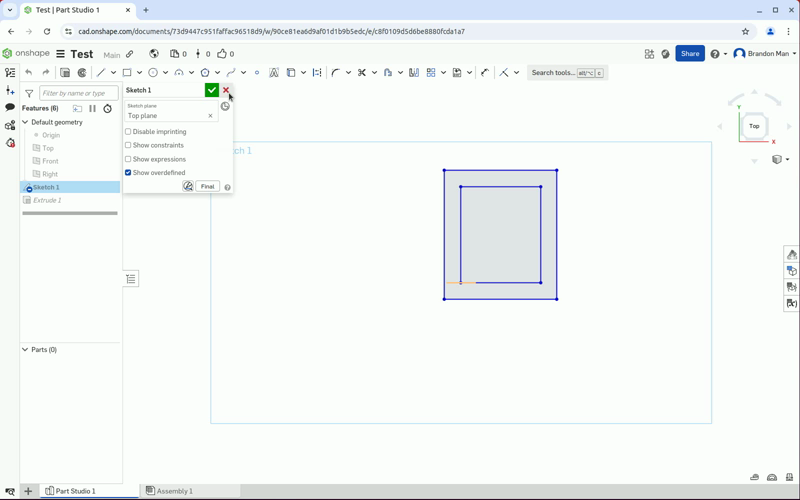
click(229, 92)
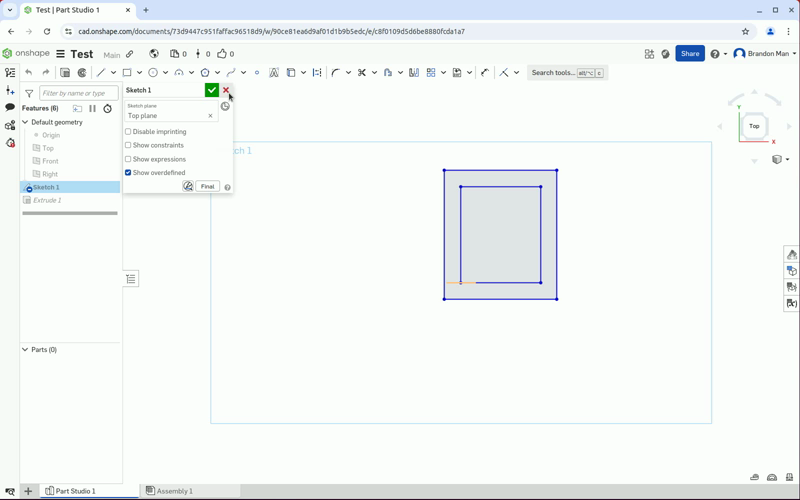
key(shift+s)
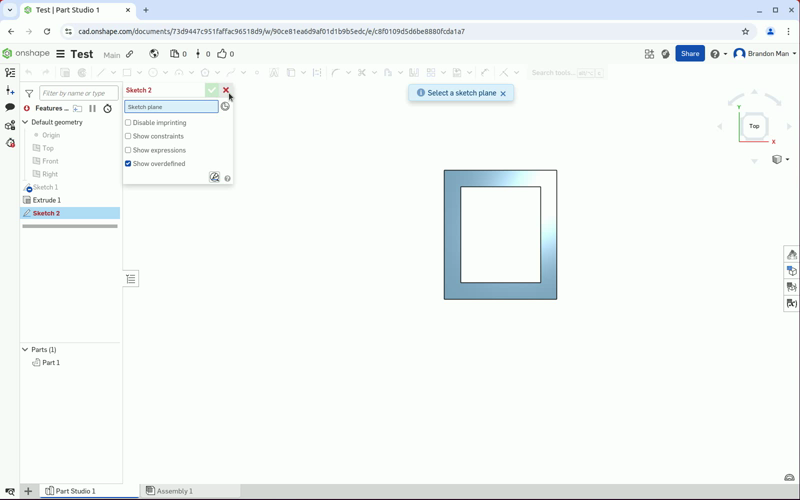
mouse_move(73, 150)
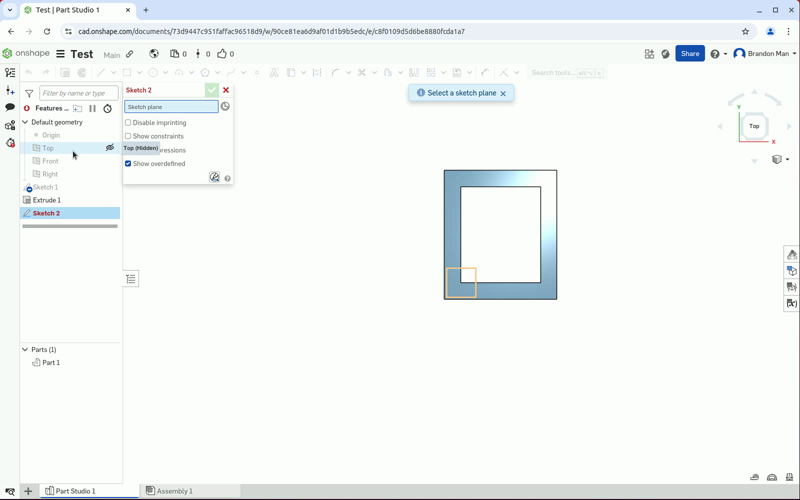
click(73, 150)
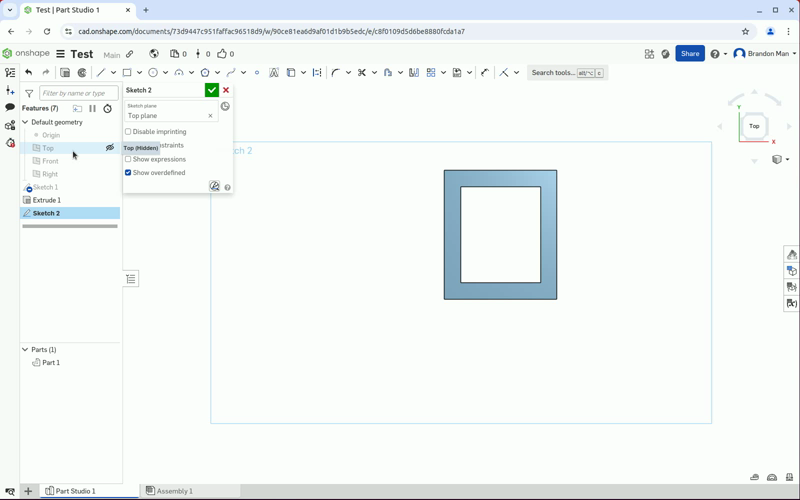
mouse_move(73, 352)
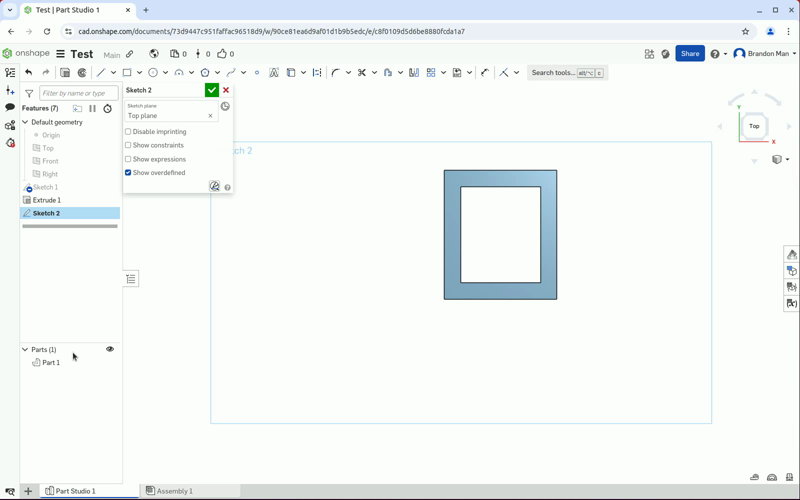
key(y)
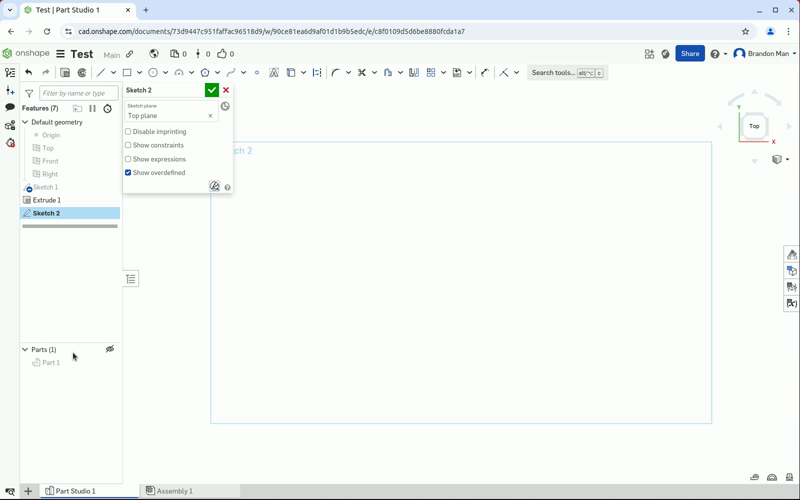
key(l)
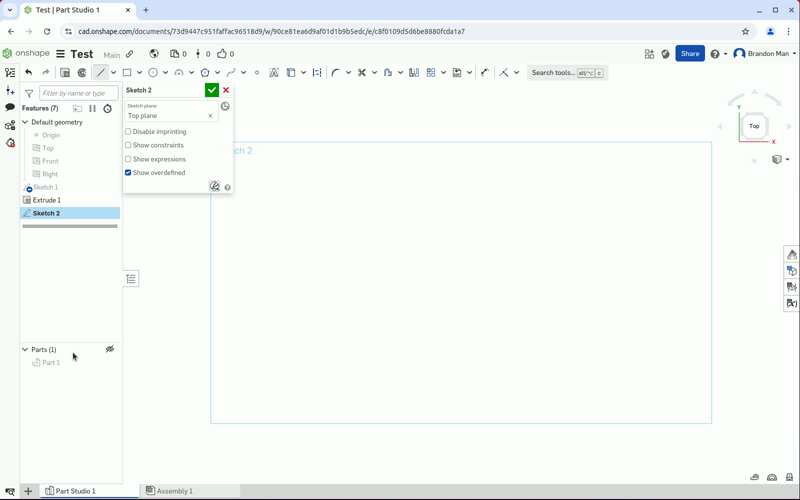
key_down(shift)
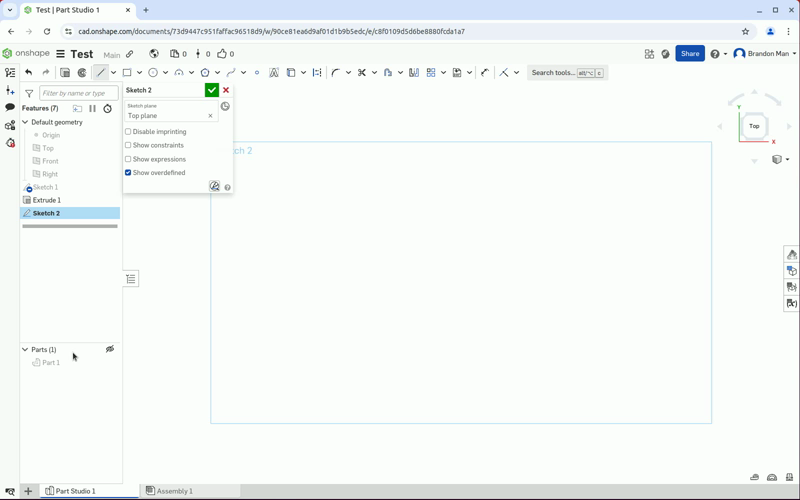
mouse_move(460, 282)
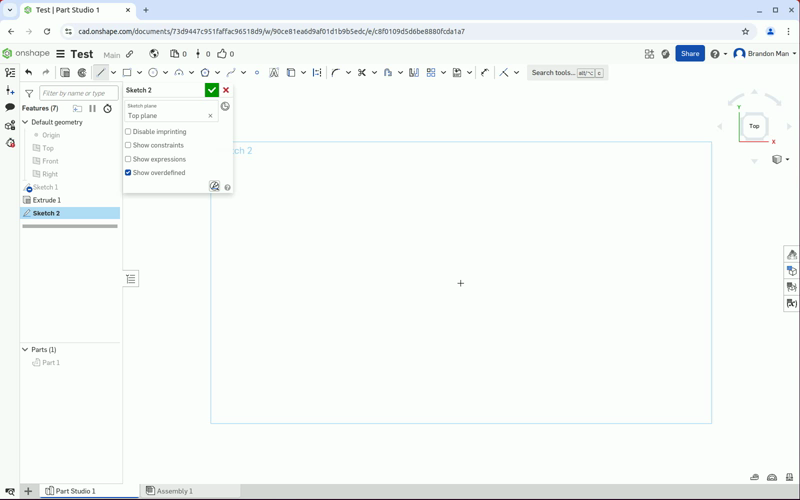
click(460, 282)
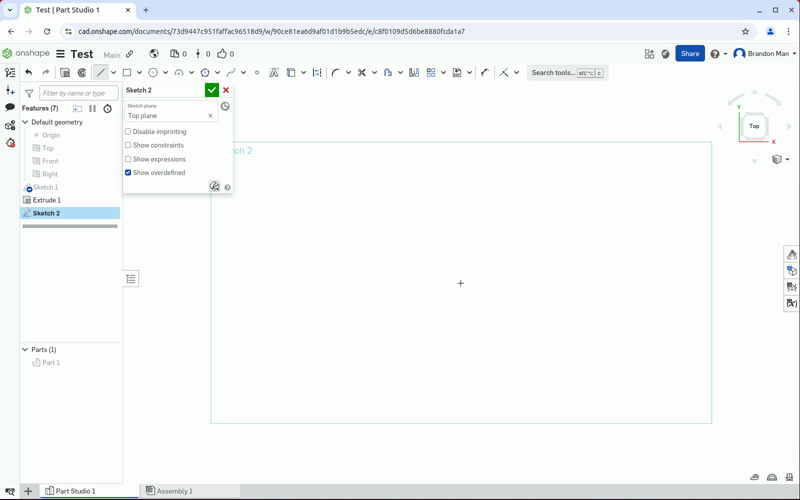
key_up(shift)
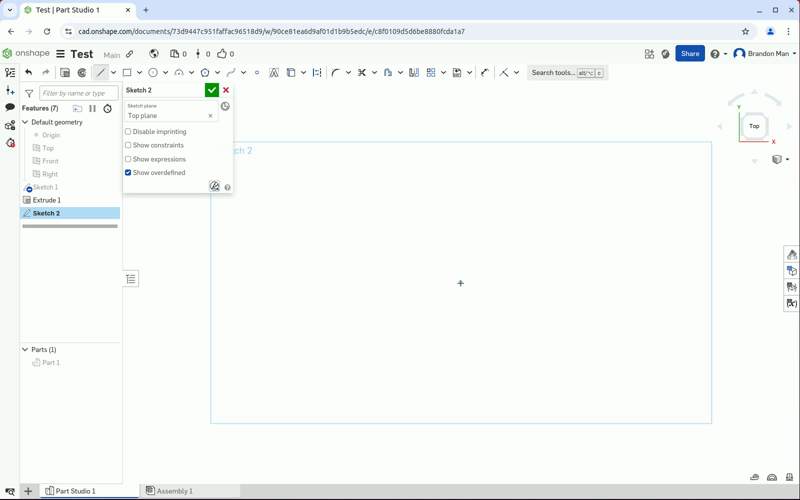
key_down(shift)
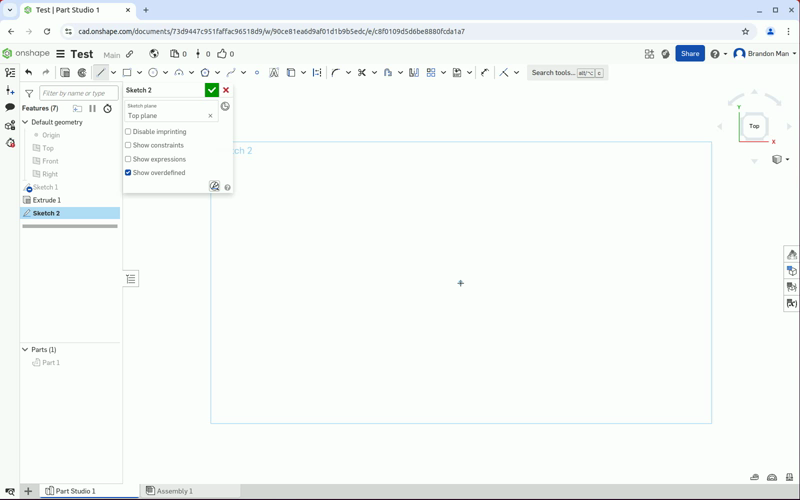
mouse_move(540, 282)
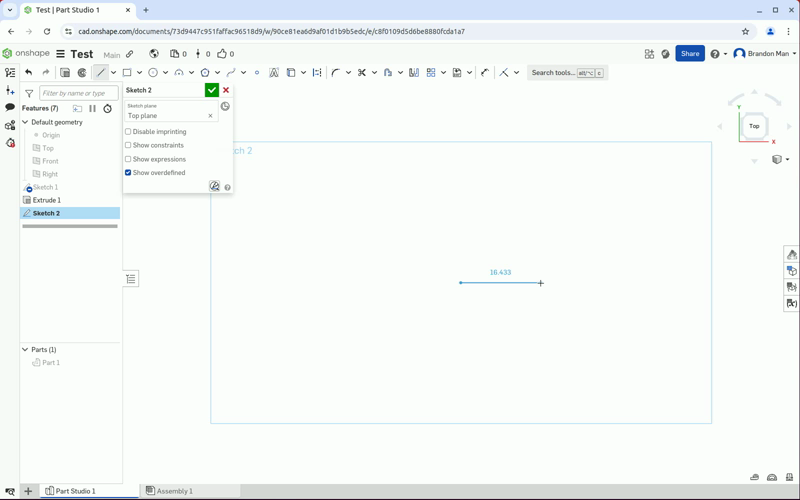
click(540, 282)
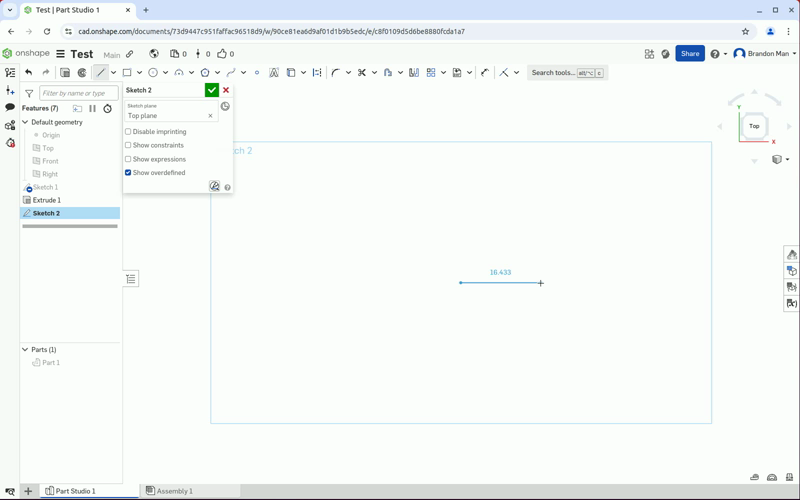
key_up(shift)
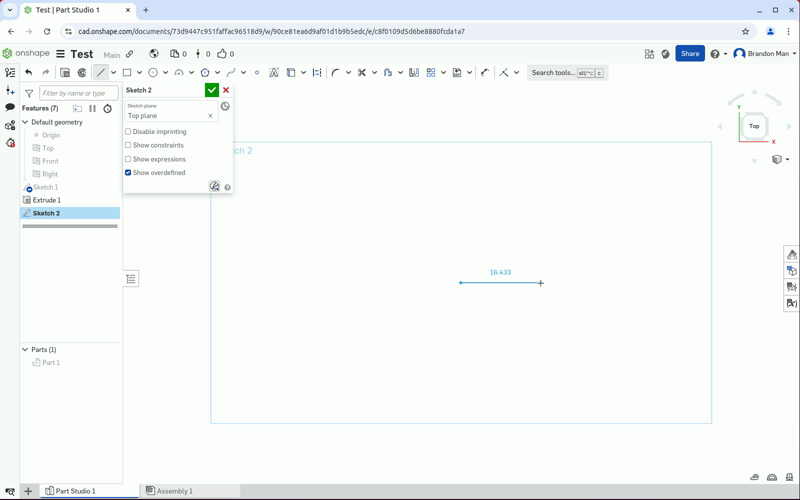
key_down(shift)
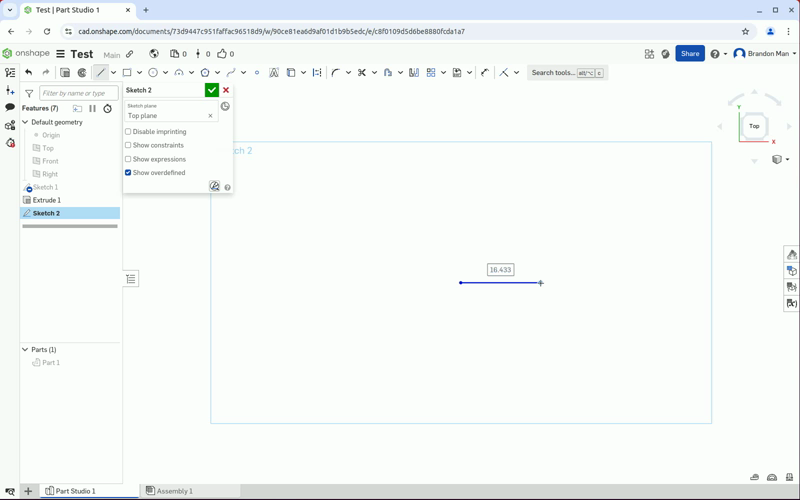
mouse_move(540, 186)
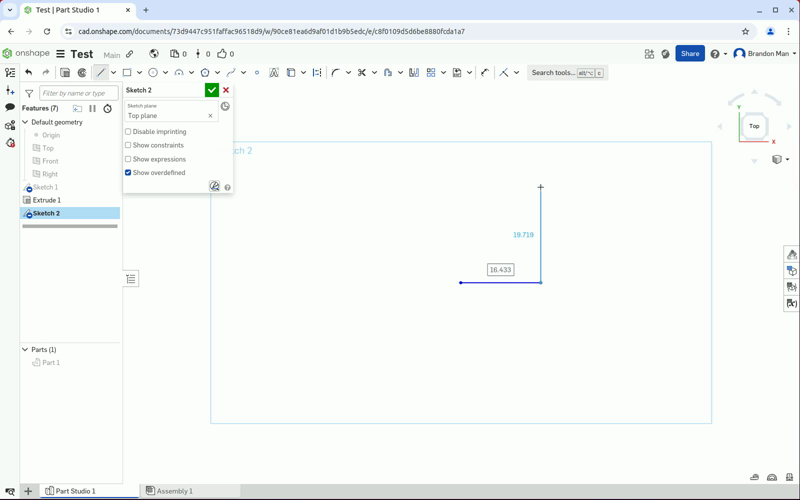
click(540, 186)
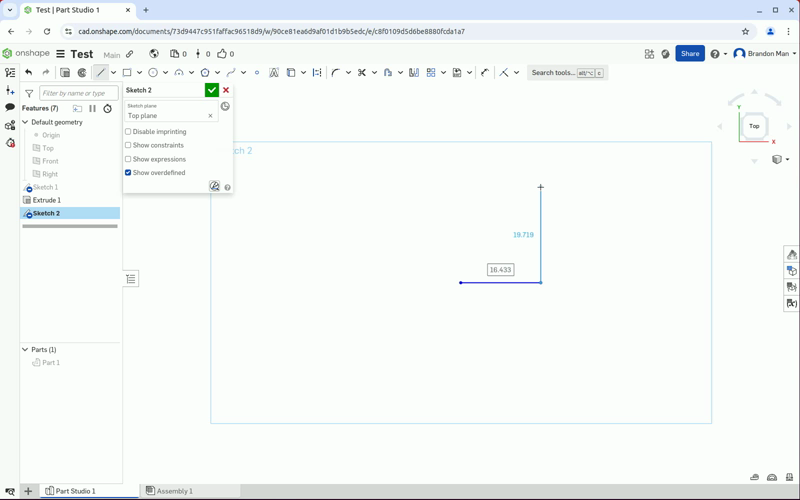
key_up(shift)
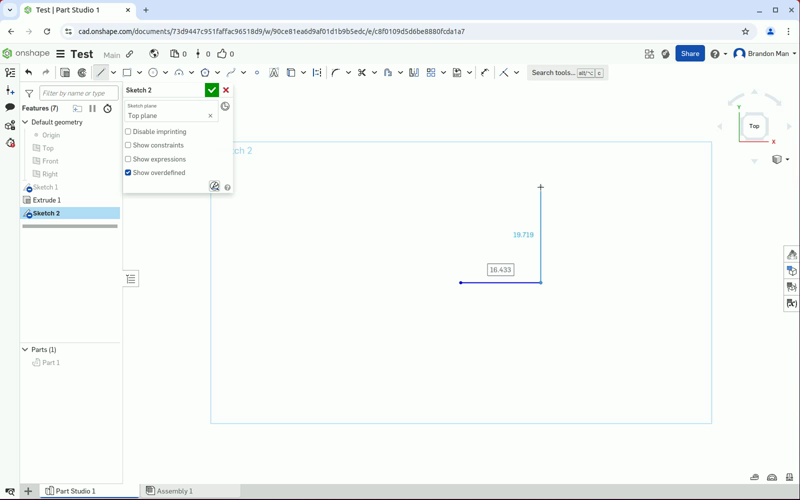
key_down(shift)
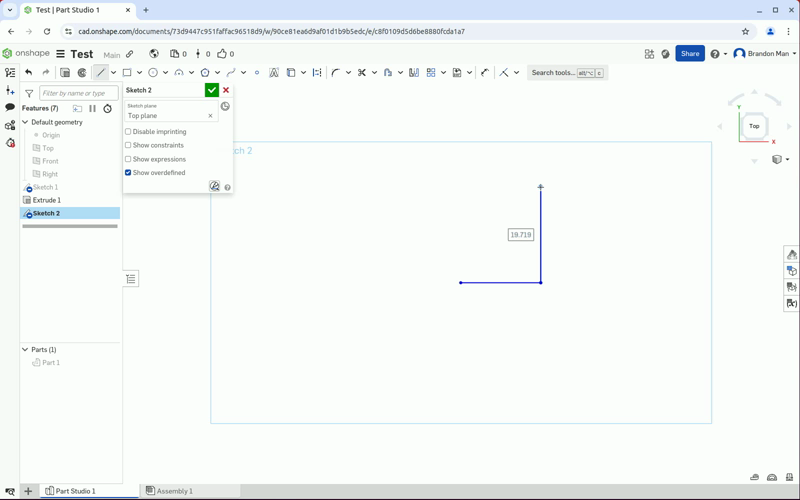
mouse_move(460, 186)
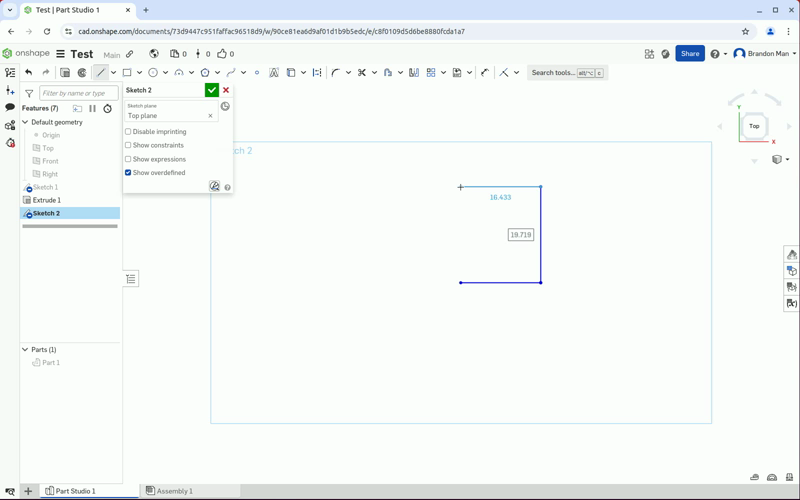
click(460, 186)
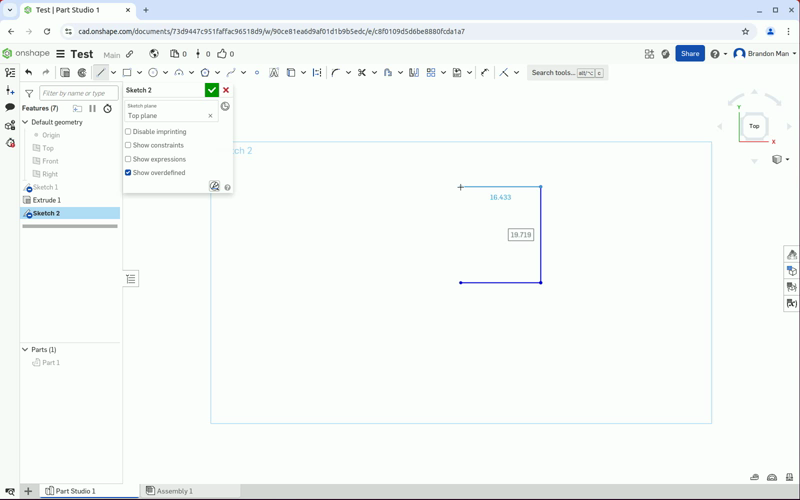
key_up(shift)
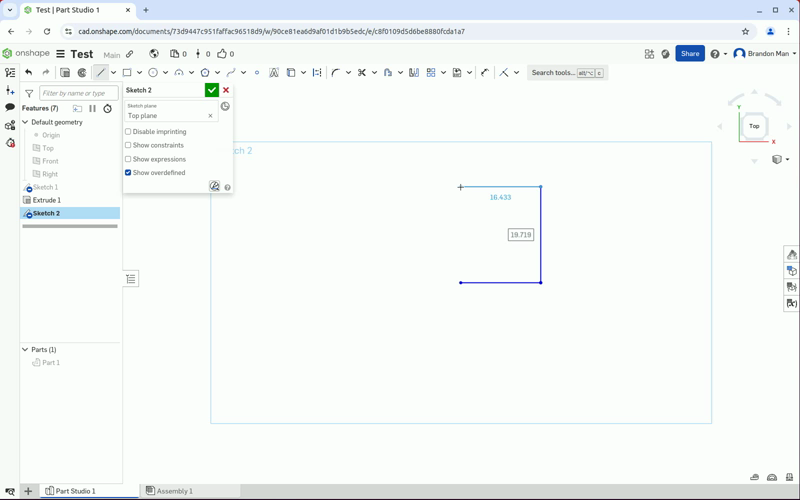
key_down(shift)
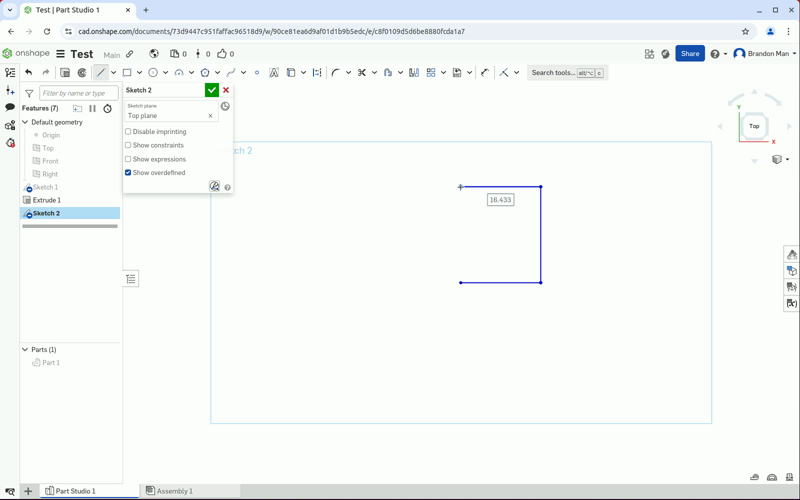
mouse_move(460, 282)
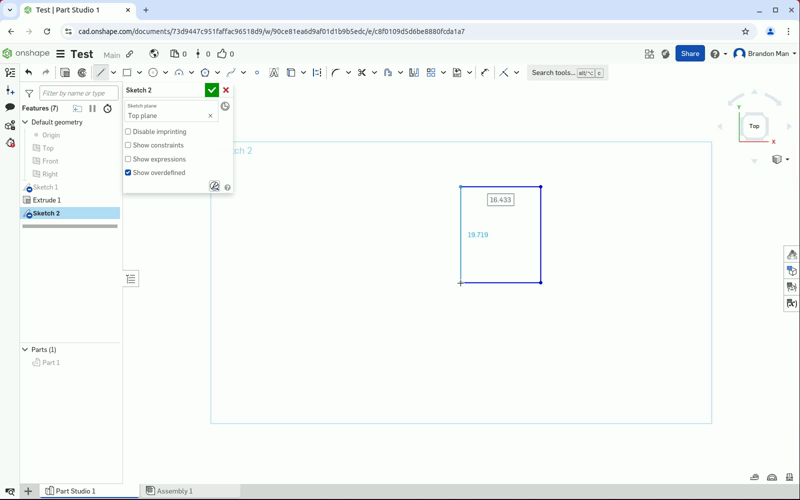
key_up(shift)
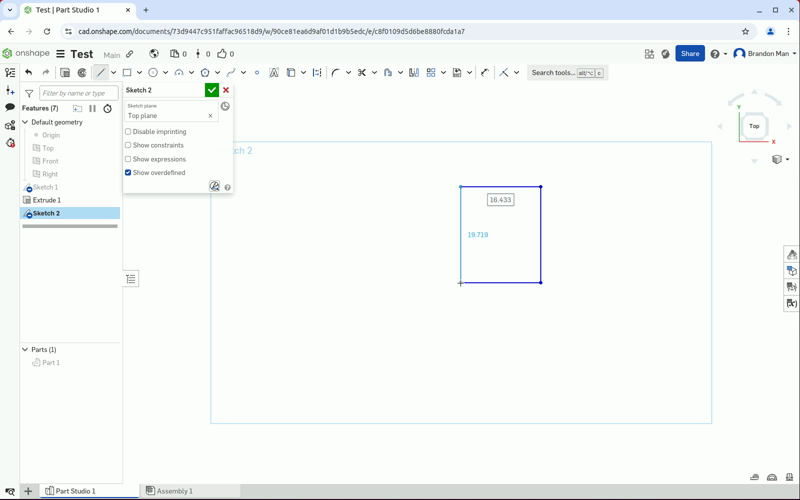
click(460, 282)
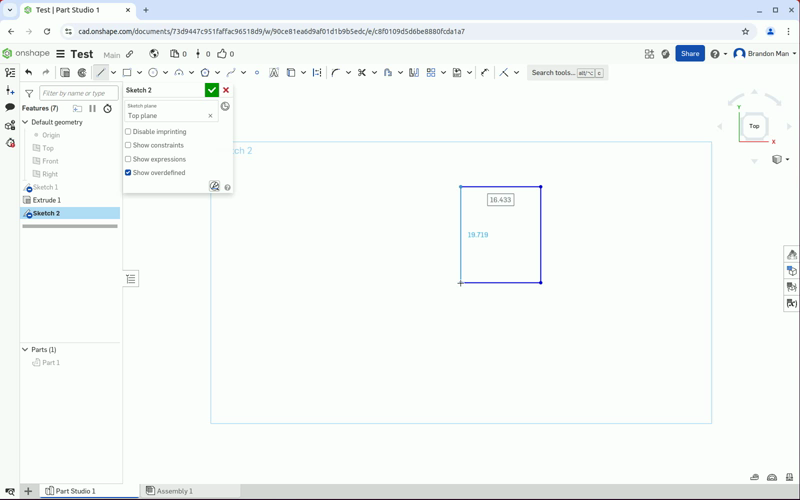
key(esc)
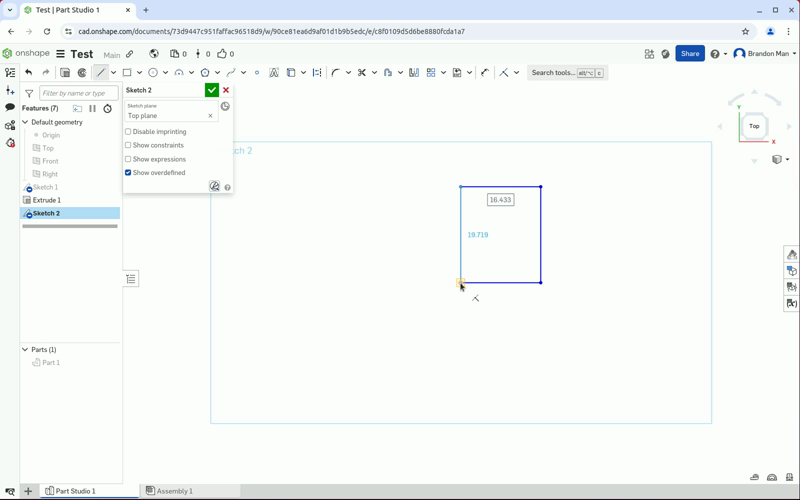
mouse_move(486, 277)
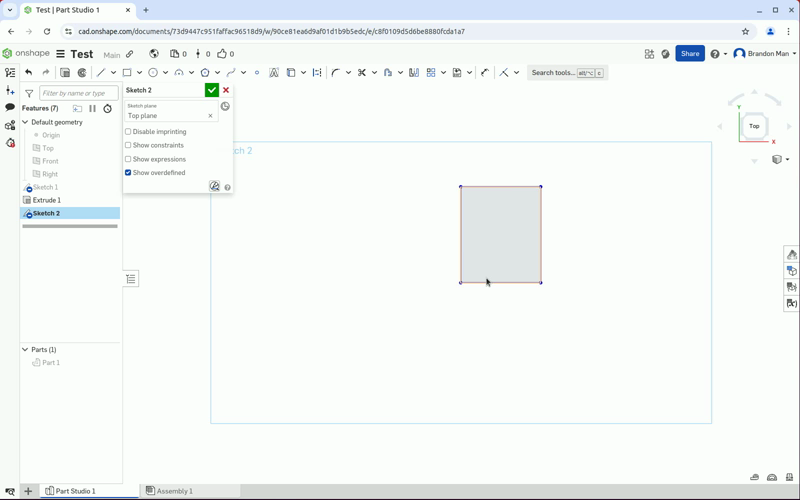
click(486, 277)
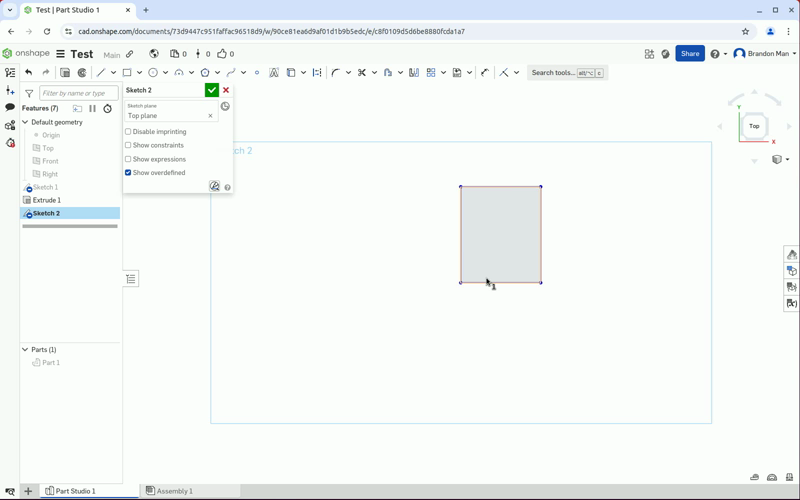
mouse_move(73, 352)
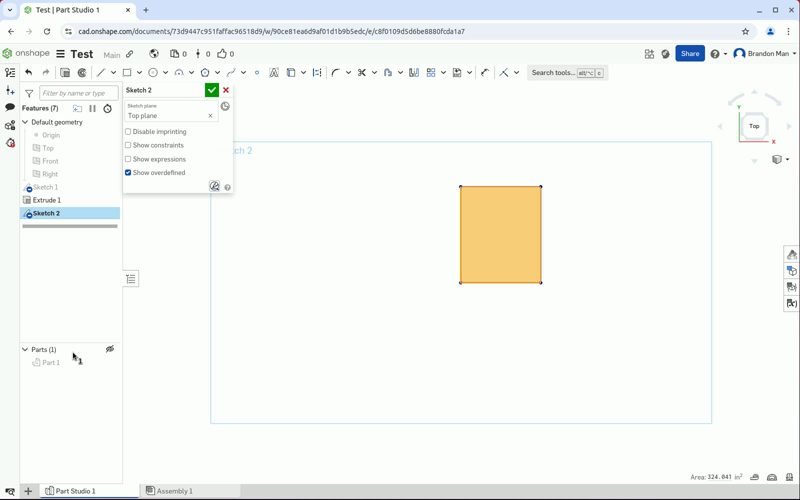
key(shift+y)
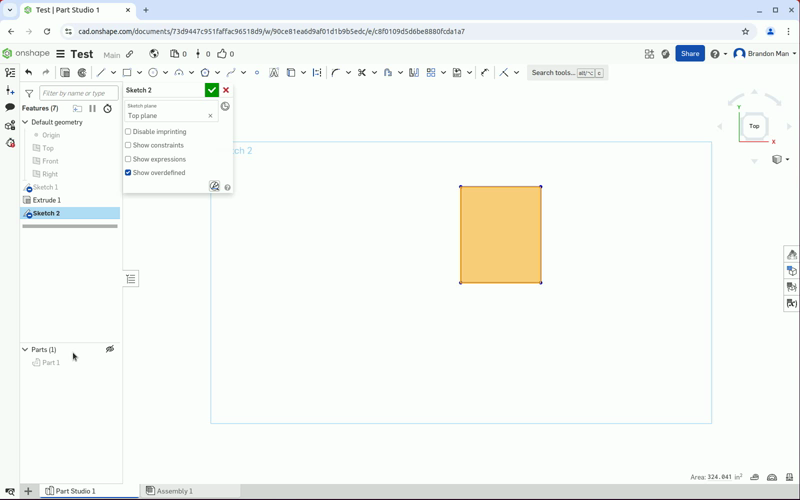
key(shift+e)
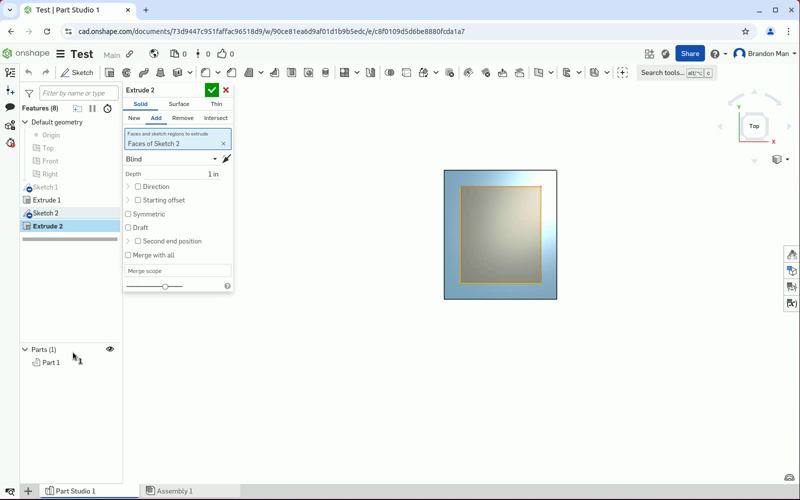
mouse_move(143, 106)
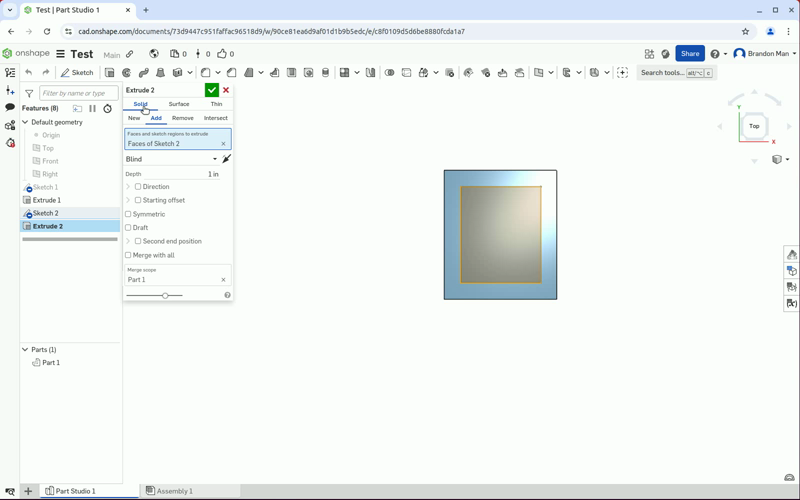
click(143, 106)
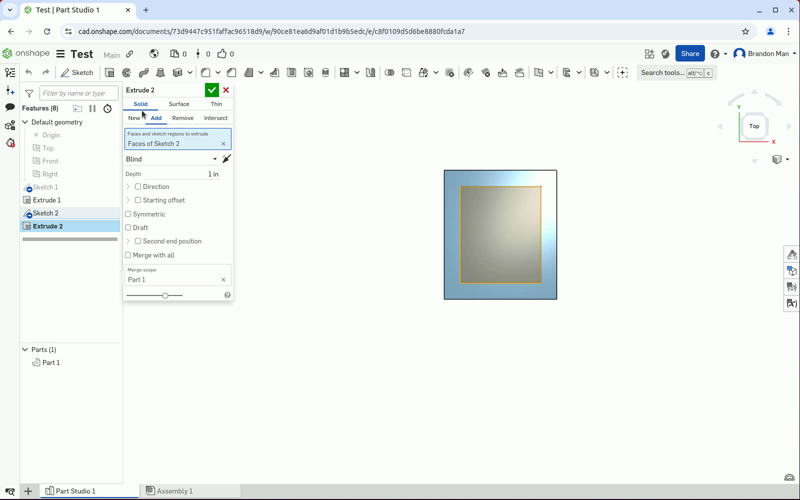
mouse_move(137, 120)
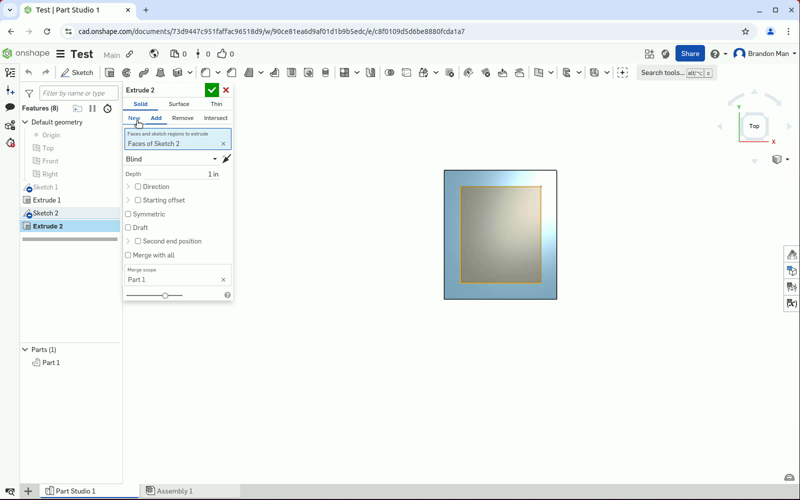
click(137, 120)
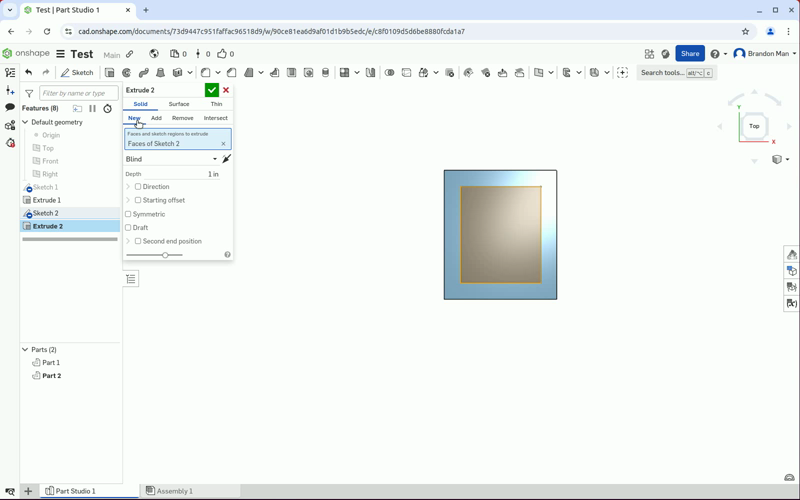
key(tab, 4)
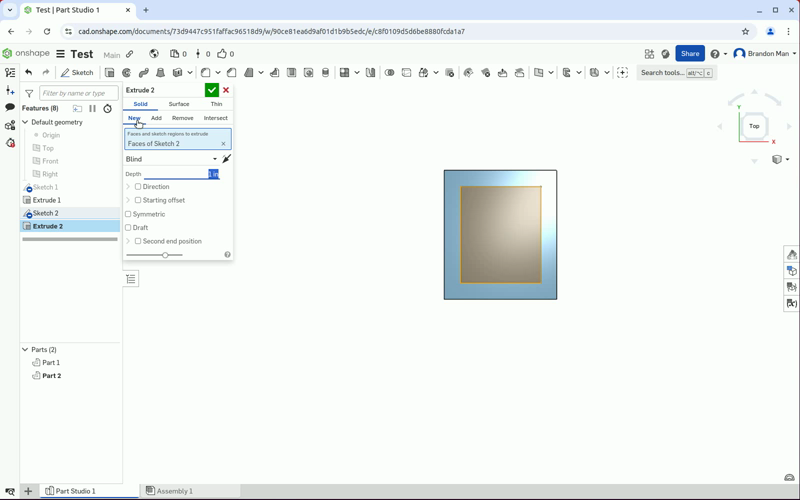
text(0.241)
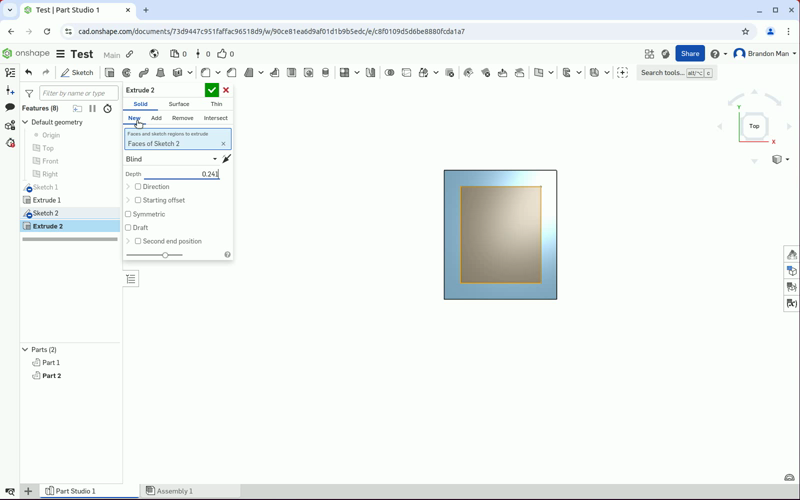
key(enter)
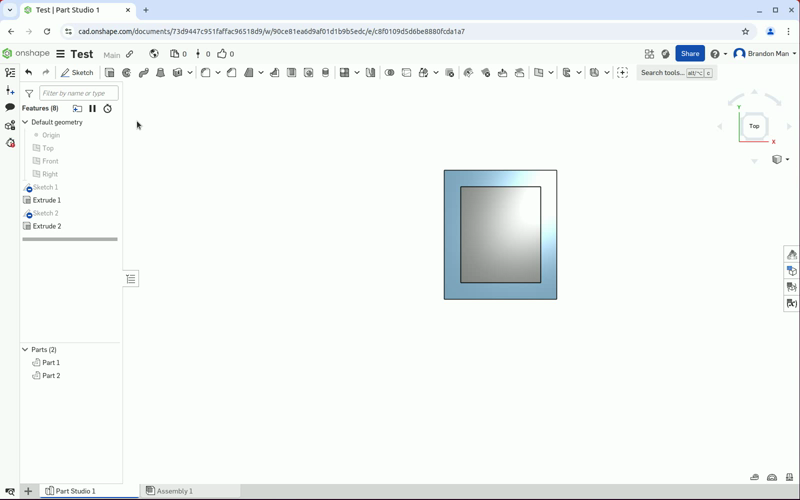
key(shift+h)
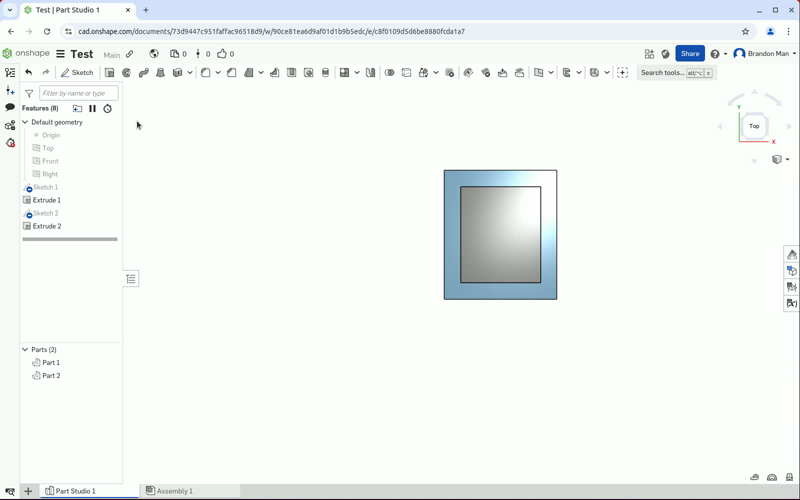
key(shift+h)
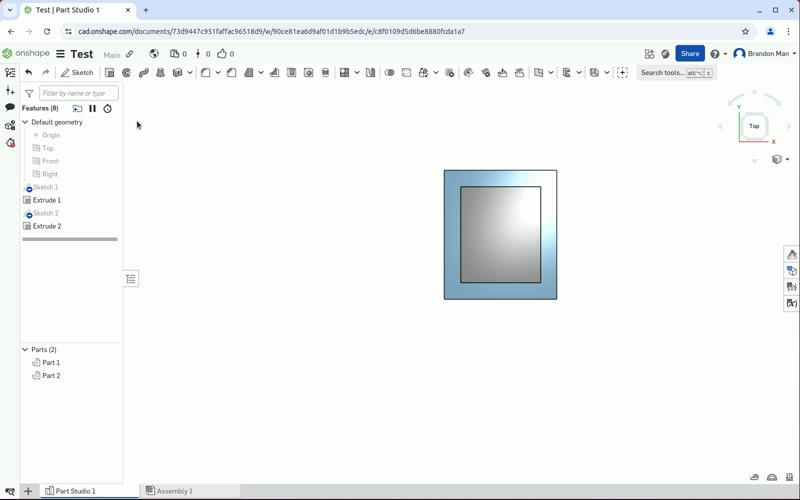
mouse_move(73, 189)
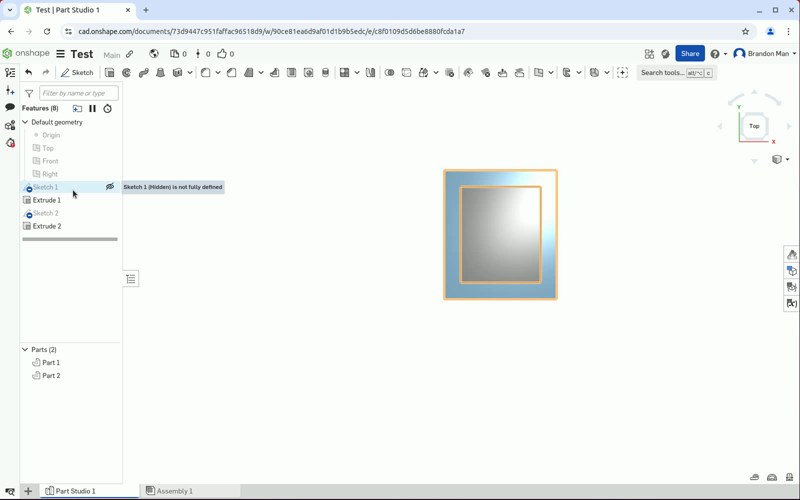
click(73, 189)
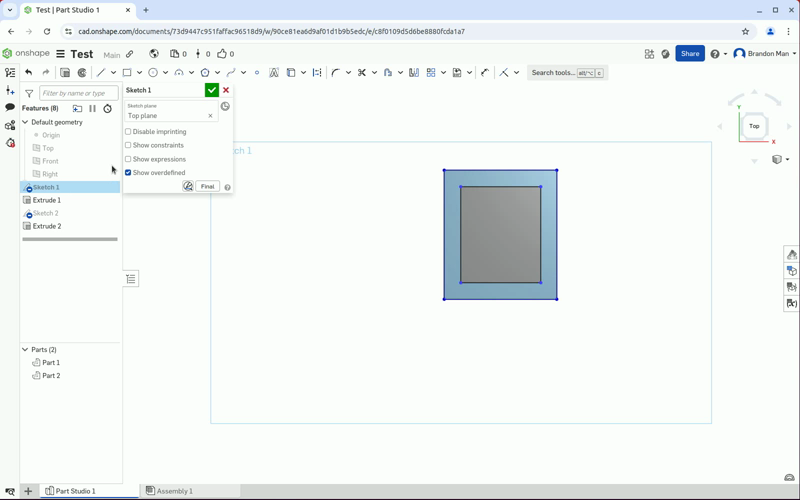
mouse_move(229, 92)
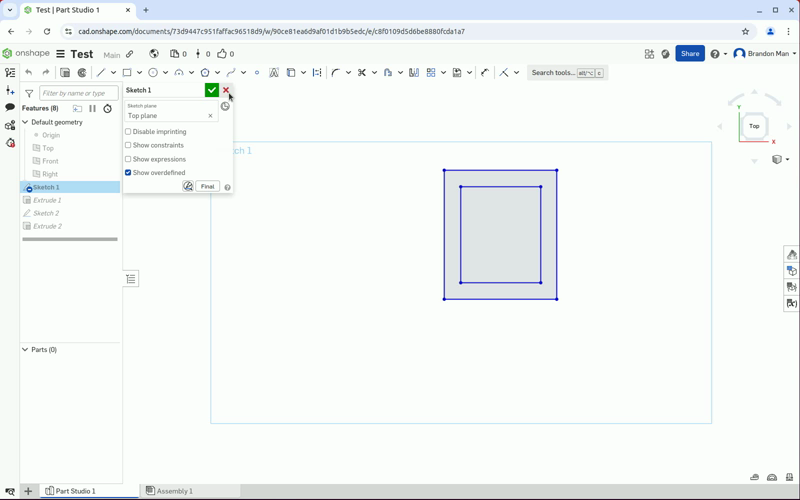
click(229, 92)
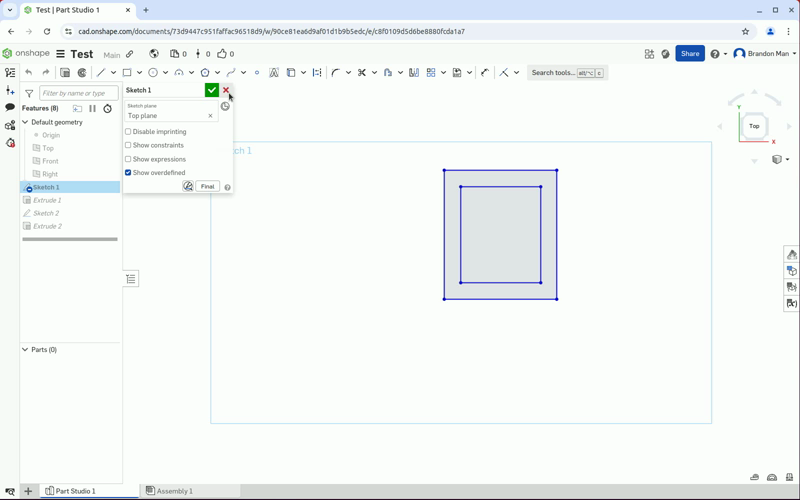
key(shift+s)
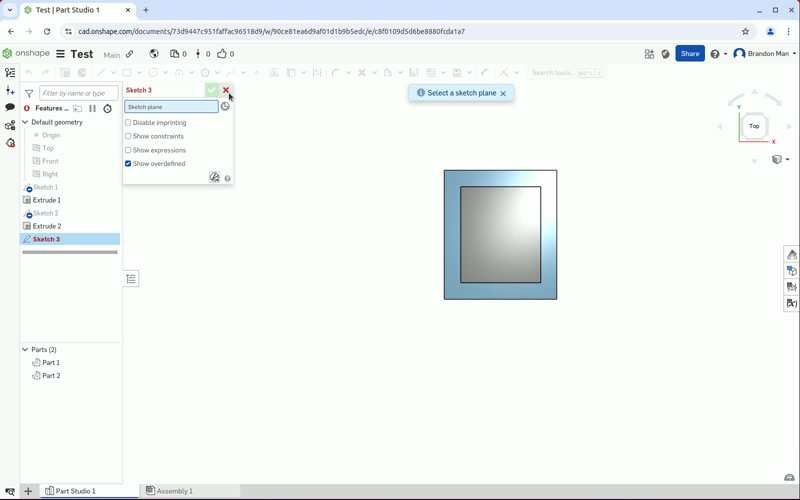
mouse_move(73, 150)
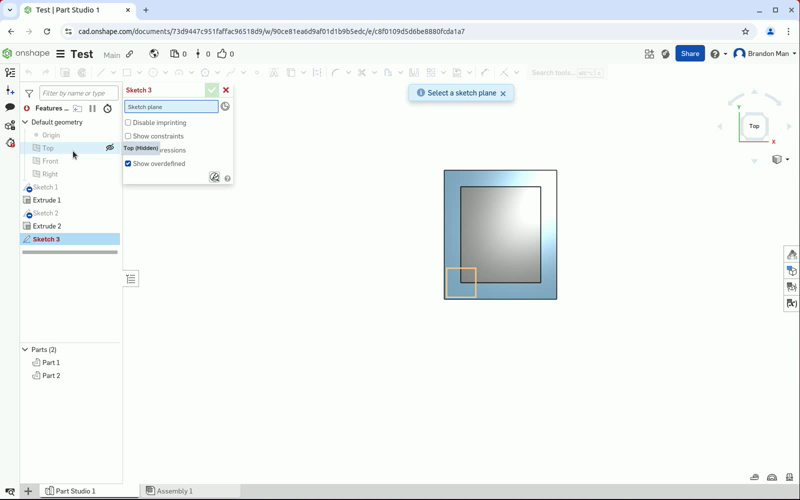
click(73, 150)
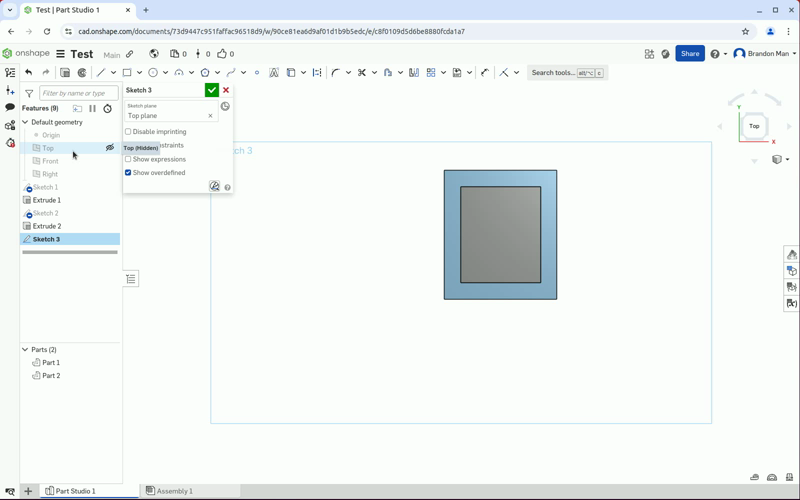
mouse_move(73, 352)
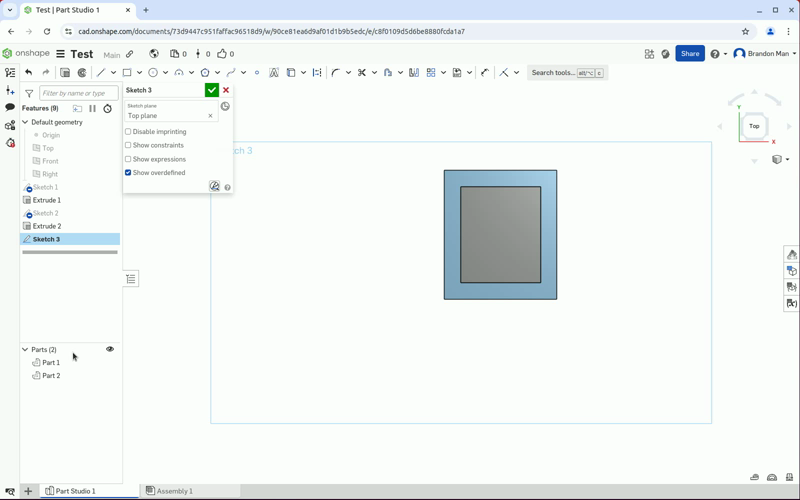
key(y)
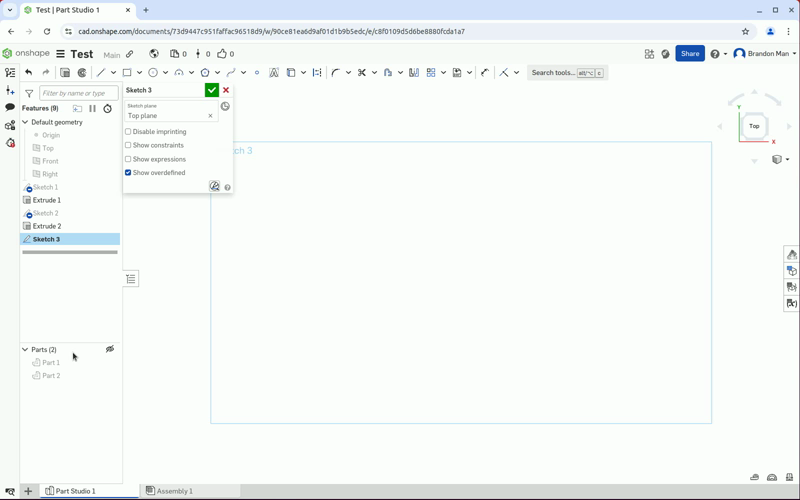
key(l)
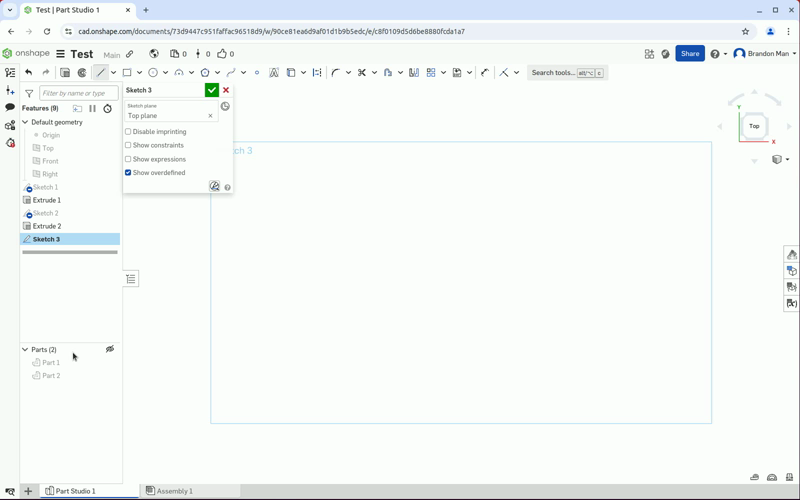
key_down(shift)
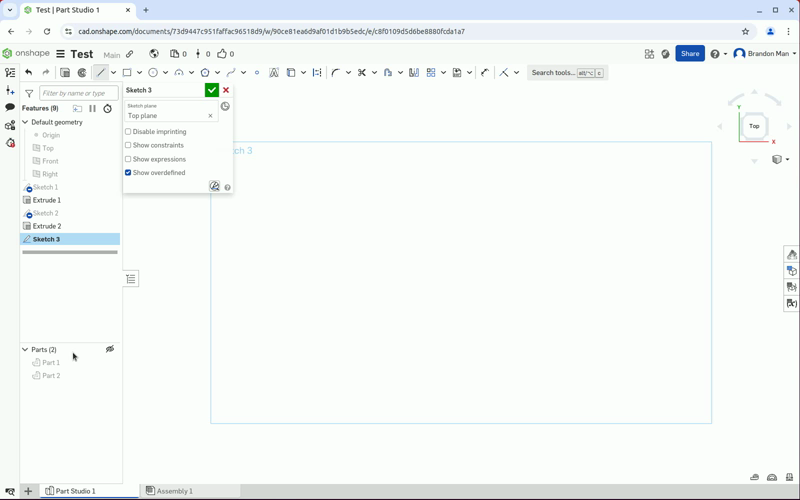
mouse_move(460, 282)
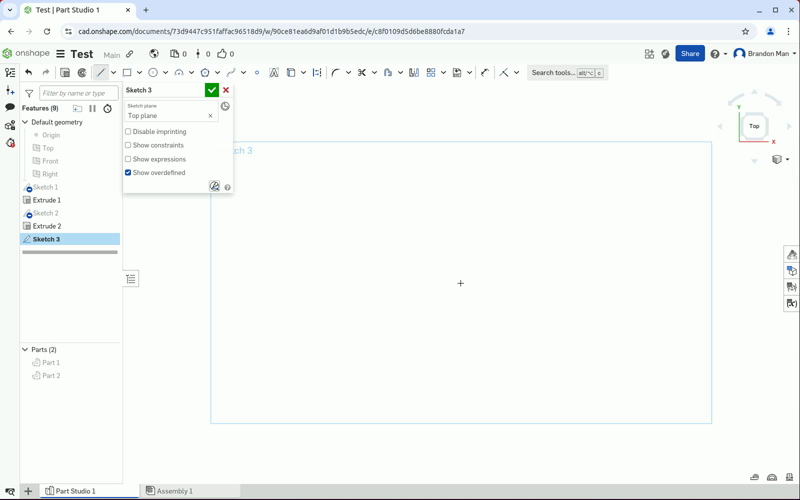
click(460, 282)
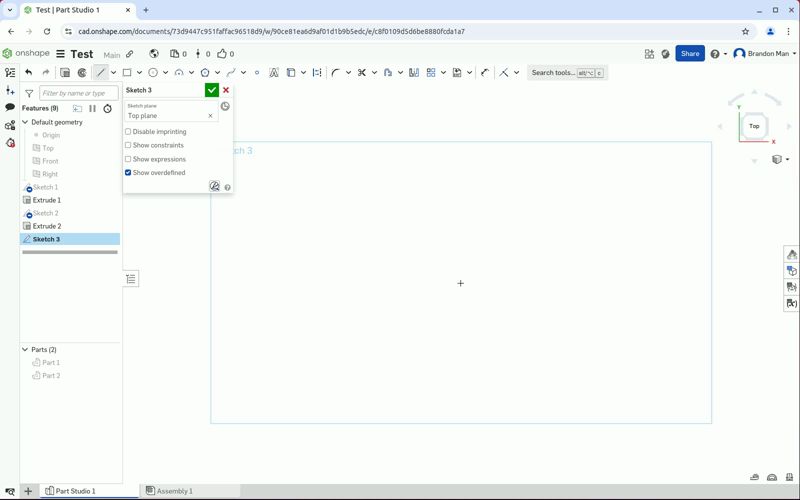
key_up(shift)
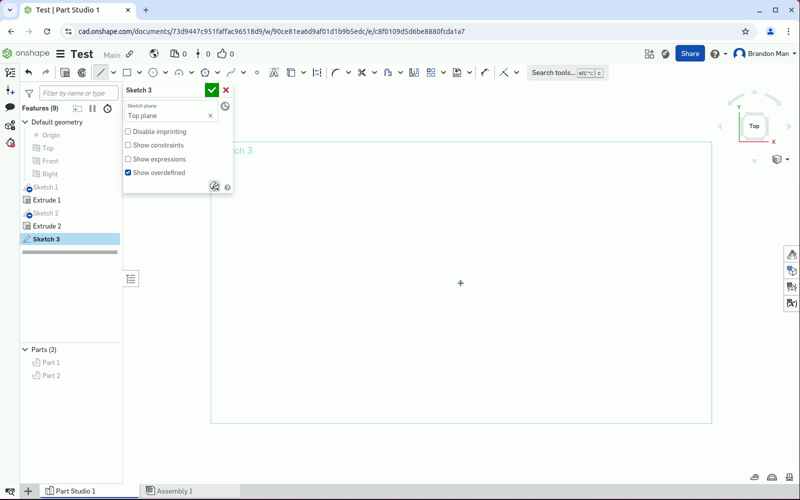
key_down(shift)
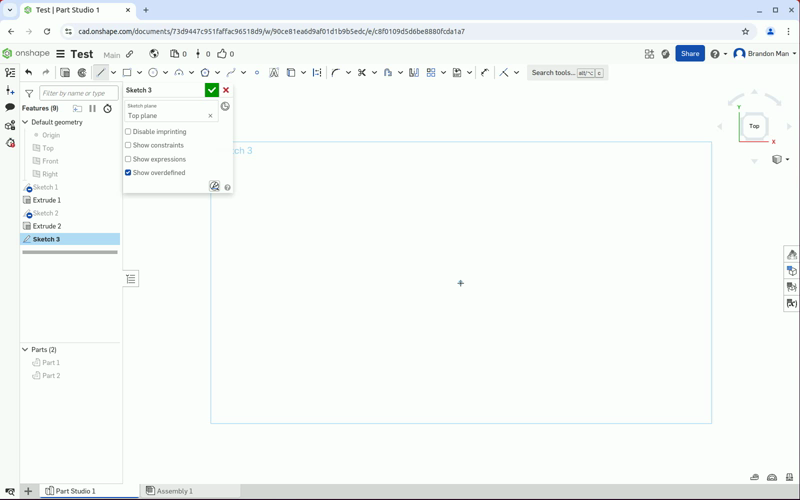
mouse_move(540, 282)
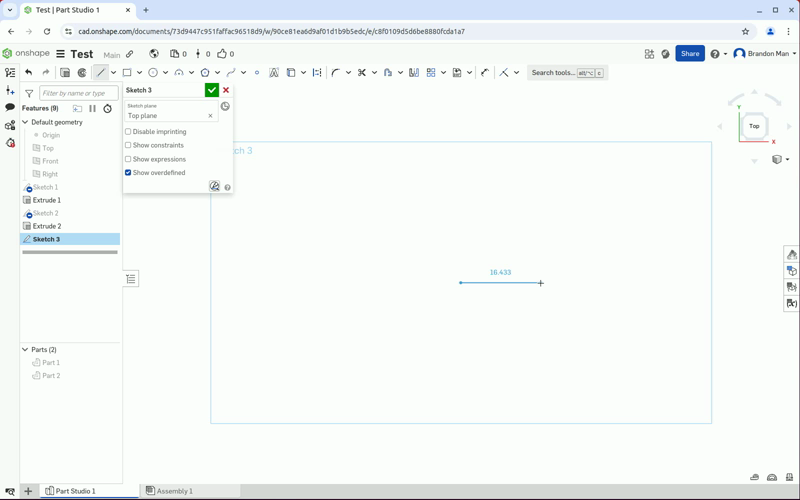
click(540, 282)
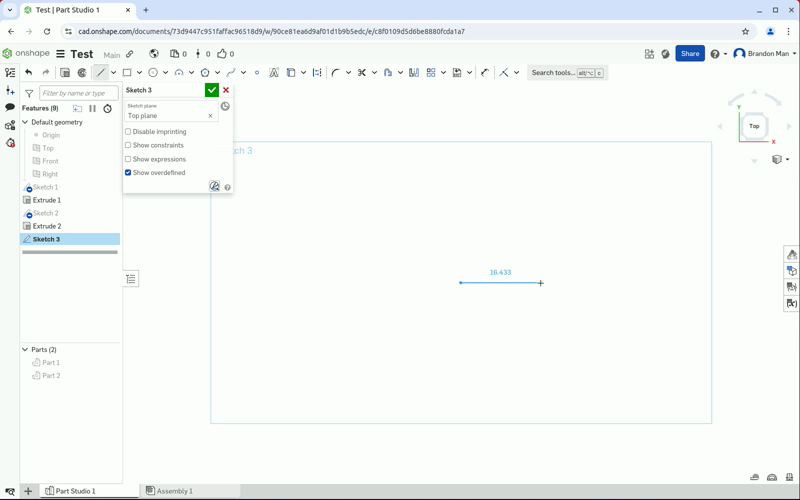
key_up(shift)
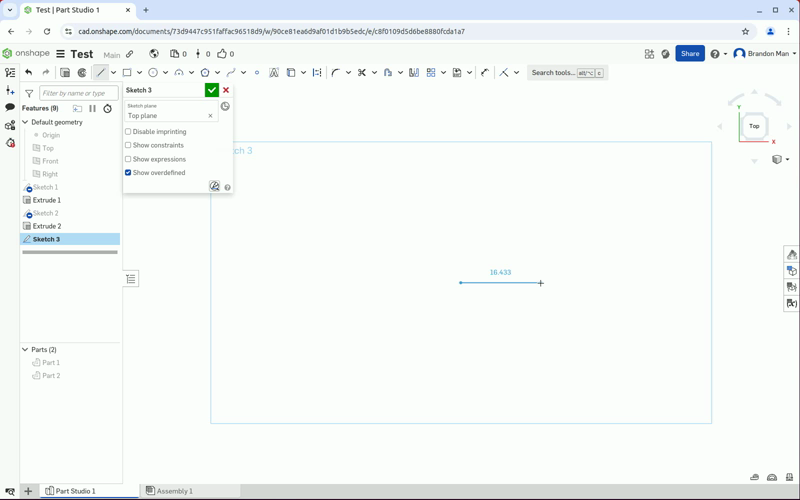
key_down(shift)
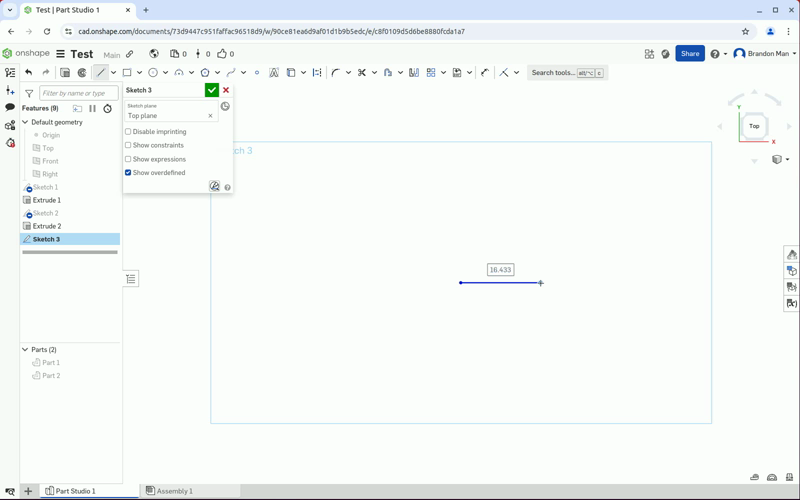
mouse_move(540, 186)
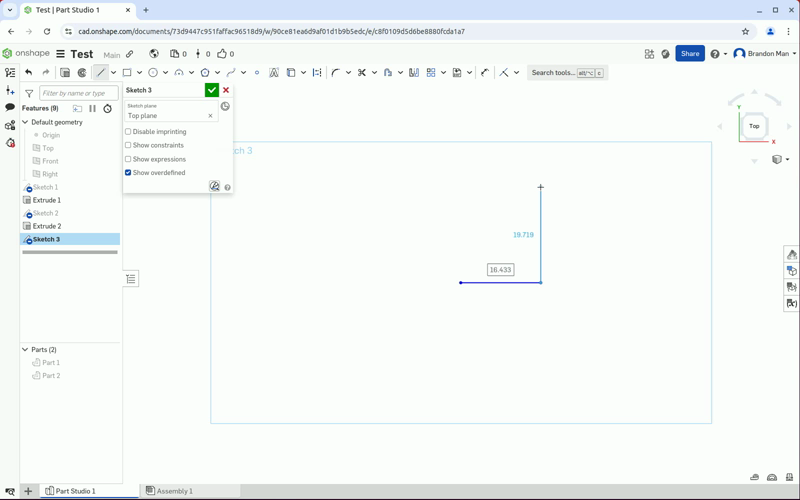
click(540, 186)
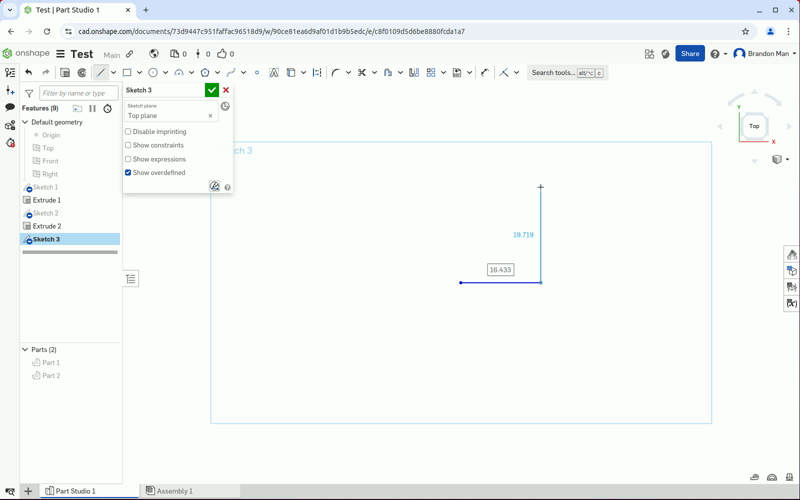
key_up(shift)
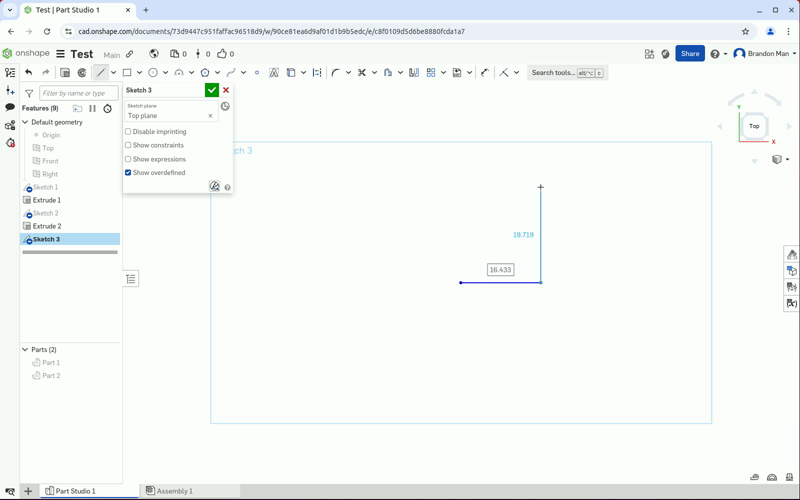
key_down(shift)
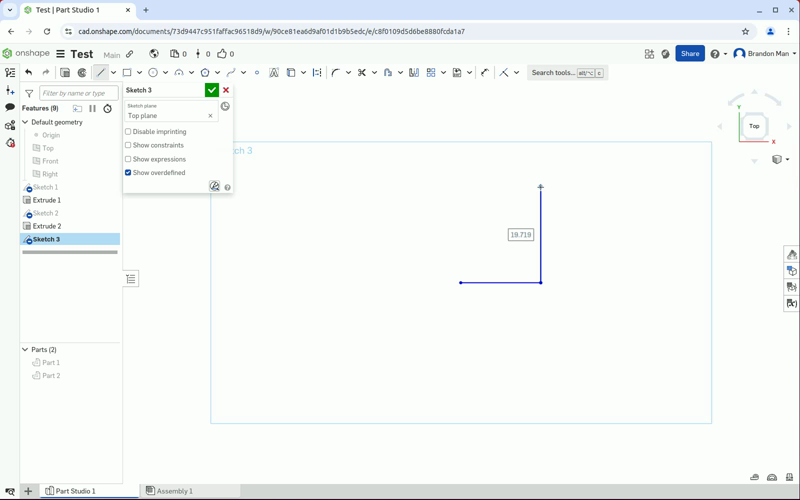
mouse_move(460, 186)
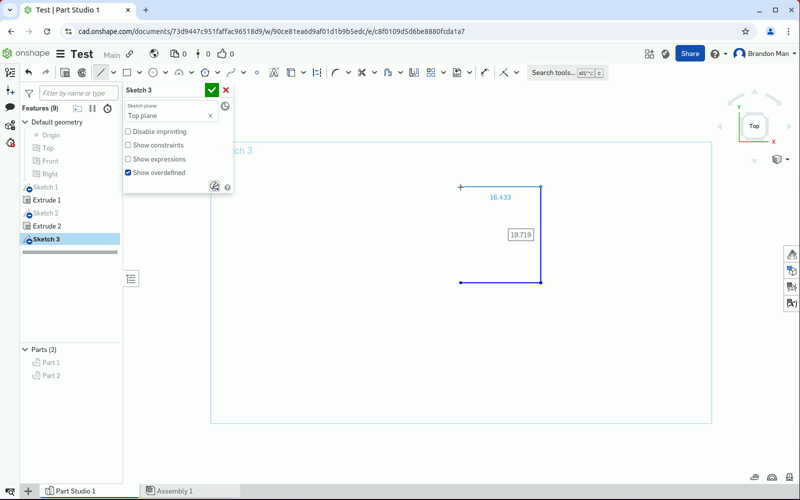
click(460, 186)
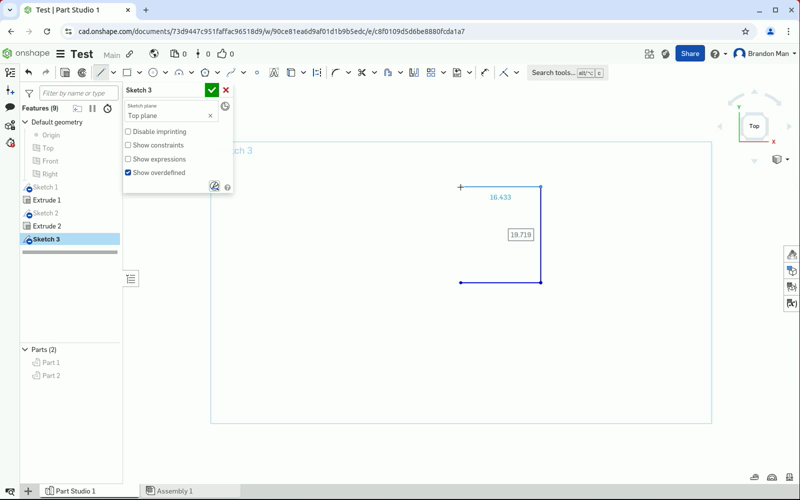
key_up(shift)
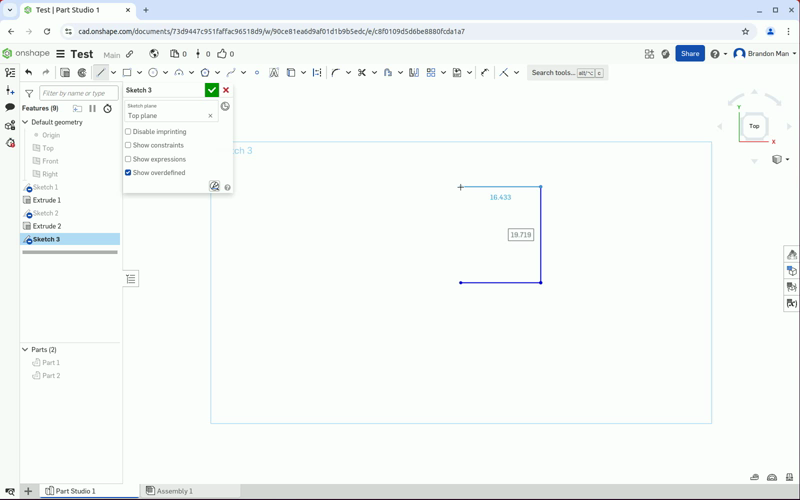
key_down(shift)
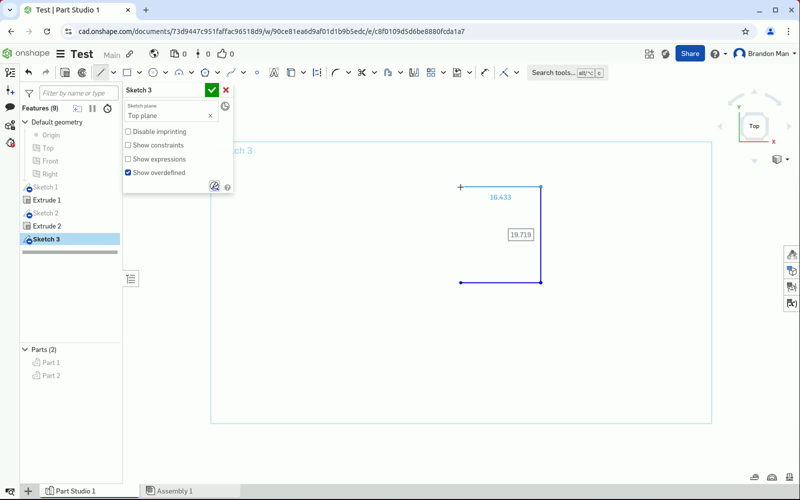
mouse_move(460, 282)
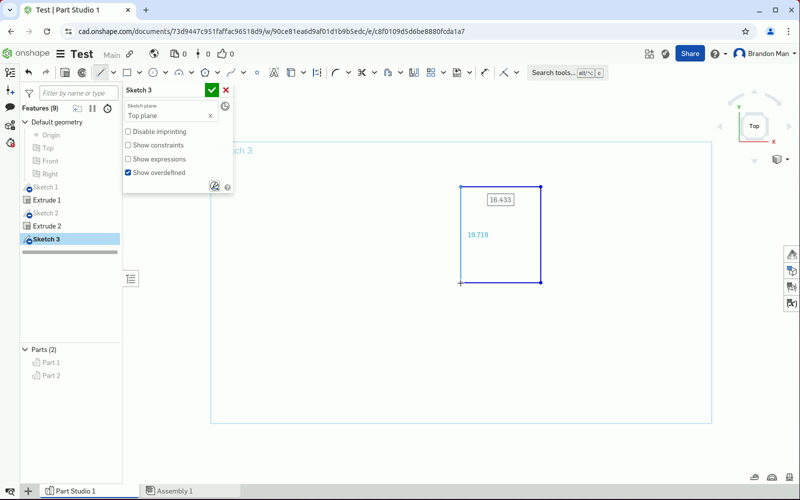
key_up(shift)
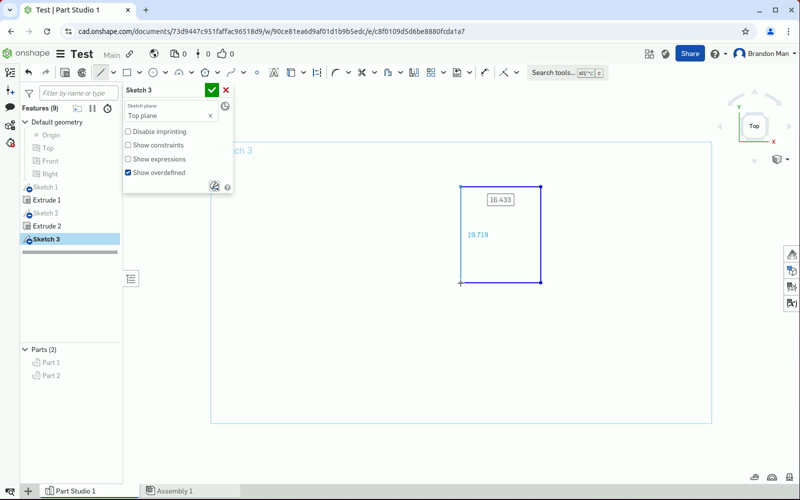
click(460, 282)
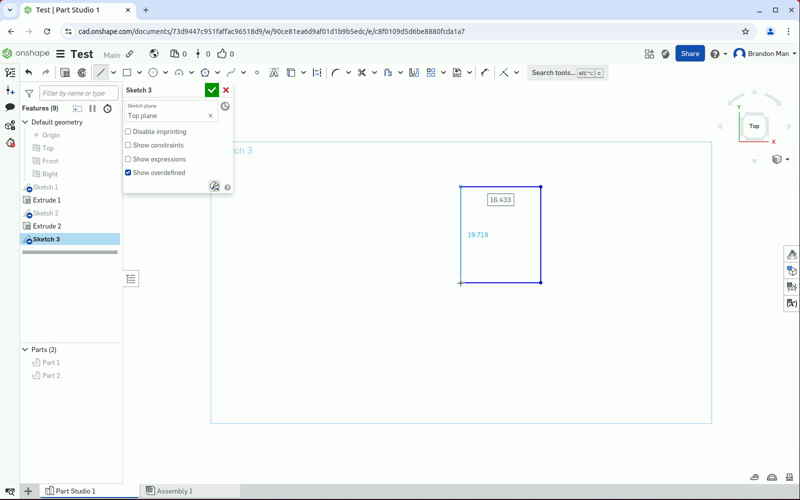
key(esc)
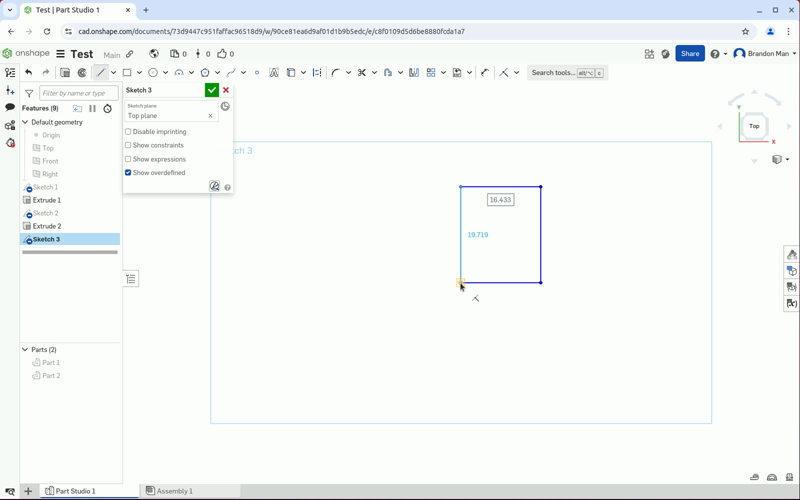
mouse_move(504, 250)
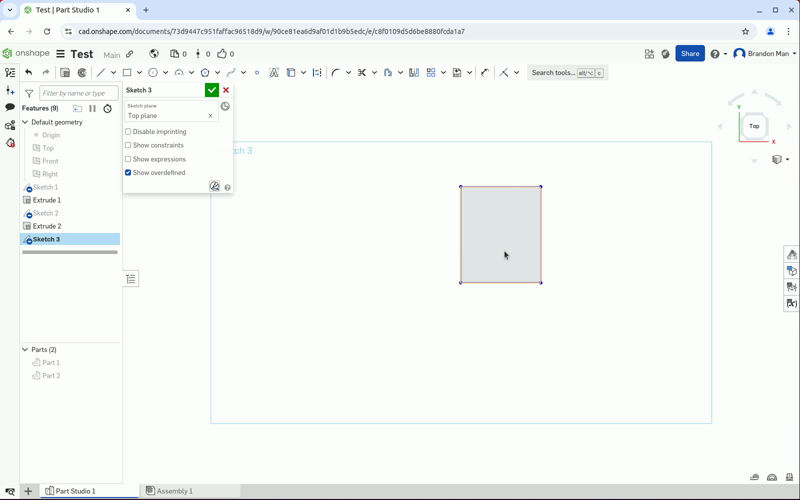
click(504, 250)
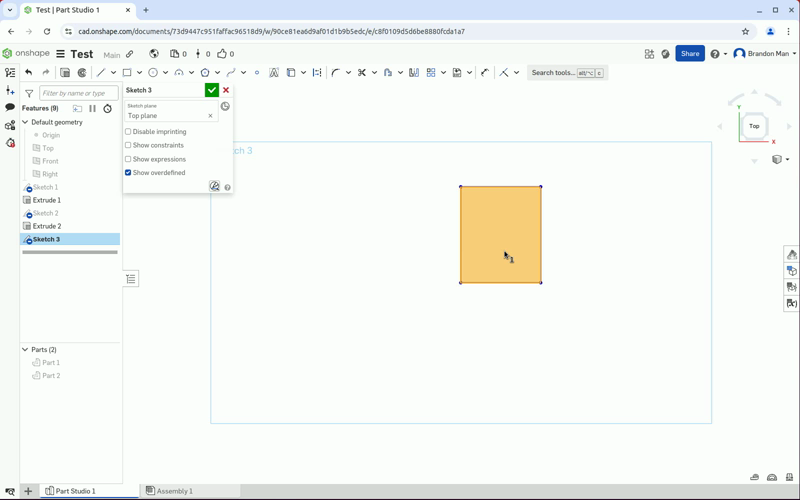
mouse_move(73, 352)
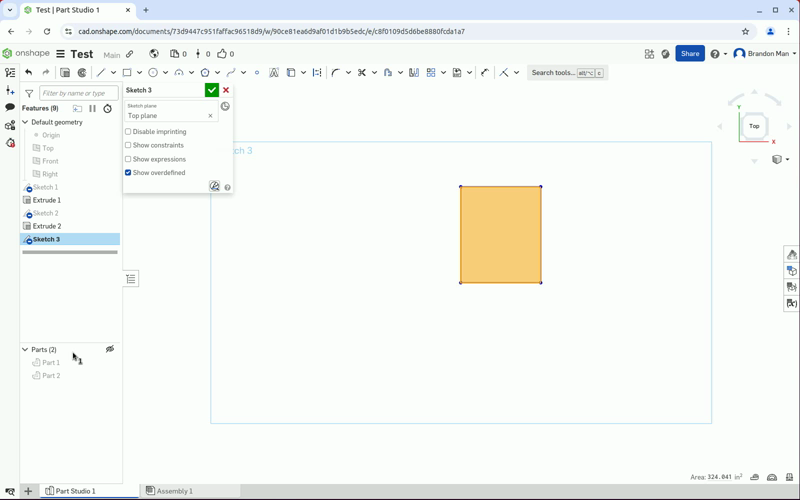
key(shift+y)
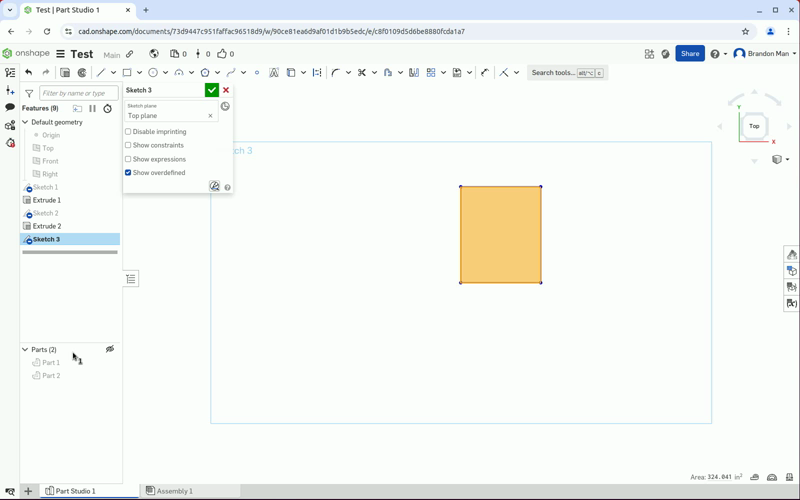
key(shift+e)
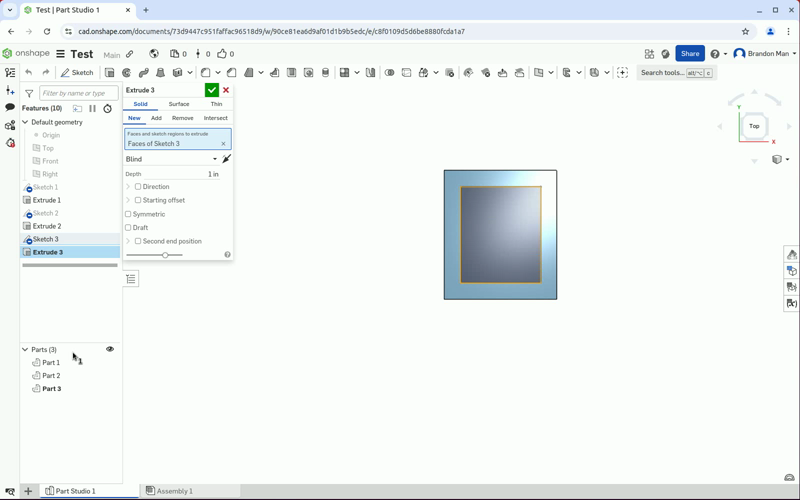
mouse_move(143, 106)
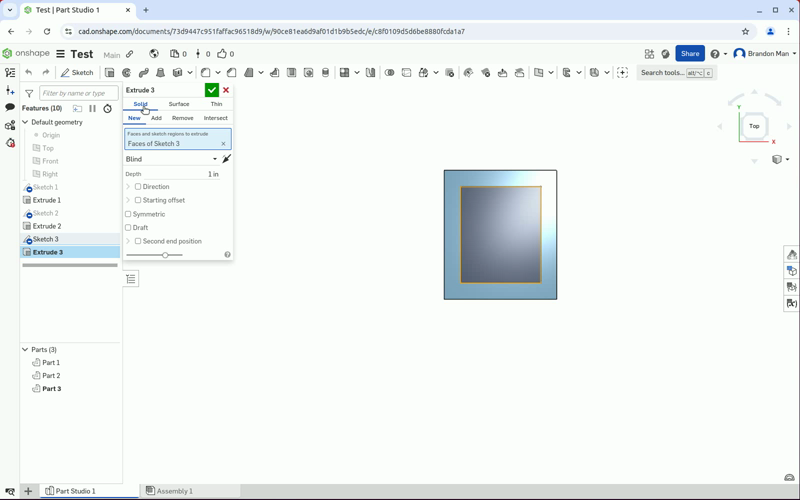
click(143, 106)
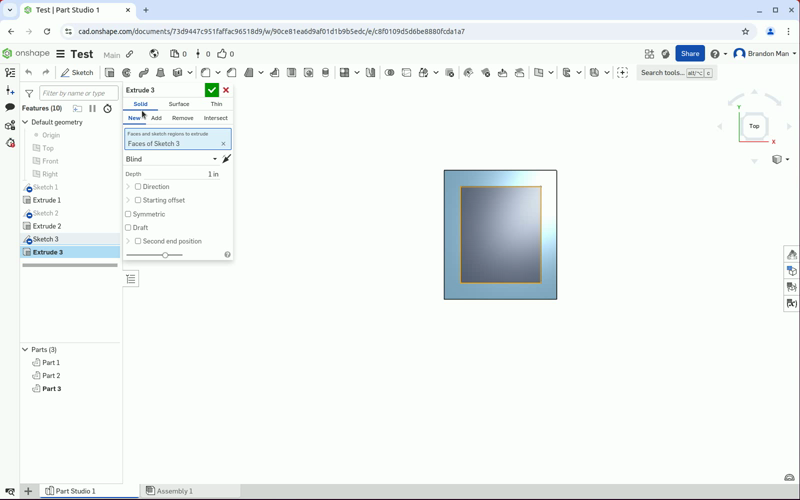
mouse_move(137, 120)
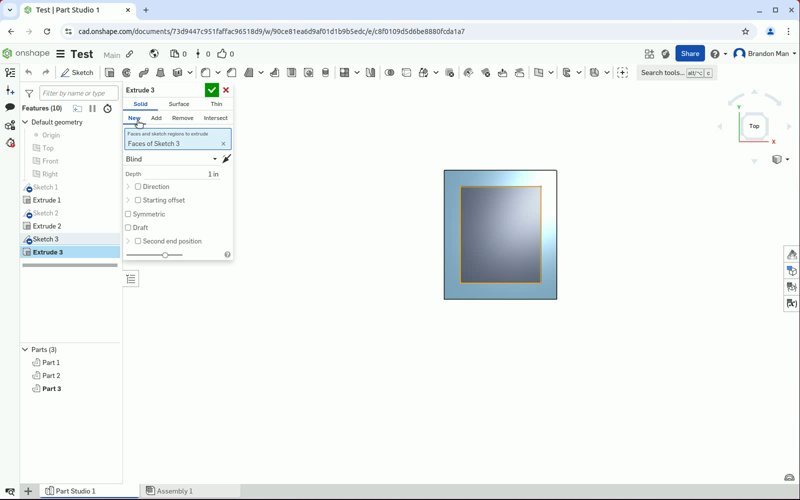
click(137, 120)
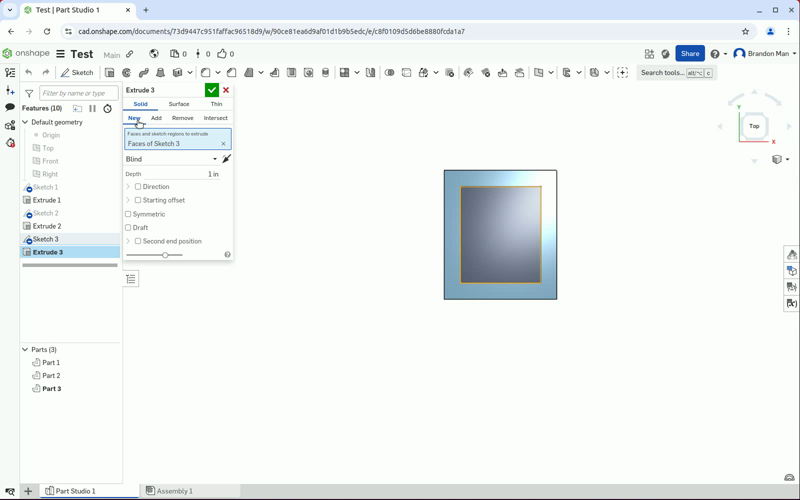
key(tab, 4)
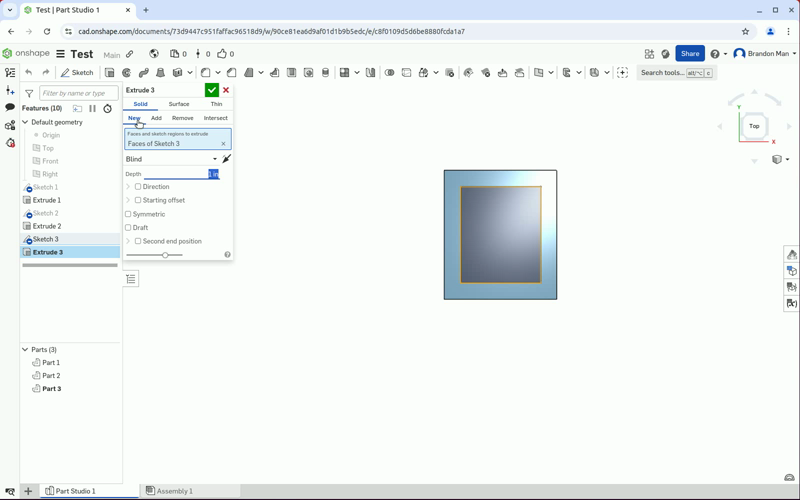
text(0.722)
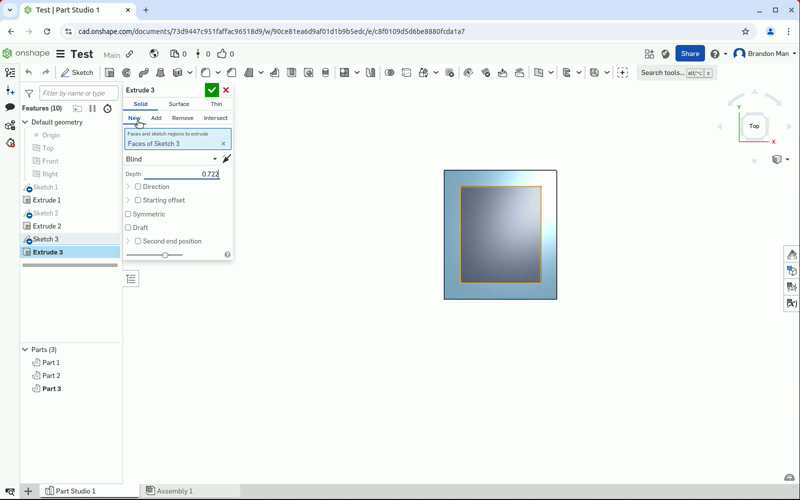
key(enter)
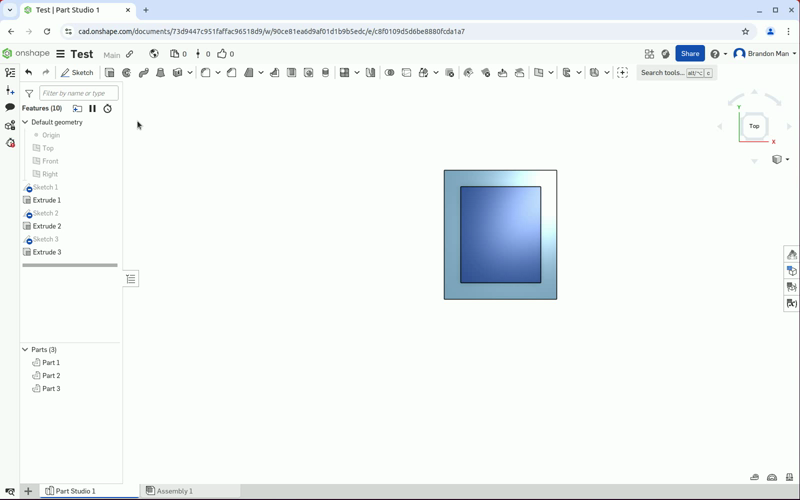
key(shift+h)
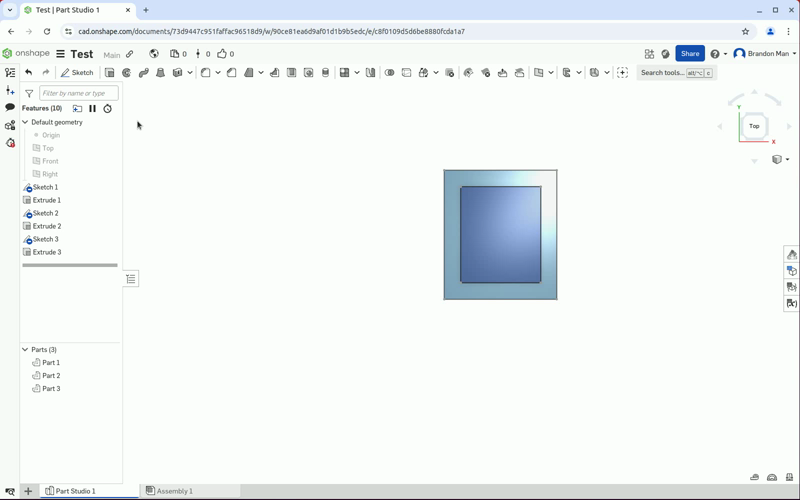
key(shift+h)
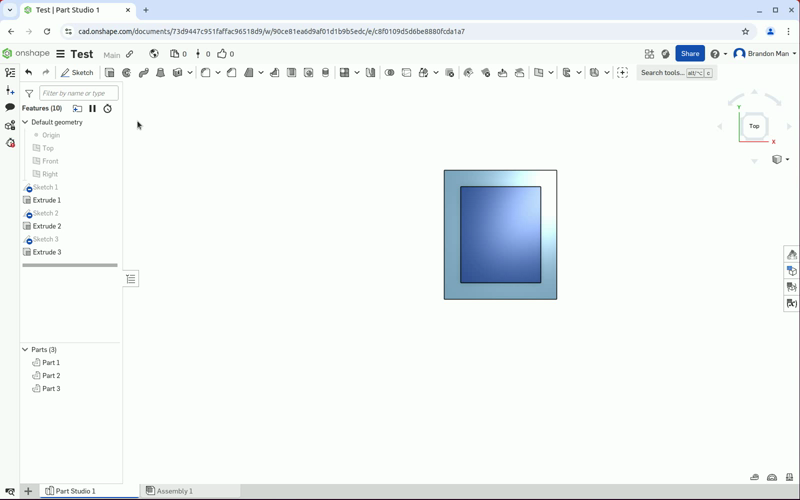
mouse_move(73, 189)
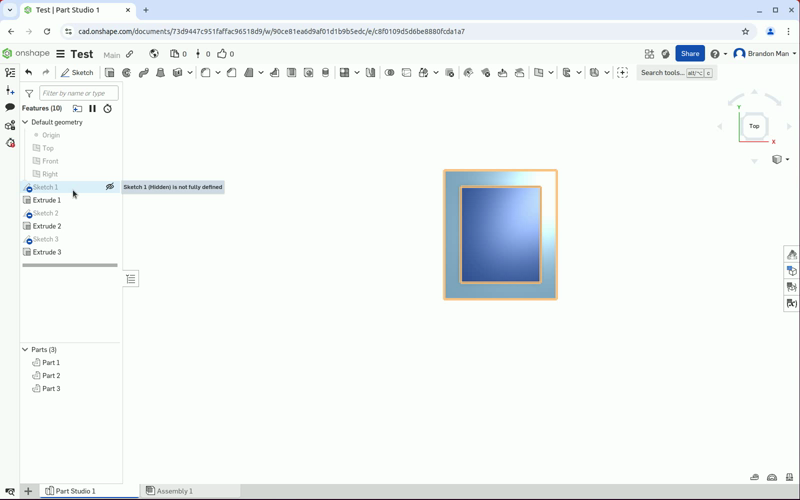
click(73, 189)
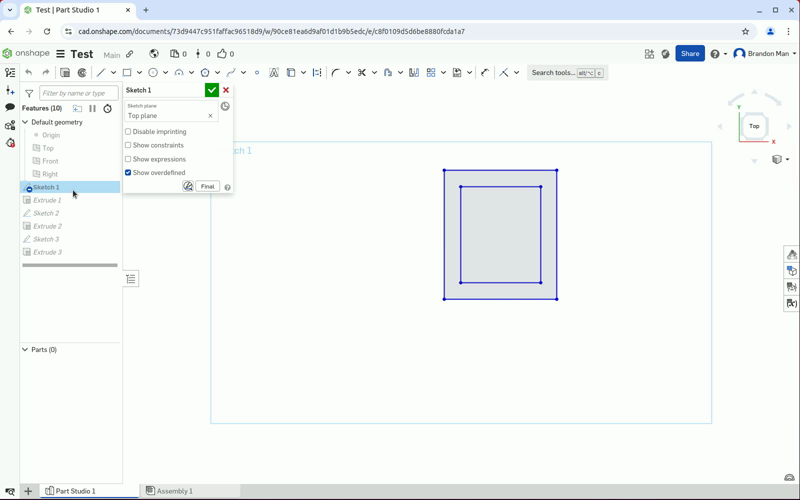
mouse_move(229, 92)
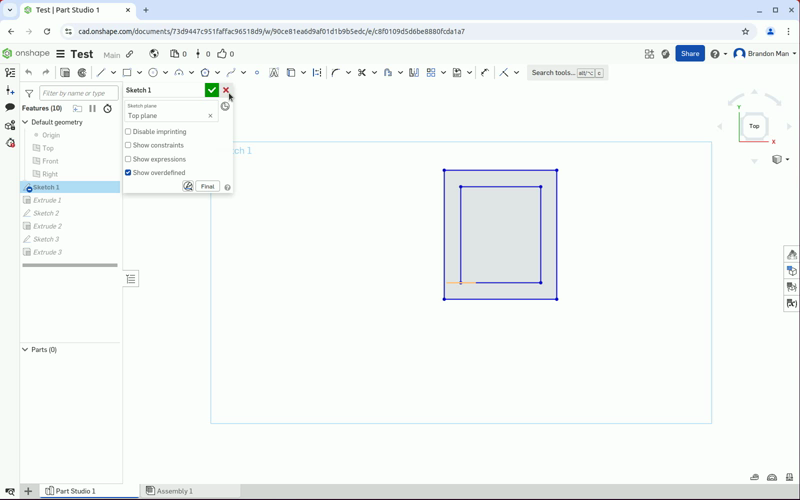
click(229, 92)
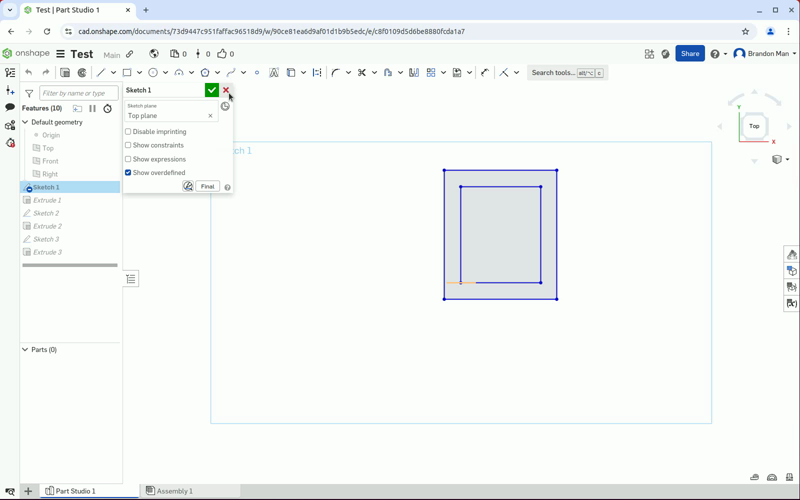
key(shift+s)
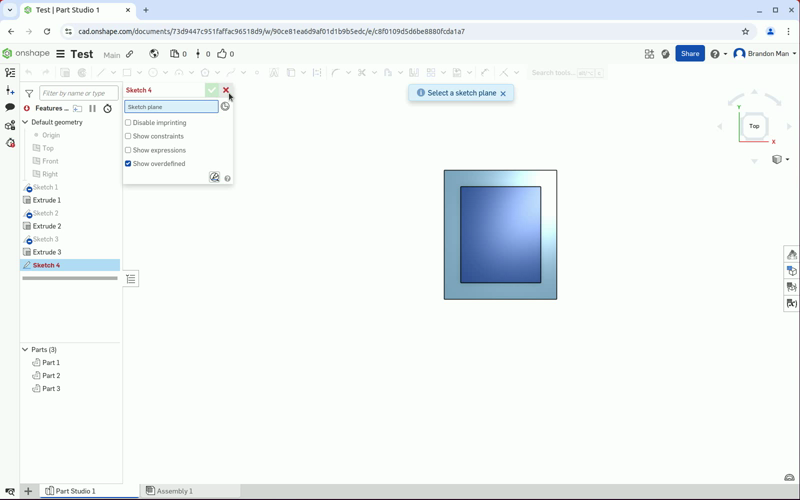
mouse_move(73, 150)
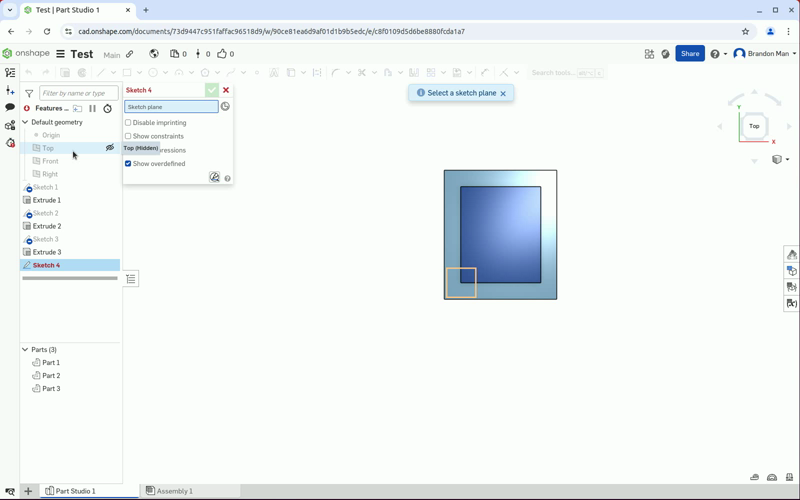
click(73, 150)
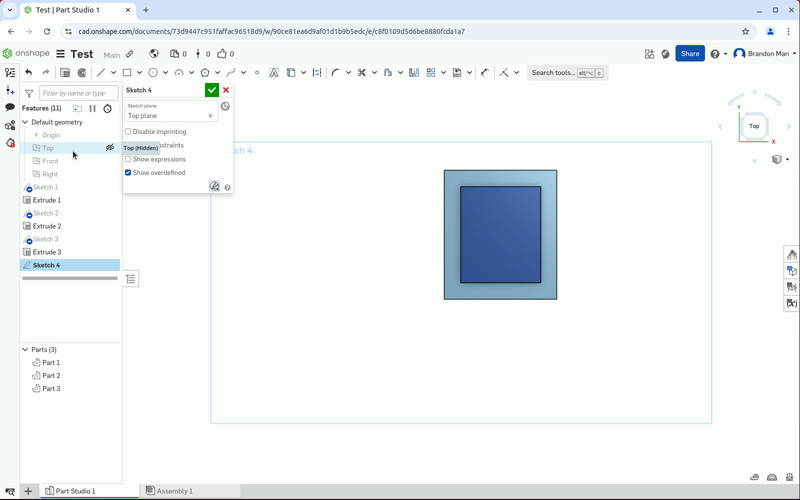
mouse_move(73, 352)
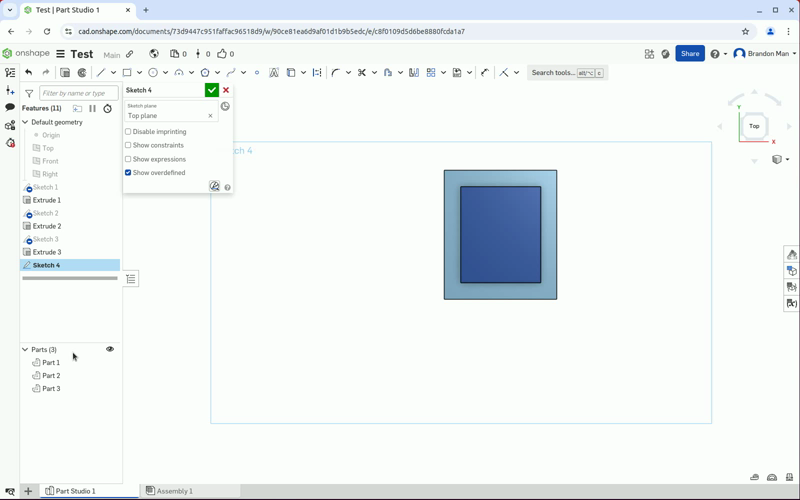
key(y)
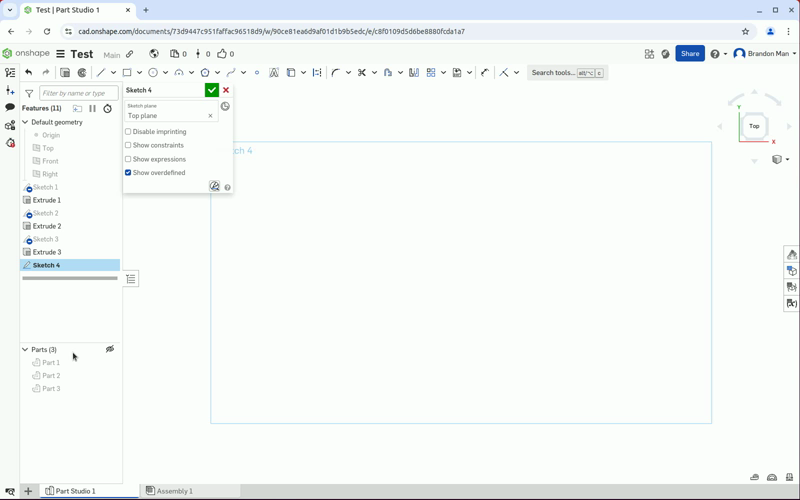
key(l)
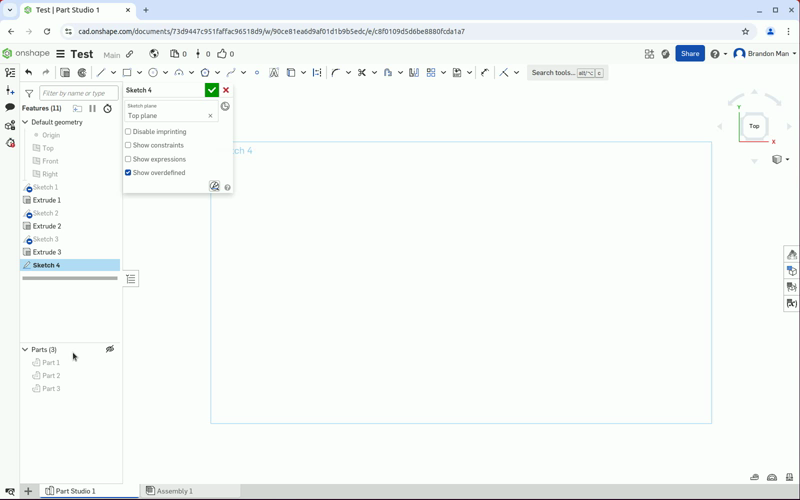
key_down(shift)
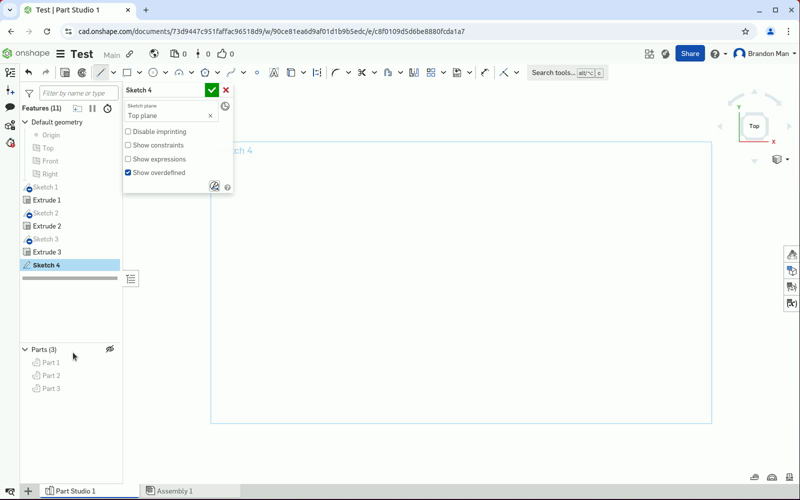
mouse_move(444, 299)
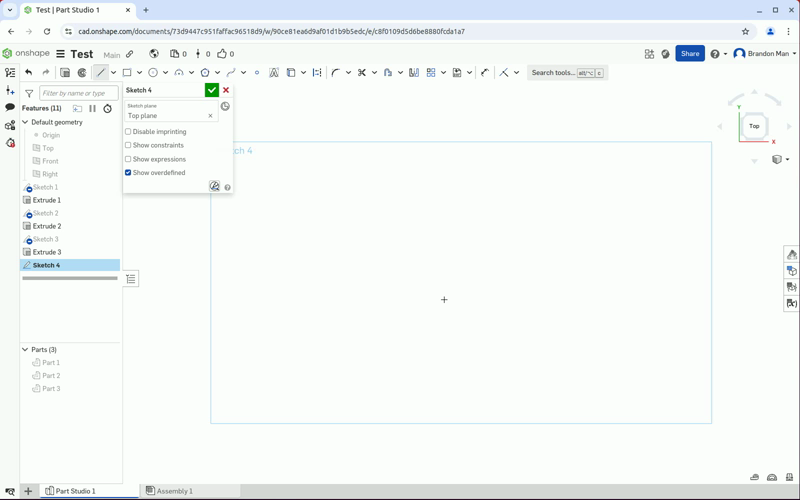
click(444, 299)
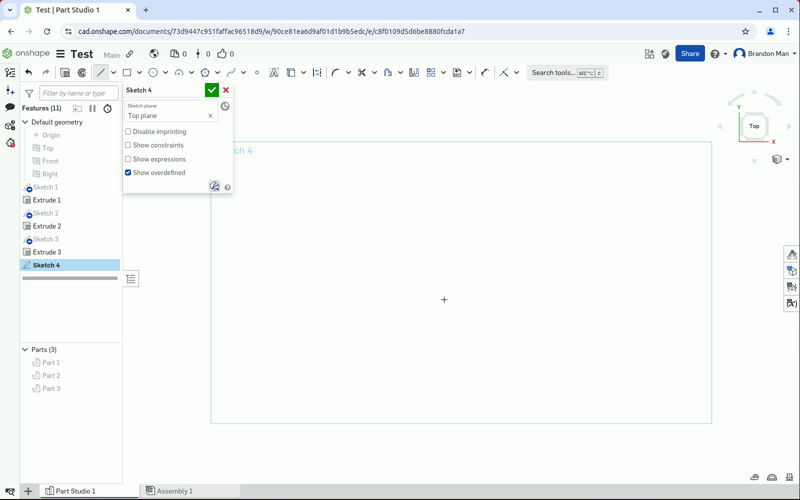
key_up(shift)
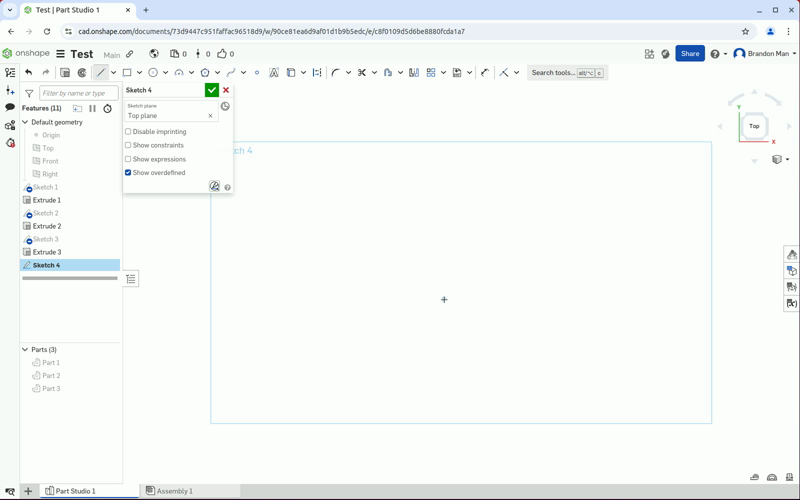
key_down(shift)
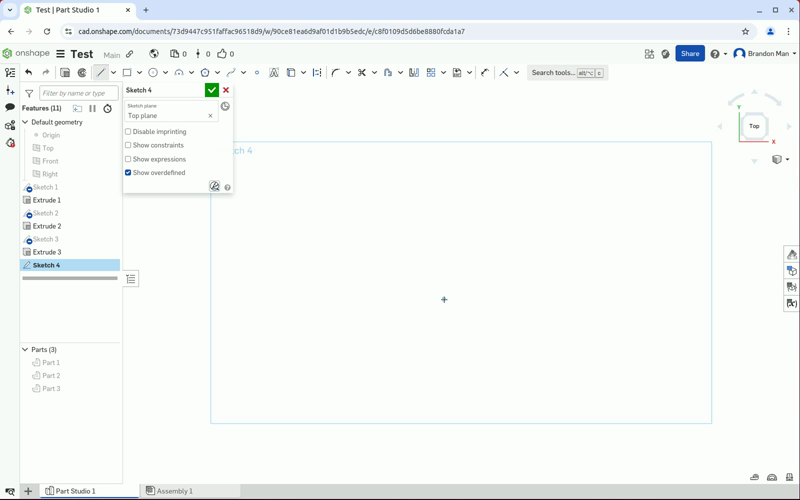
mouse_move(556, 299)
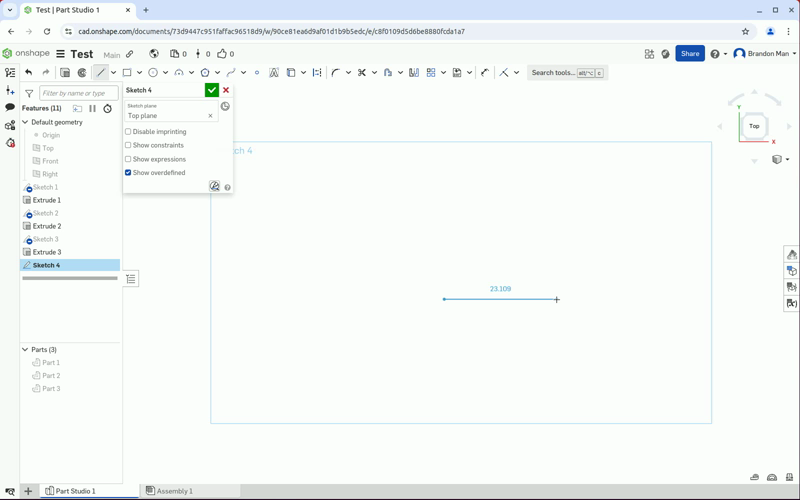
click(556, 299)
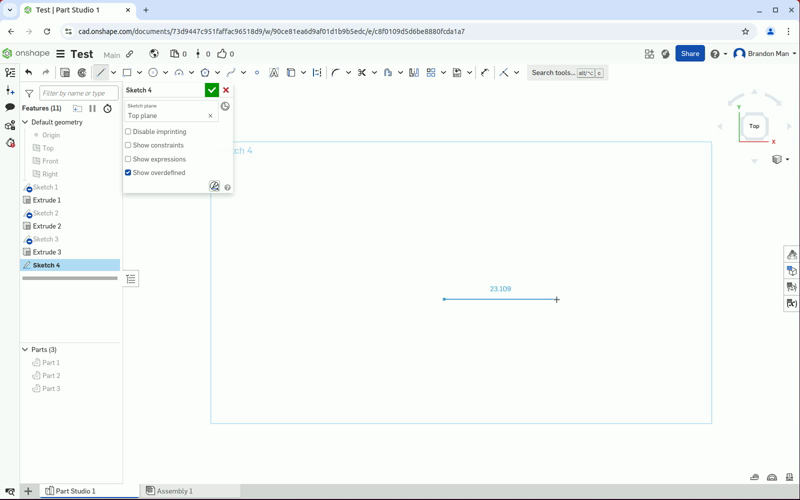
key_up(shift)
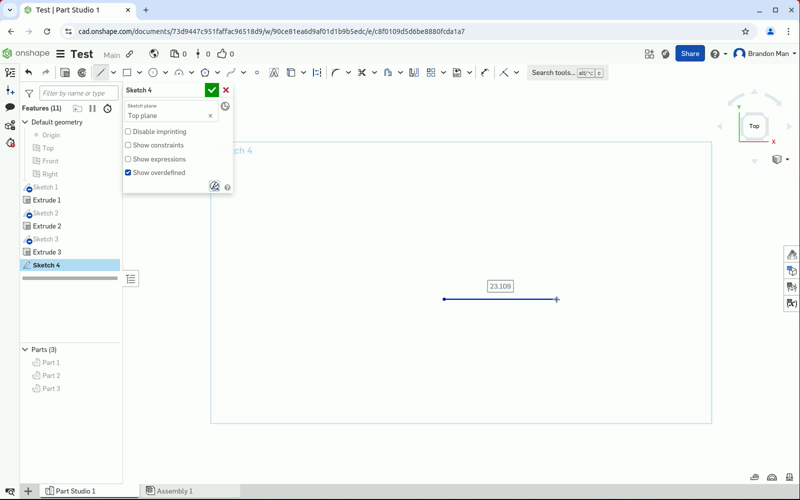
key_down(shift)
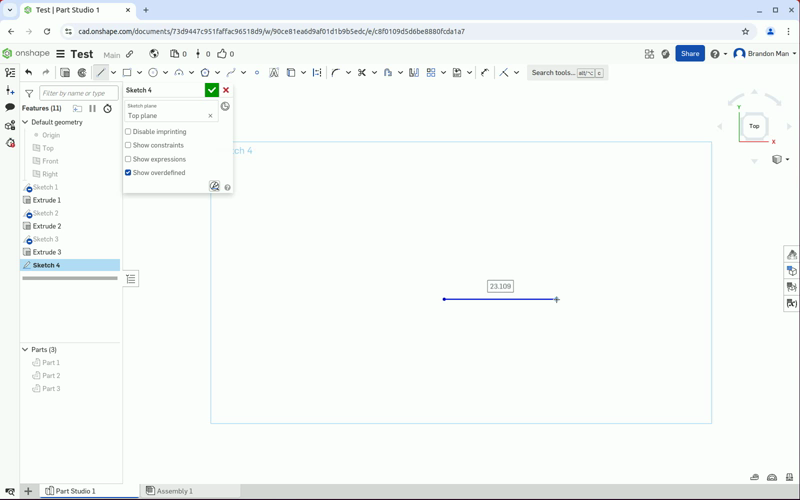
mouse_move(556, 170)
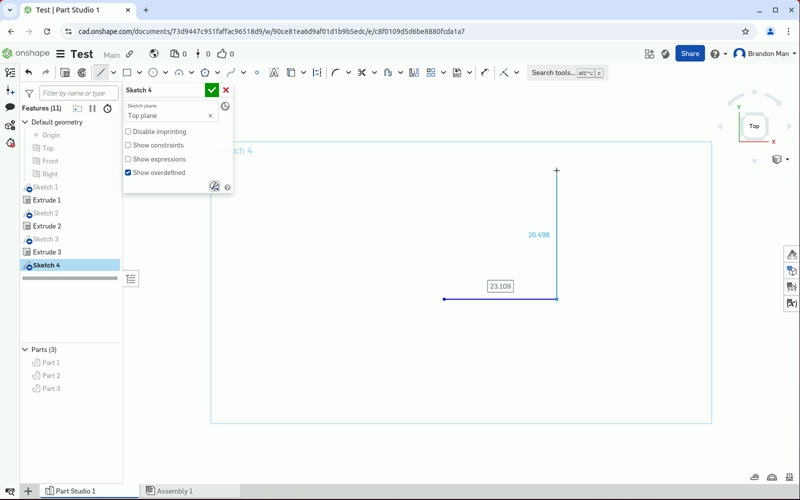
click(556, 170)
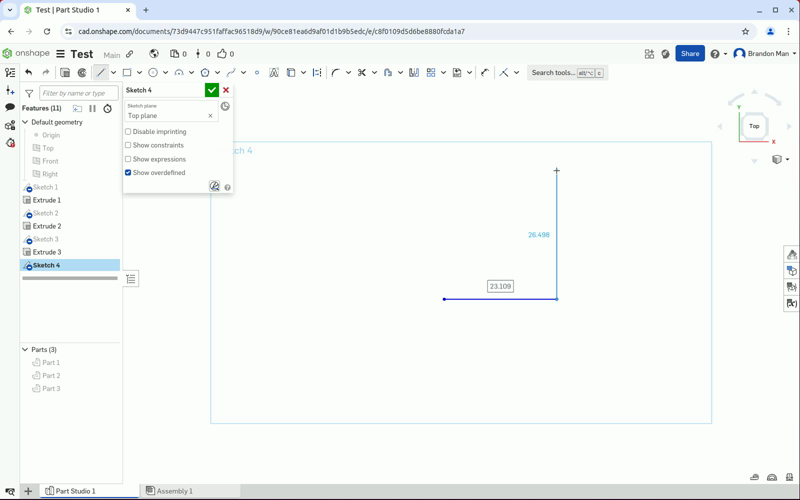
key_up(shift)
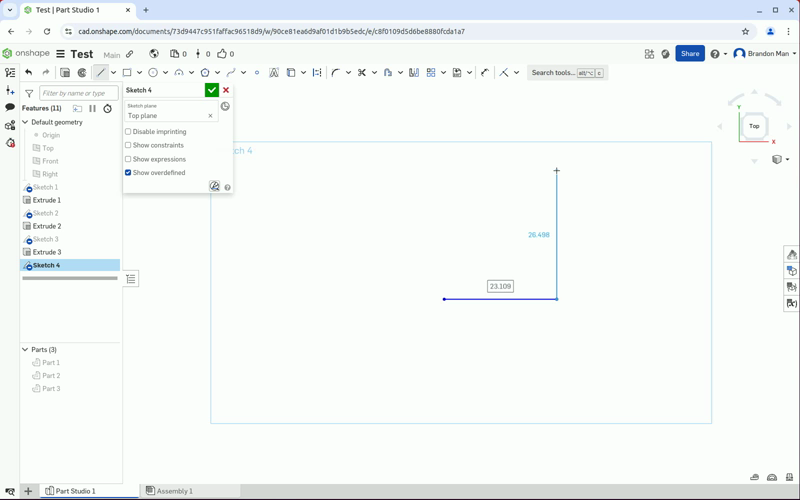
key_down(shift)
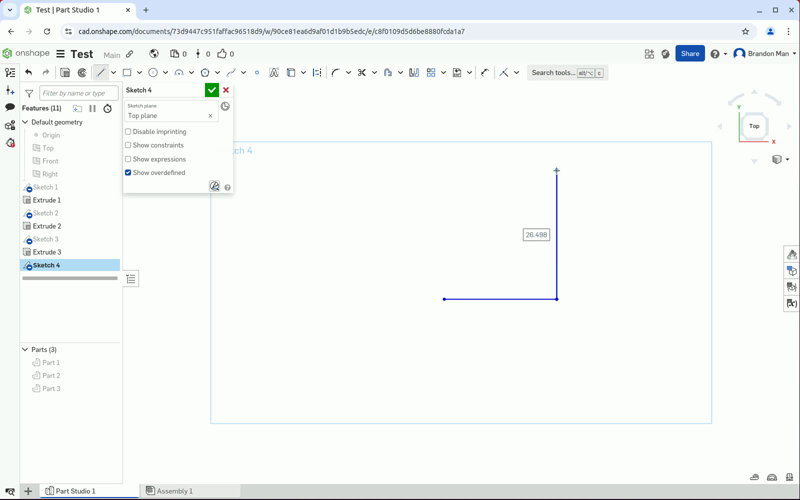
mouse_move(444, 170)
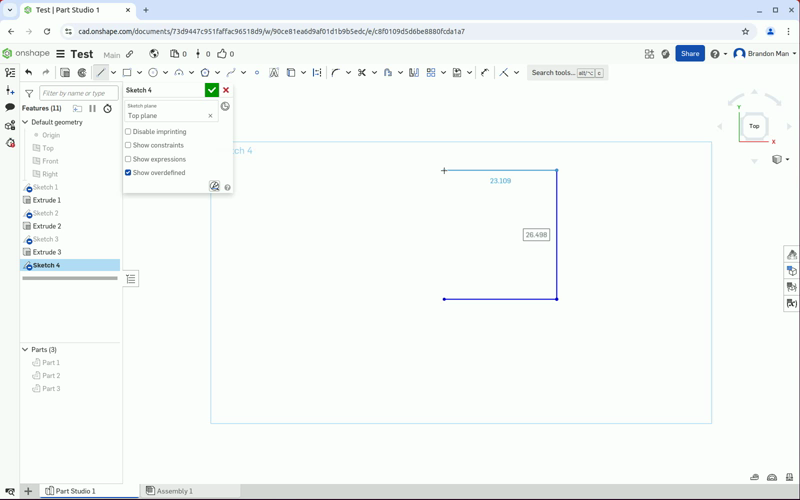
click(444, 170)
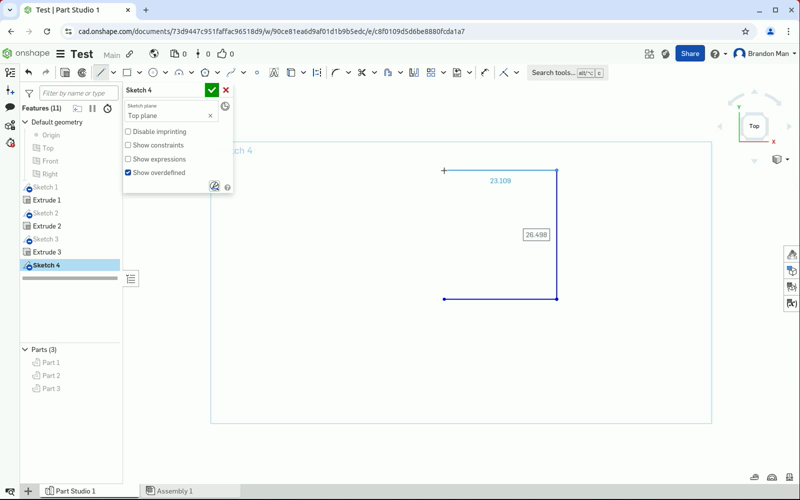
key_up(shift)
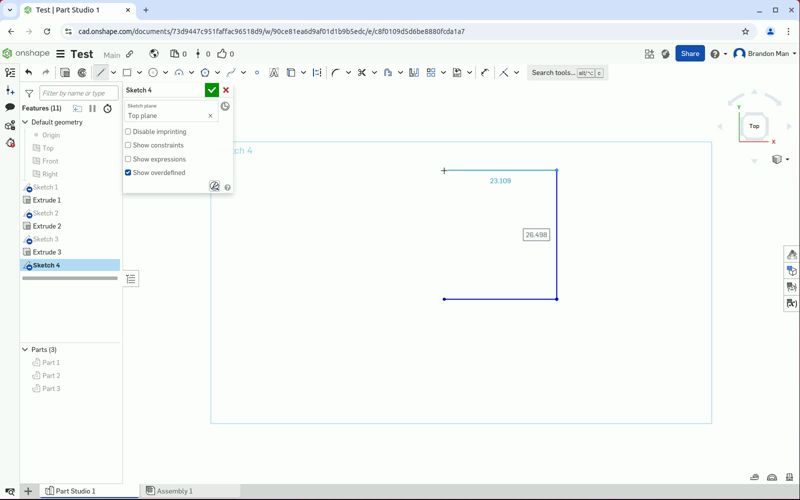
key_down(shift)
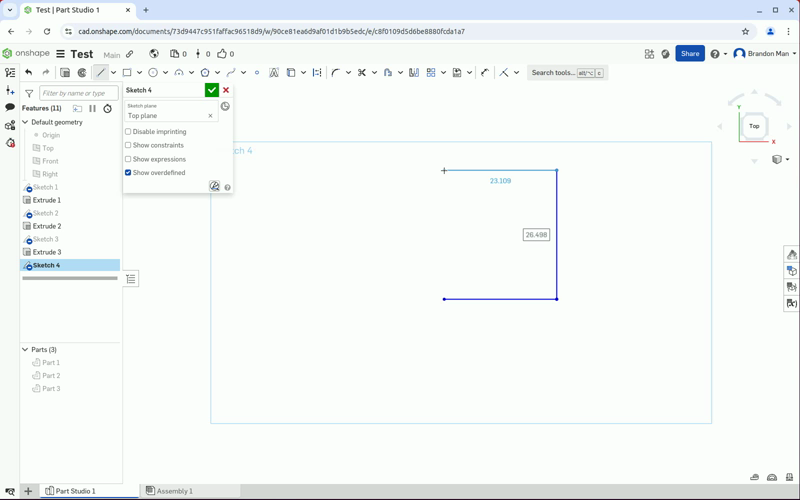
mouse_move(444, 299)
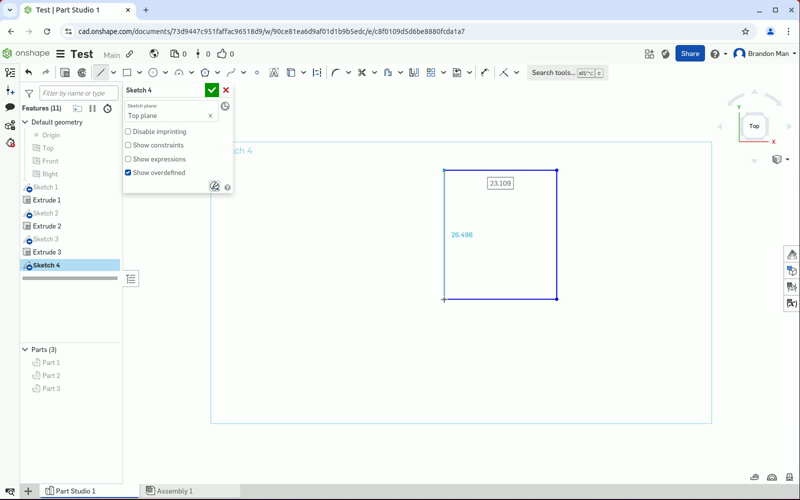
key_up(shift)
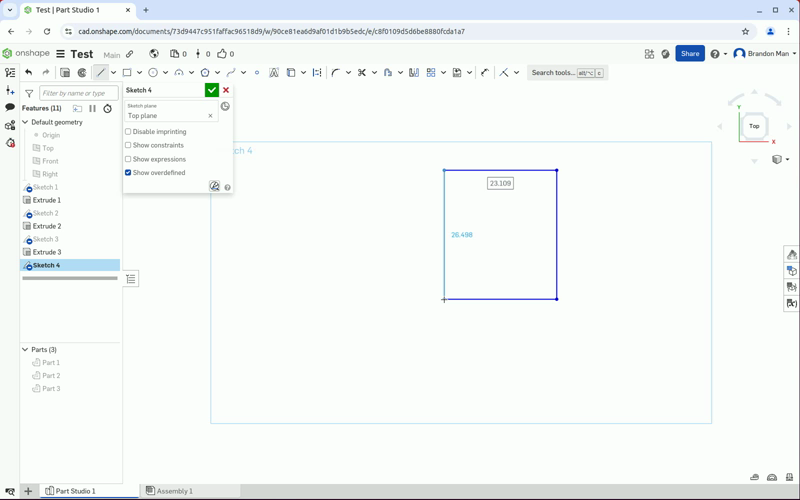
click(444, 299)
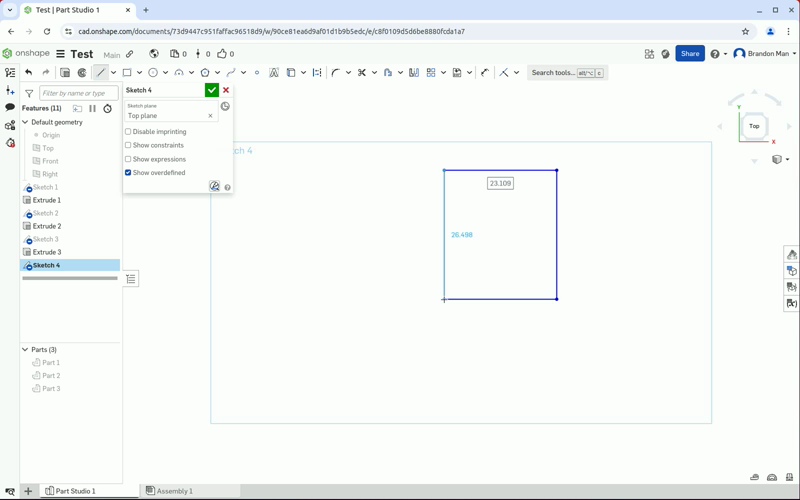
key(esc)
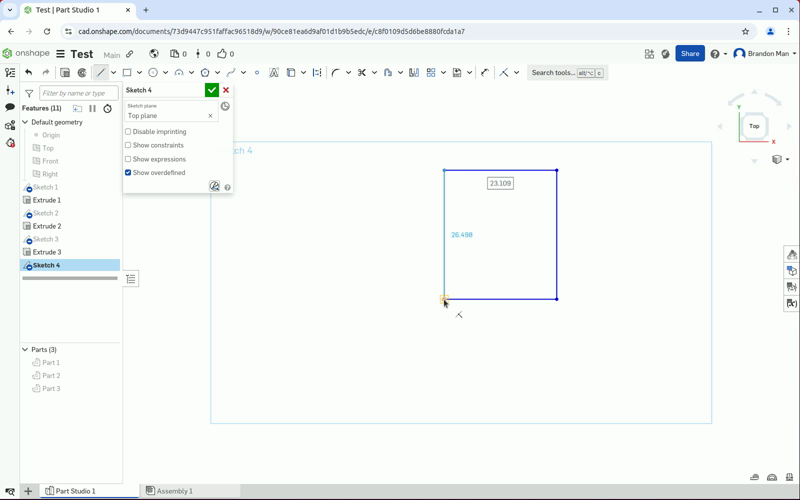
key(l)
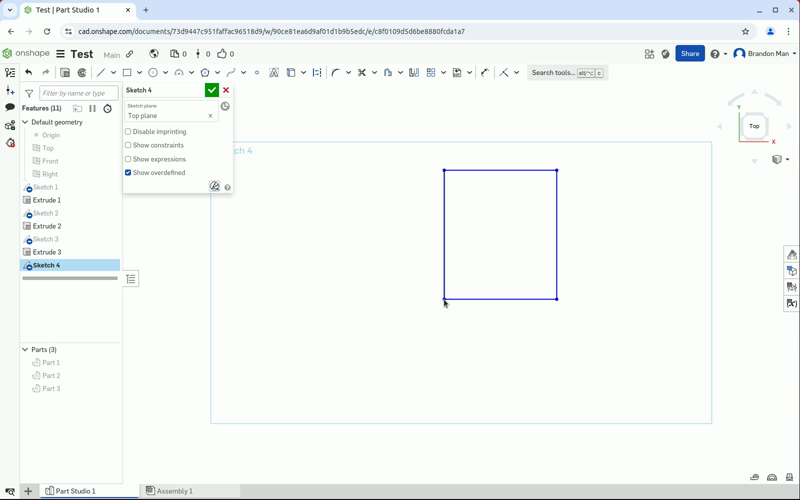
key_down(shift)
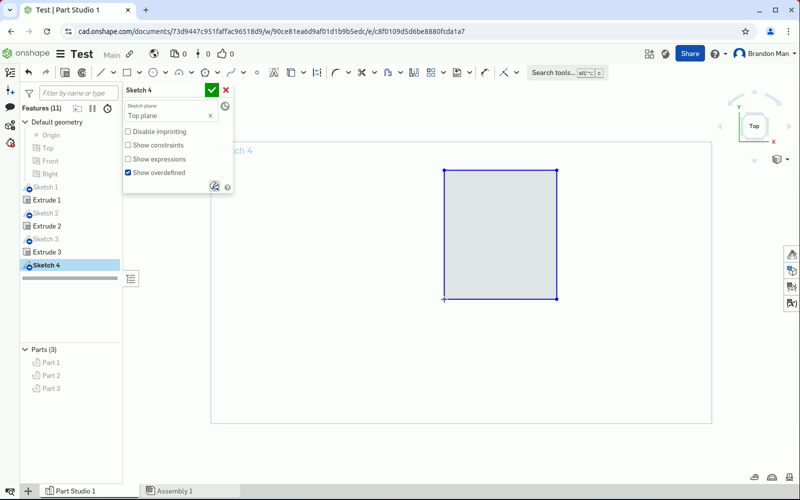
mouse_move(460, 282)
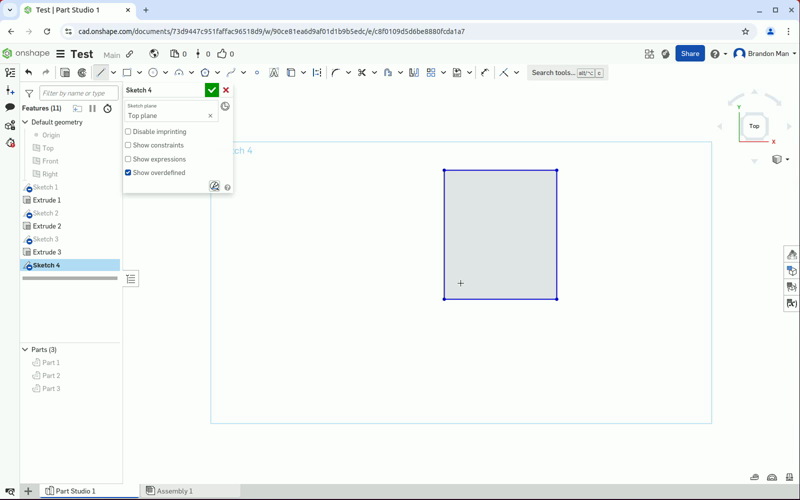
click(460, 282)
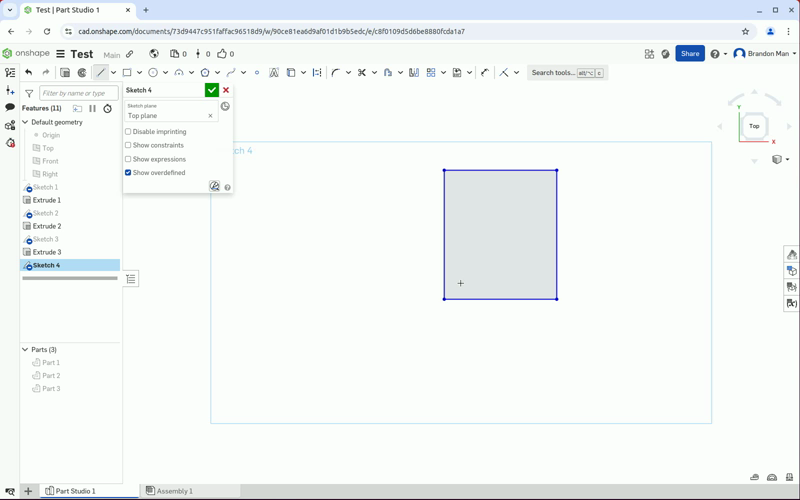
key_up(shift)
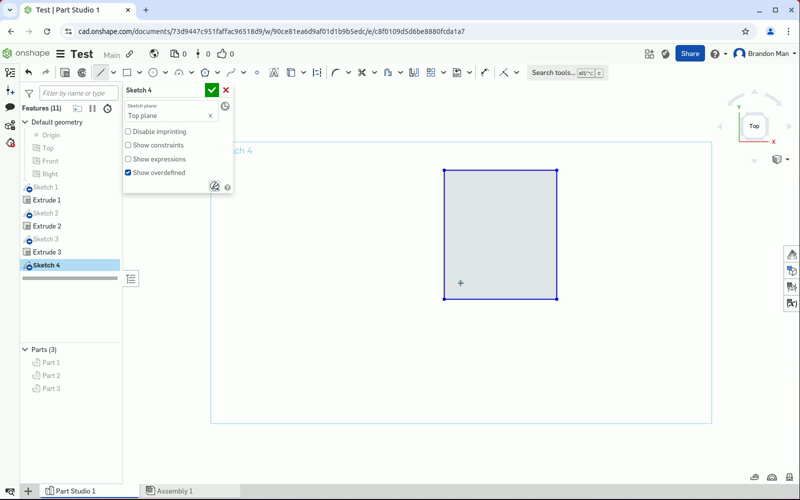
key_down(shift)
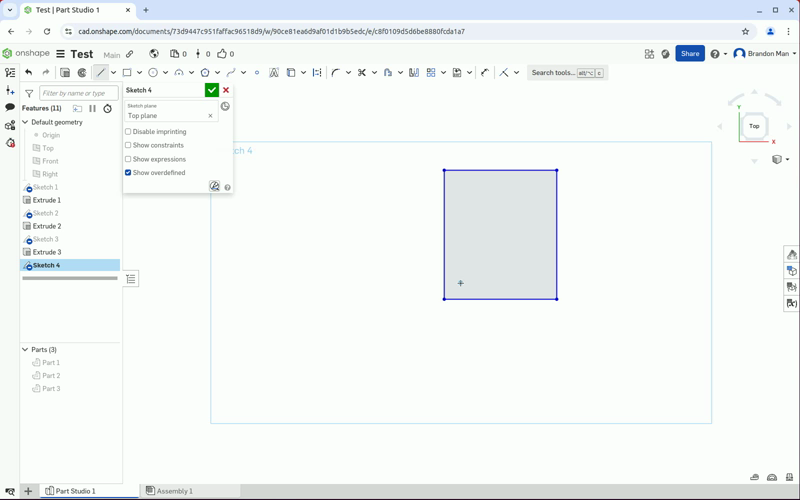
mouse_move(540, 282)
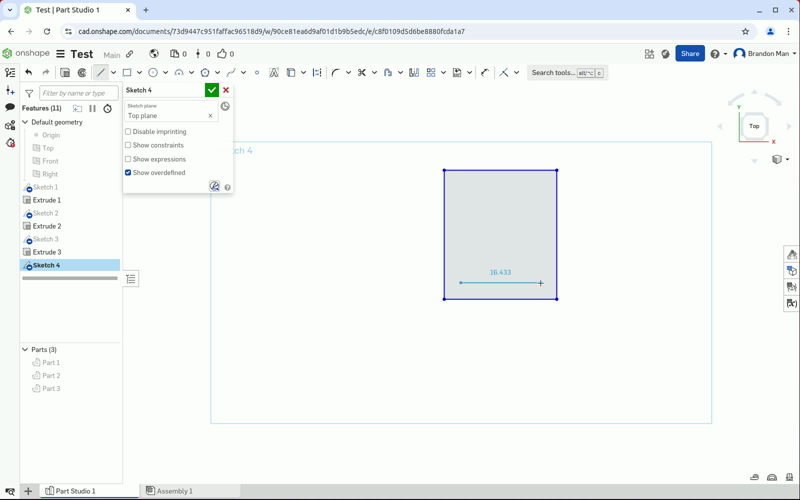
click(540, 282)
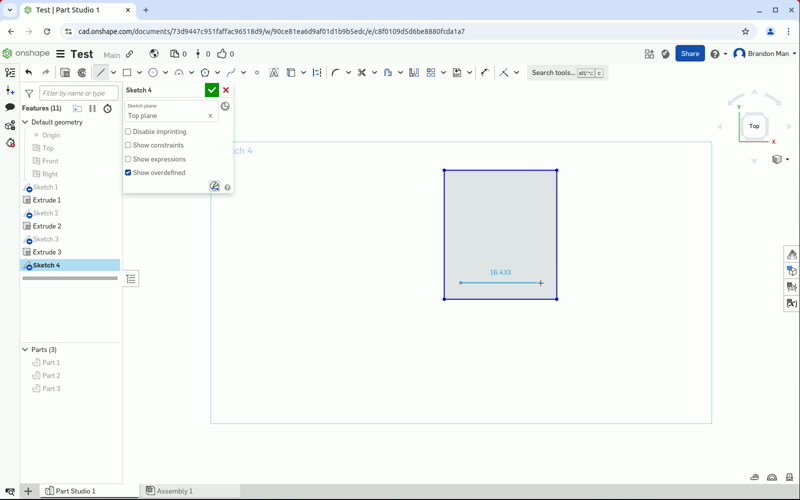
key_up(shift)
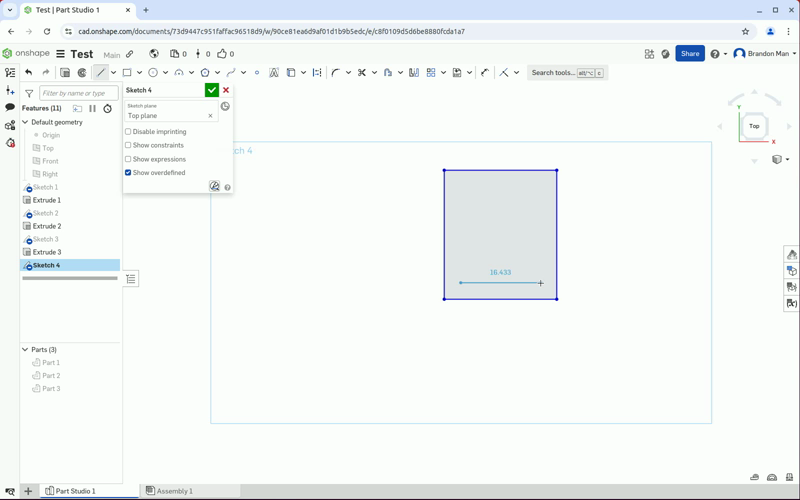
key_down(shift)
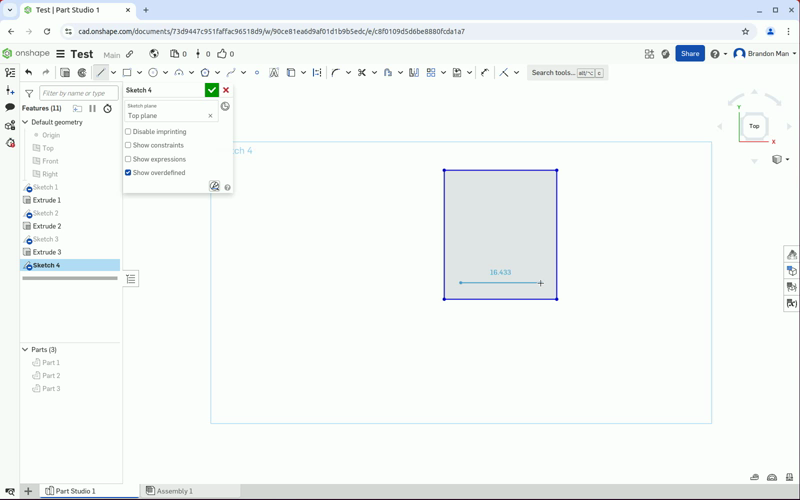
mouse_move(540, 186)
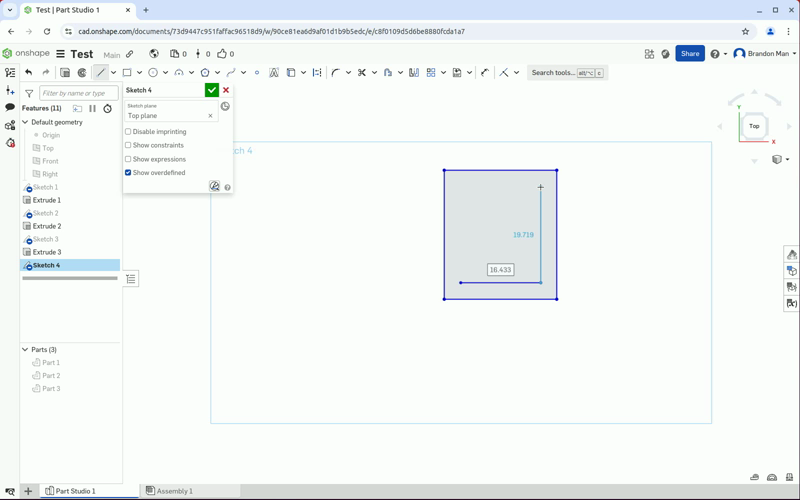
click(540, 186)
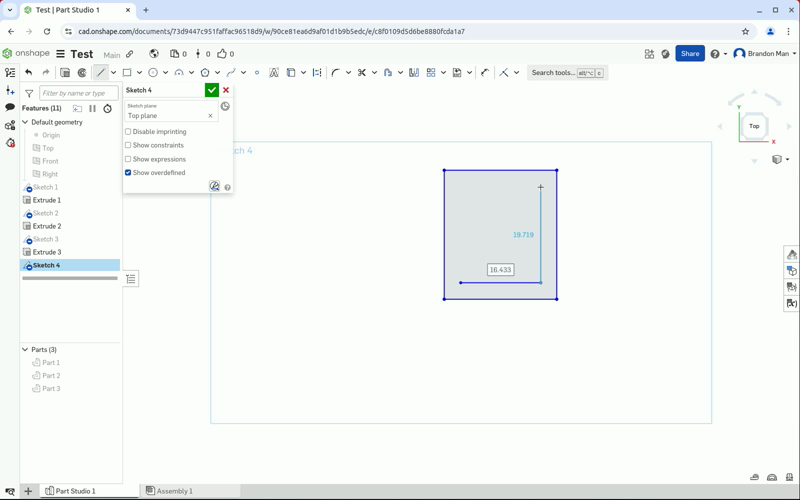
key_up(shift)
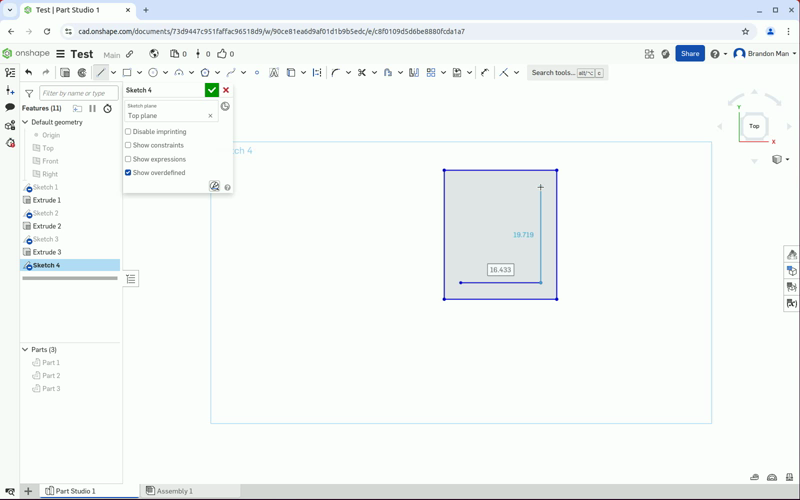
key_down(shift)
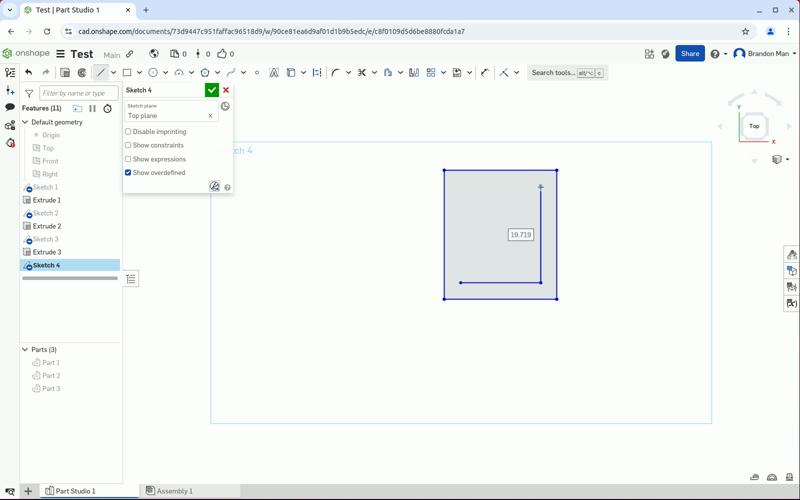
mouse_move(460, 186)
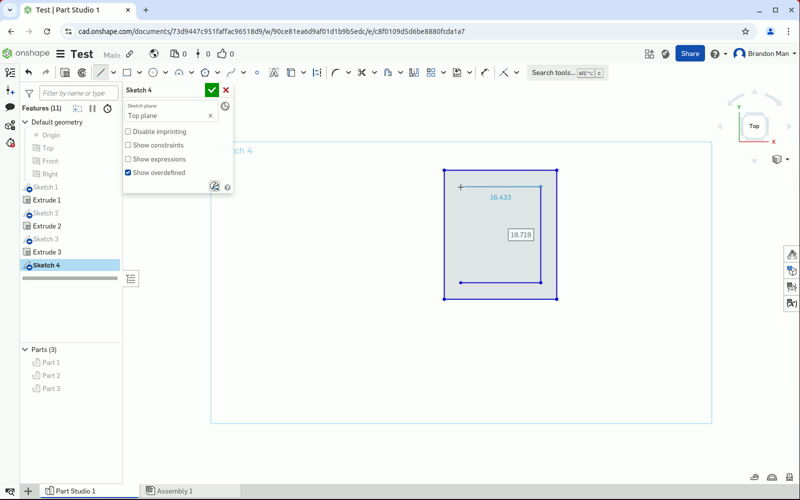
click(460, 186)
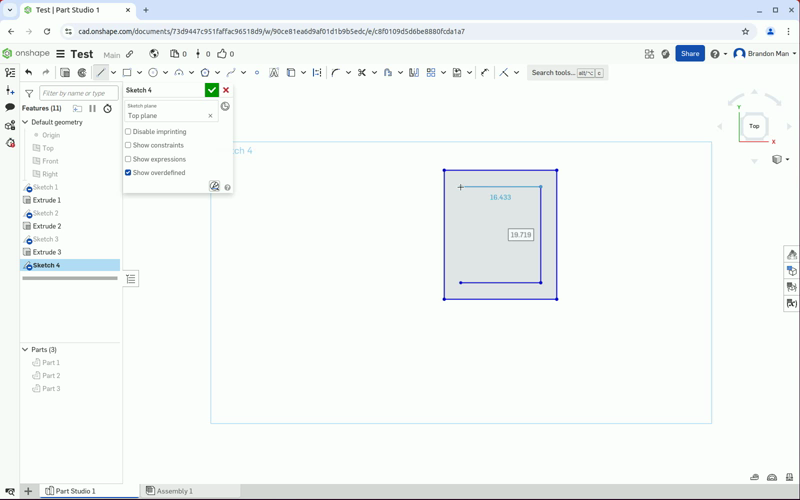
key_up(shift)
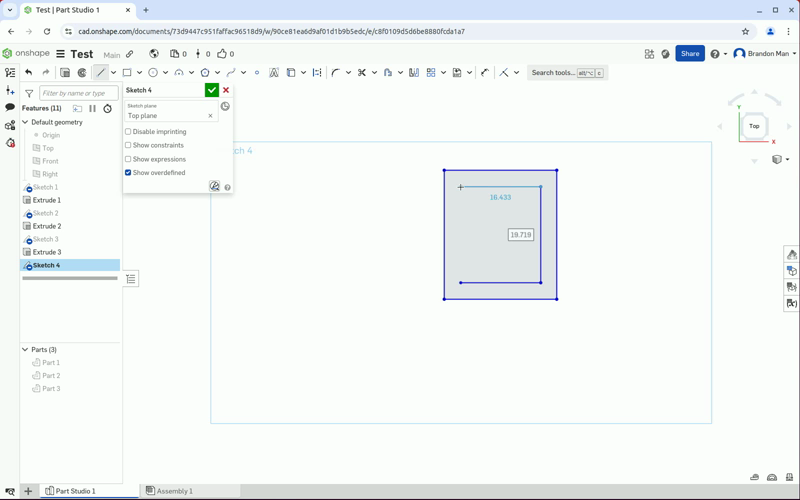
key_down(shift)
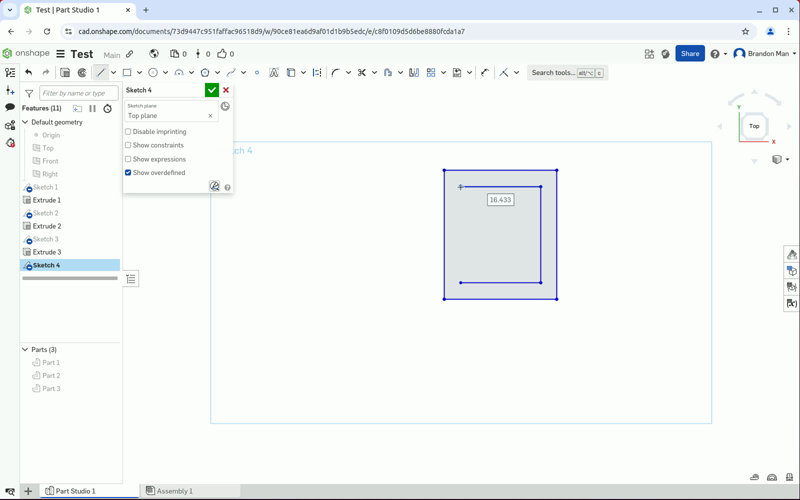
mouse_move(460, 282)
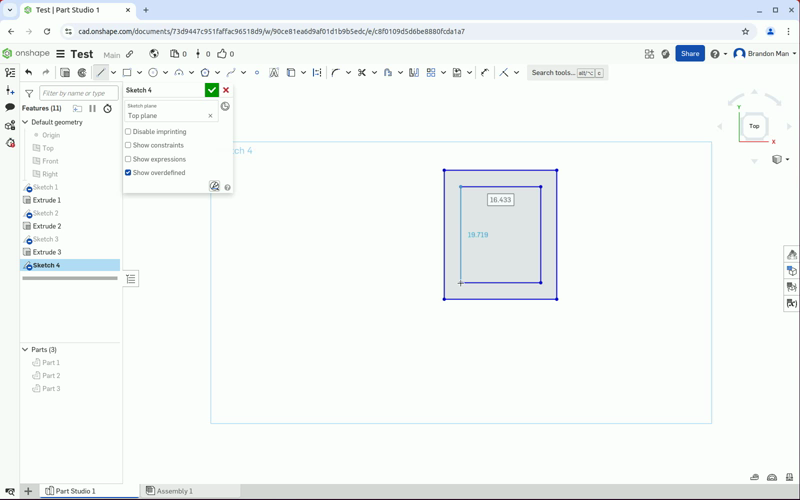
key_up(shift)
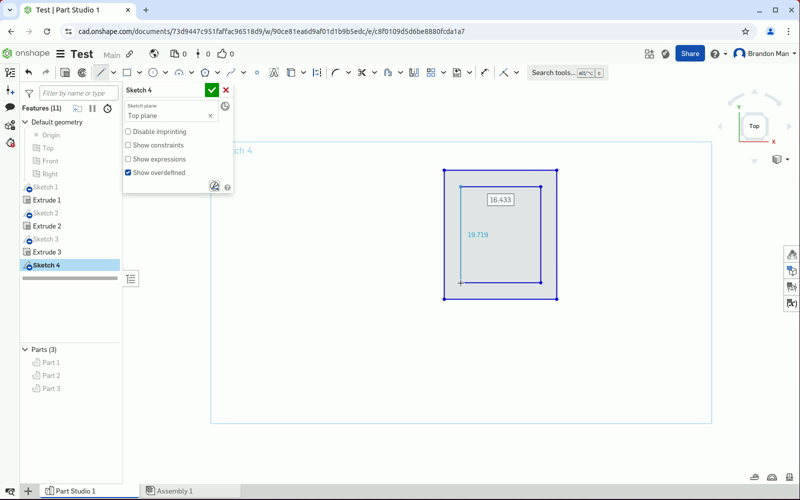
click(460, 282)
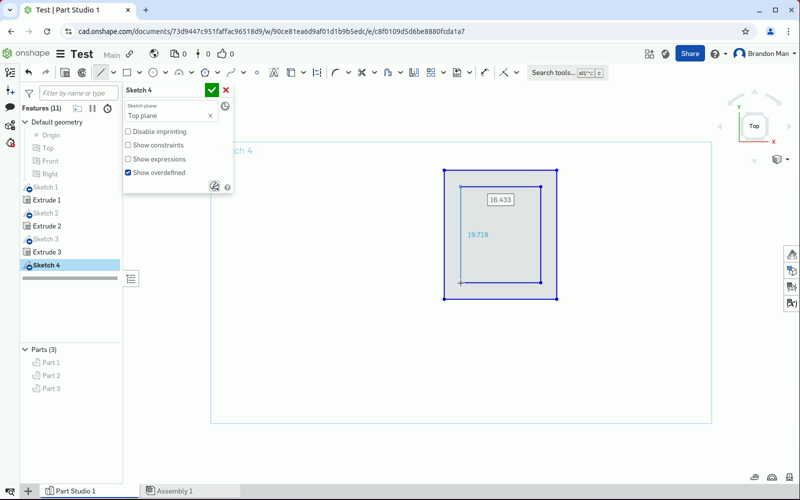
key(esc)
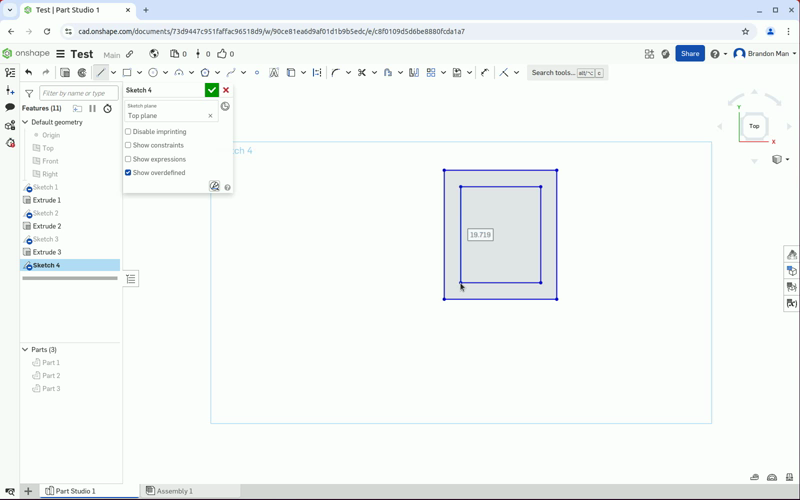
mouse_move(455, 245)
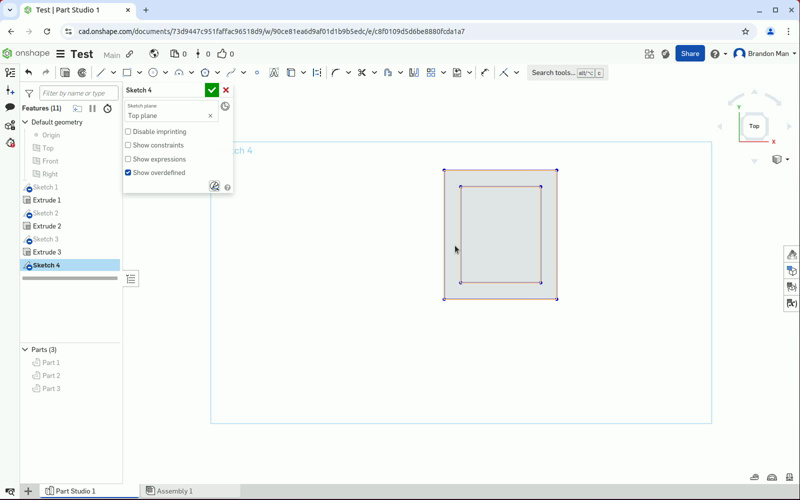
click(455, 245)
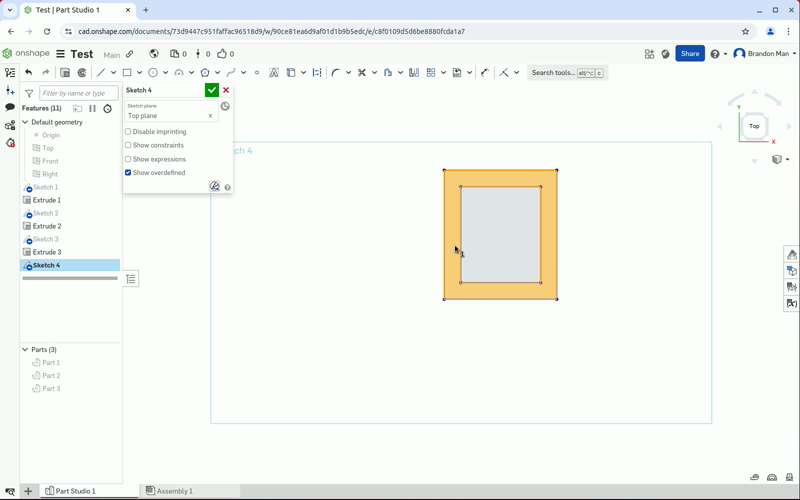
mouse_move(73, 352)
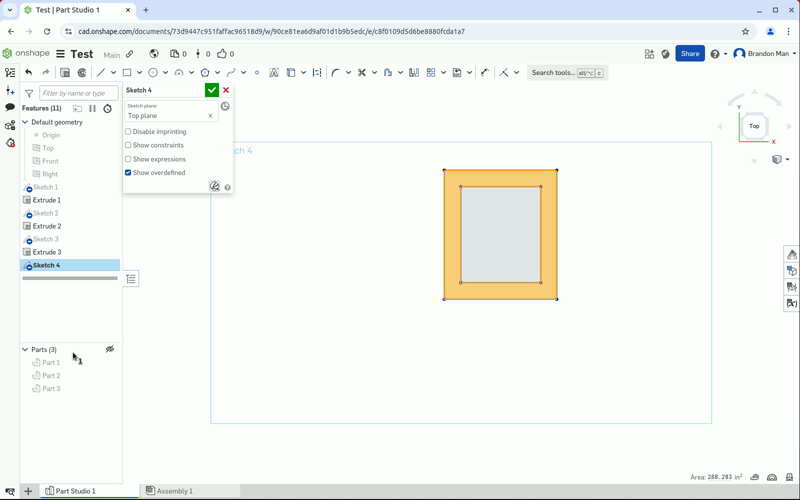
key(shift+y)
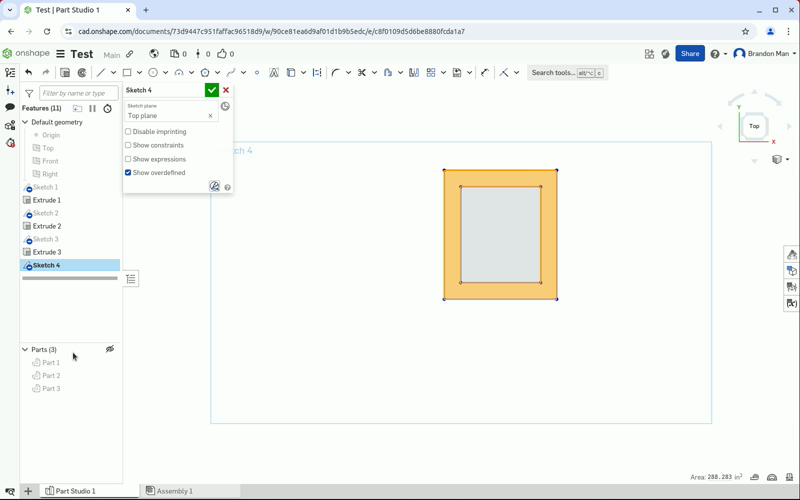
key(shift+e)
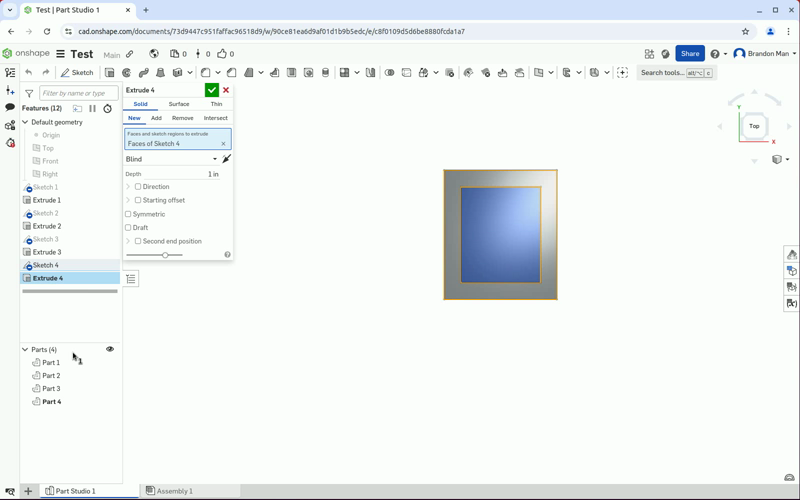
mouse_move(143, 106)
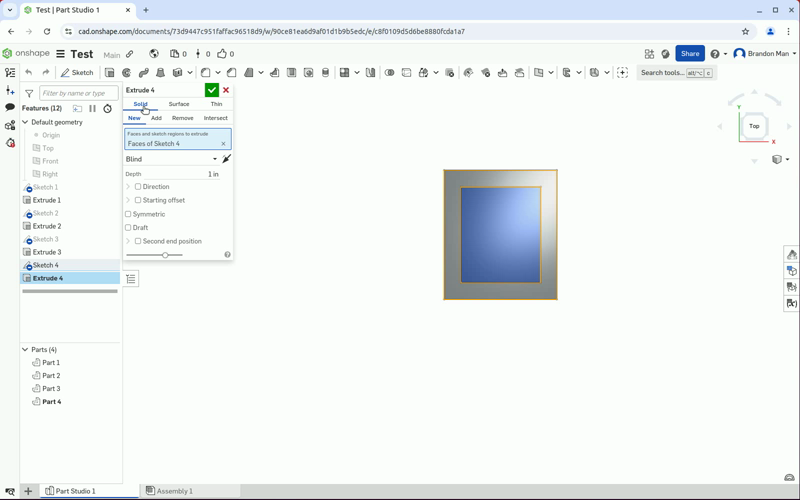
click(143, 106)
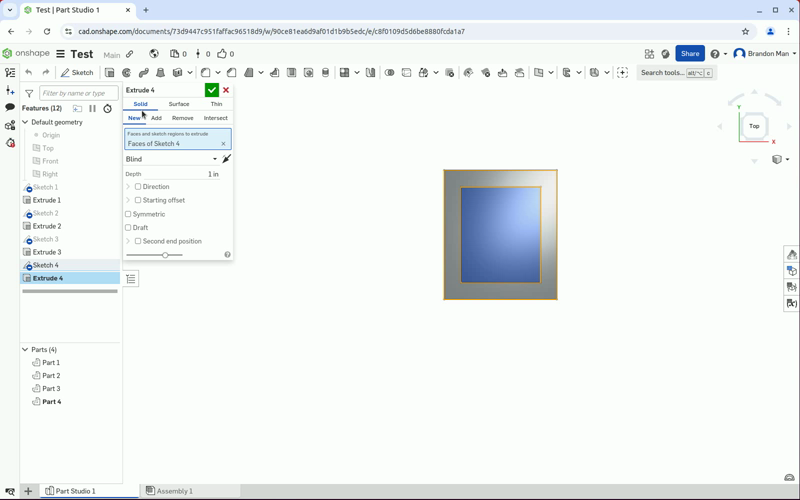
mouse_move(137, 120)
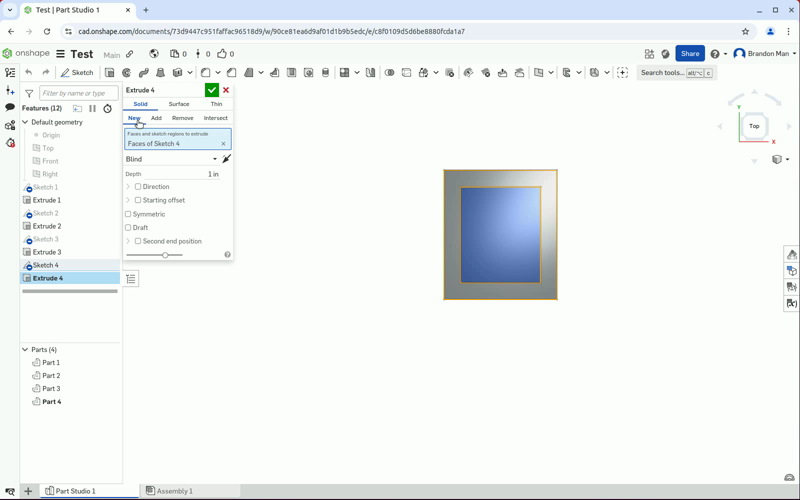
click(137, 120)
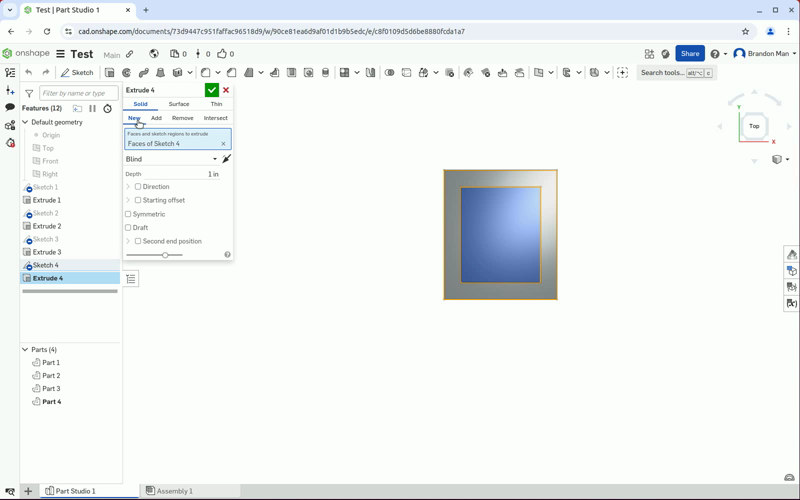
key(tab, 4)
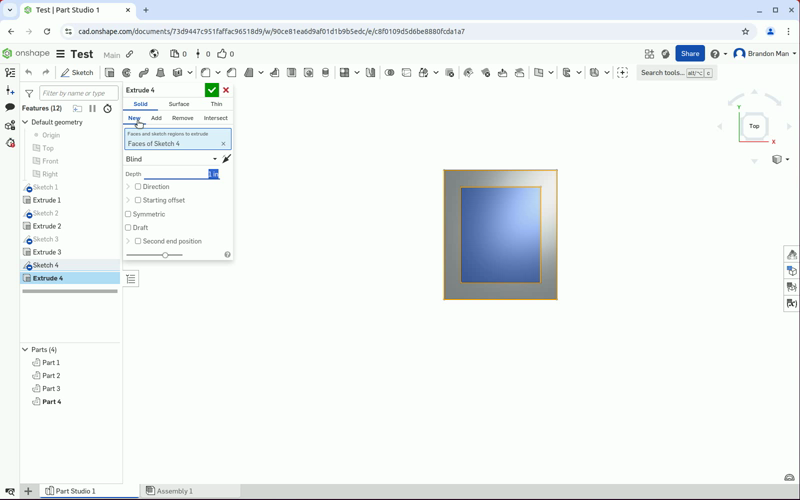
text(-1.685)
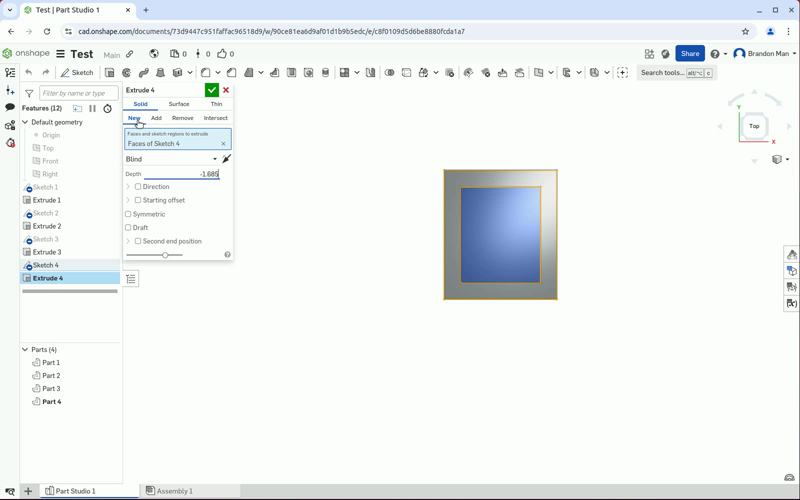
key(enter)
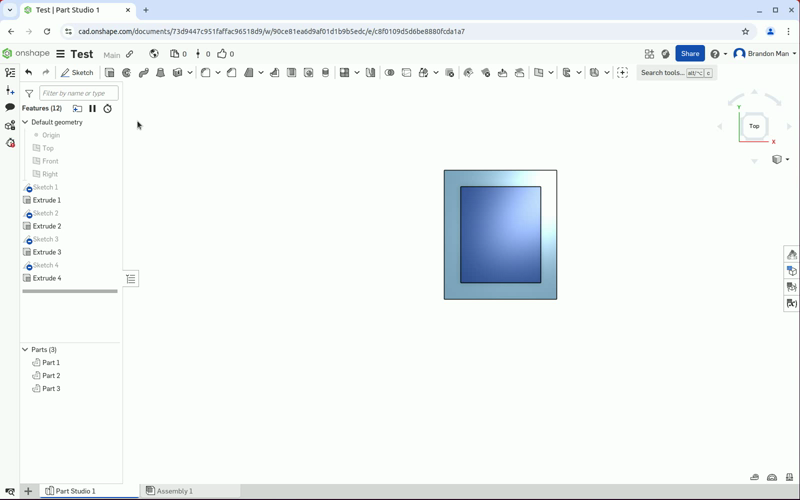
key(shift+h)
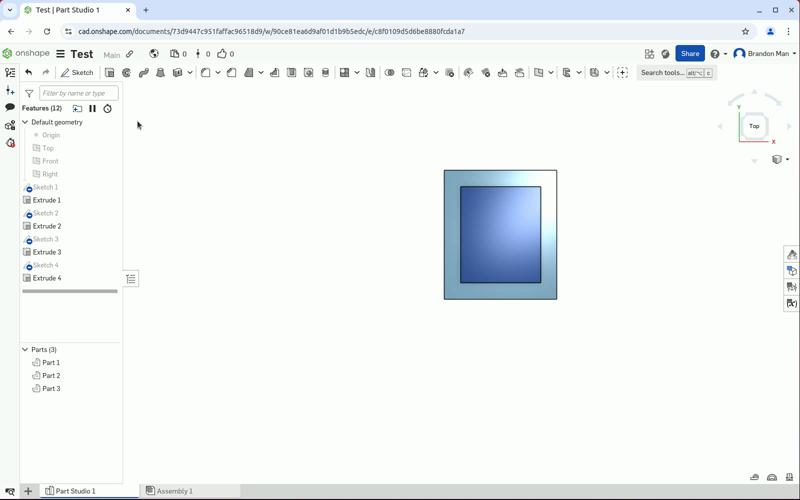
key(shift+h)
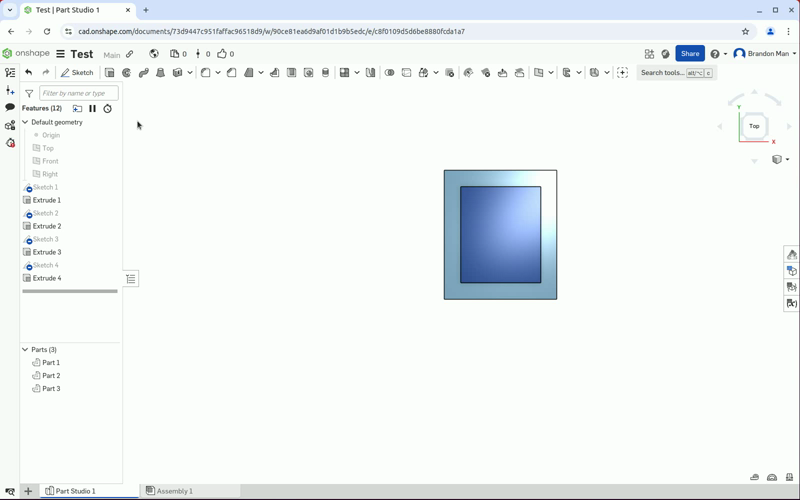
mouse_move(73, 189)
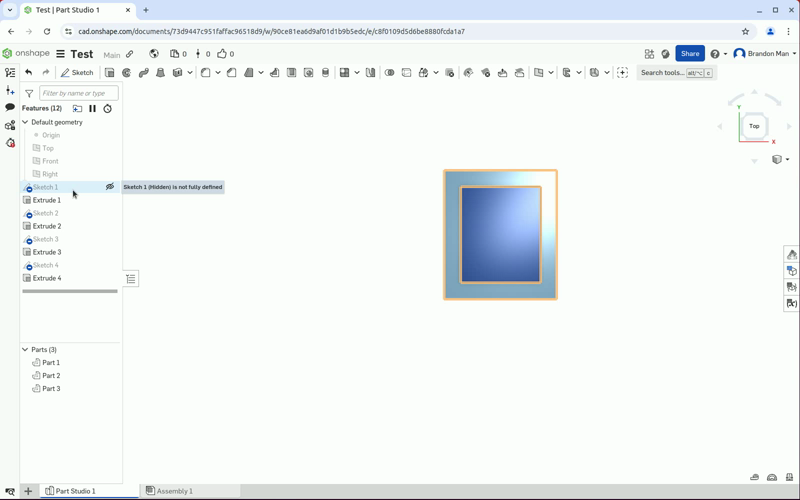
click(73, 189)
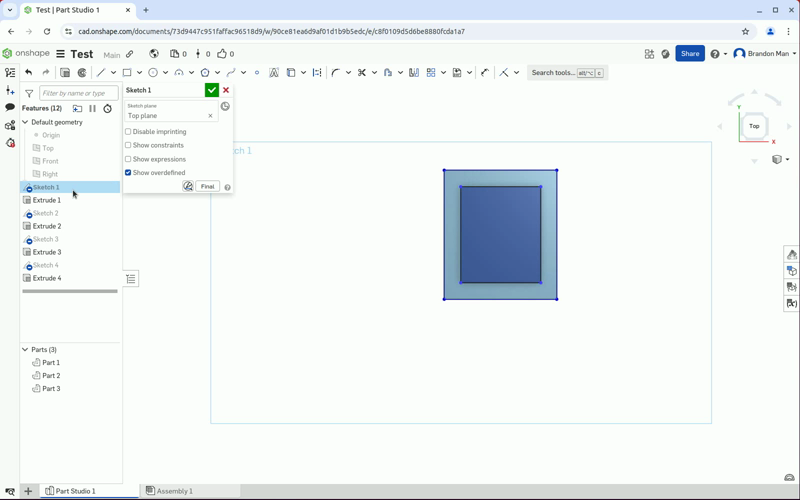
mouse_move(229, 92)
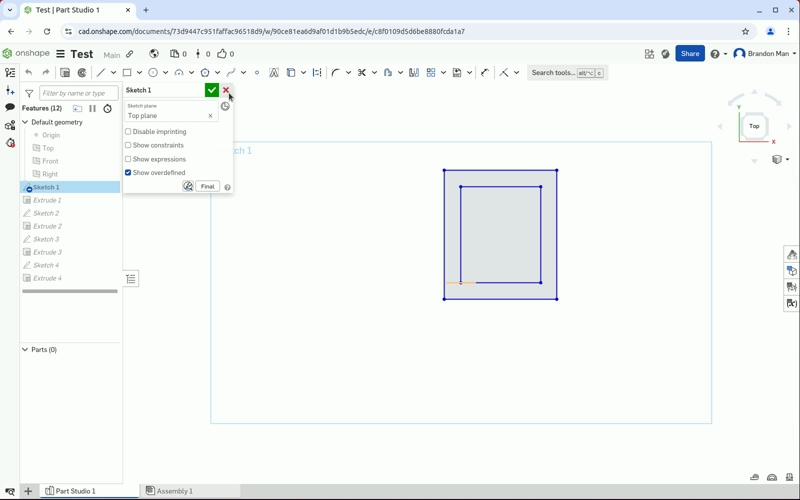
click(229, 92)
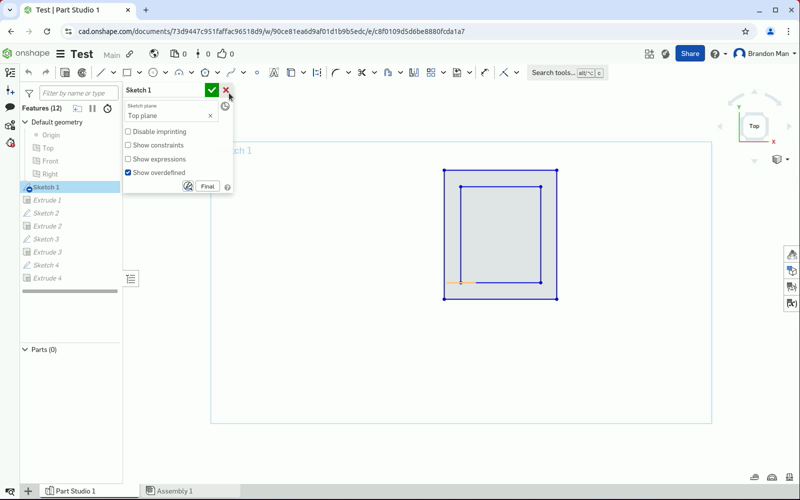
key(shift+s)
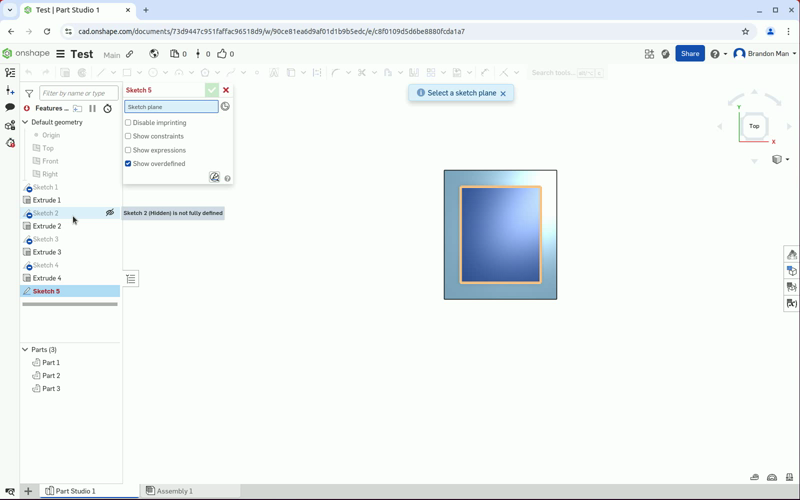
scroll(3)
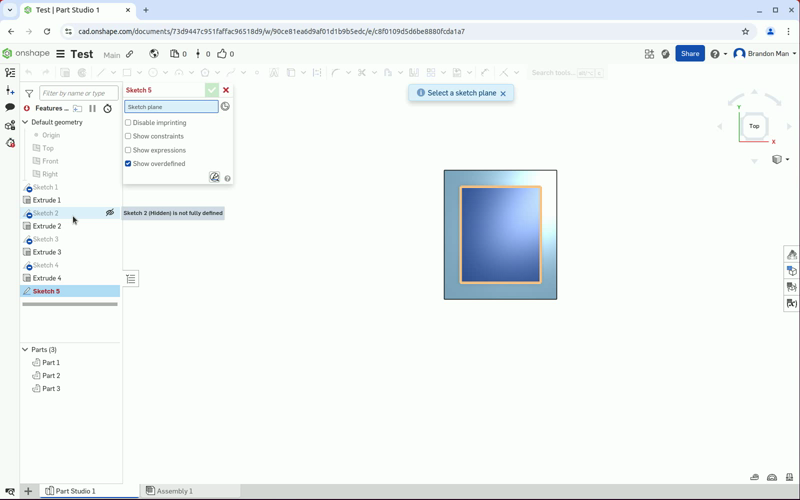
mouse_move(73, 150)
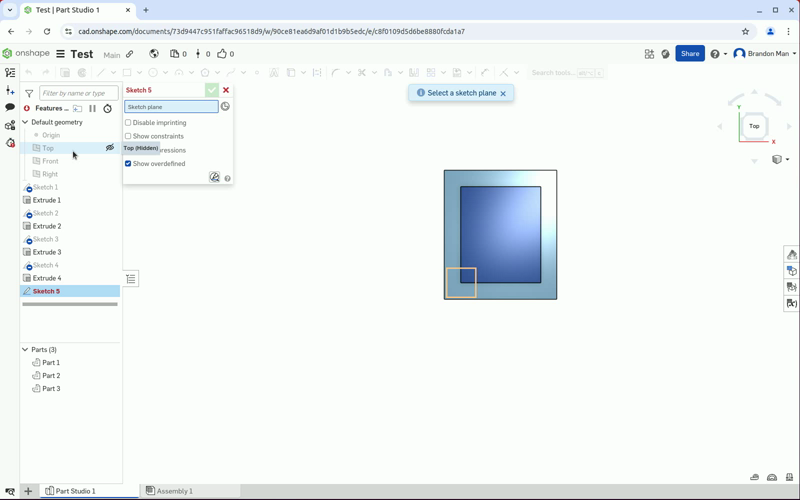
click(73, 150)
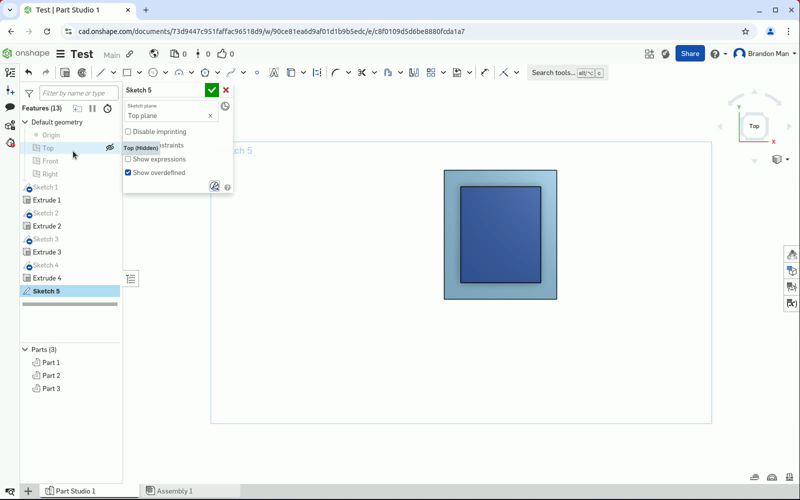
mouse_move(73, 352)
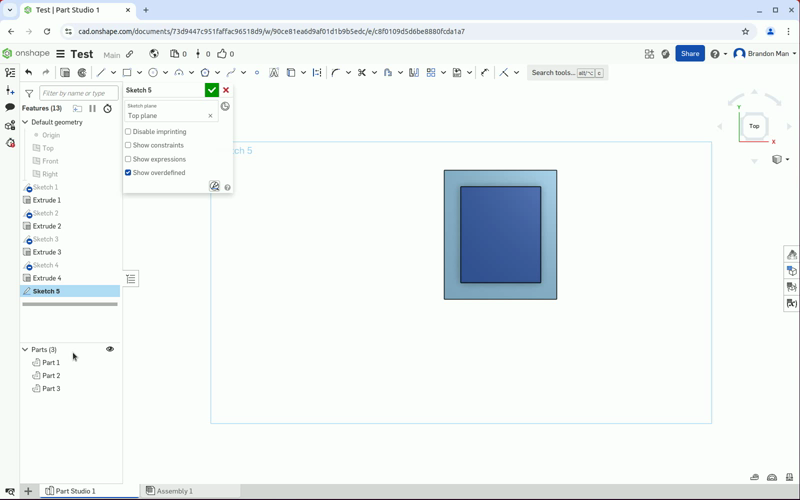
key(y)
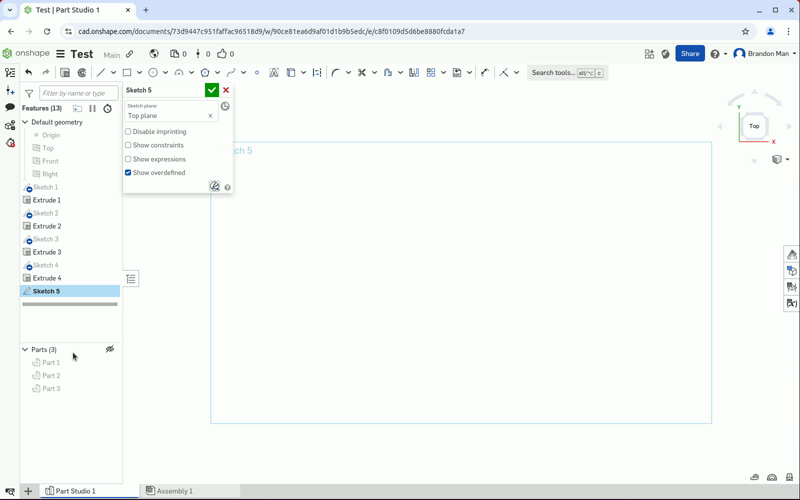
key(l)
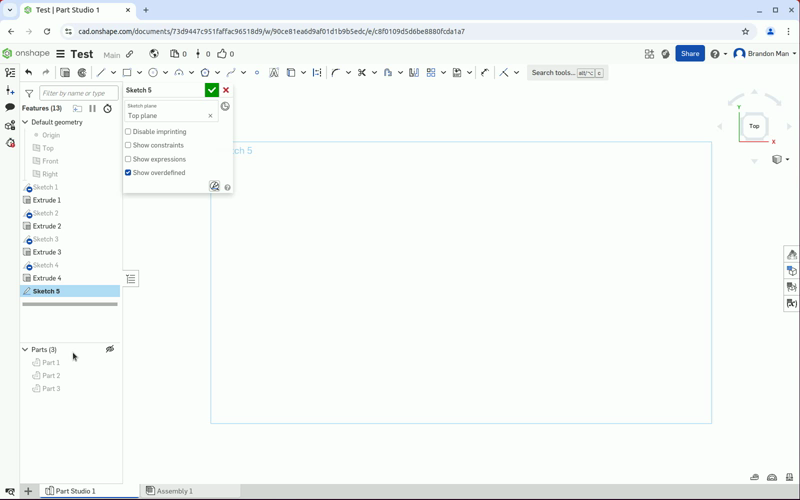
key_down(shift)
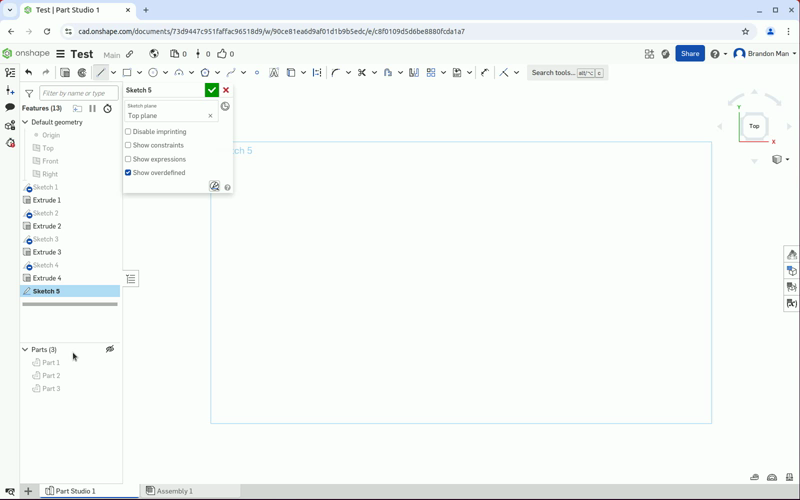
mouse_move(460, 282)
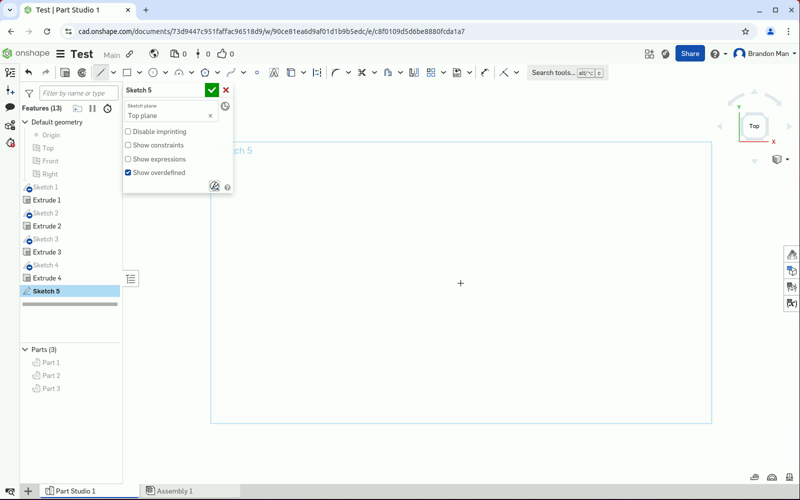
click(460, 282)
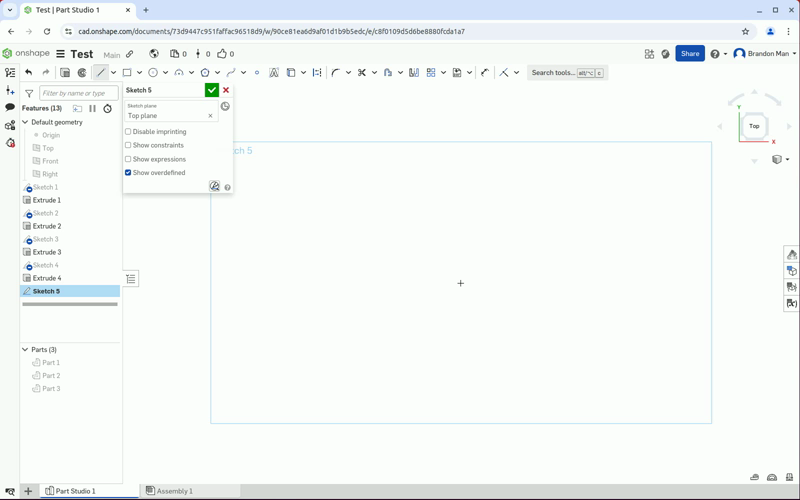
key_up(shift)
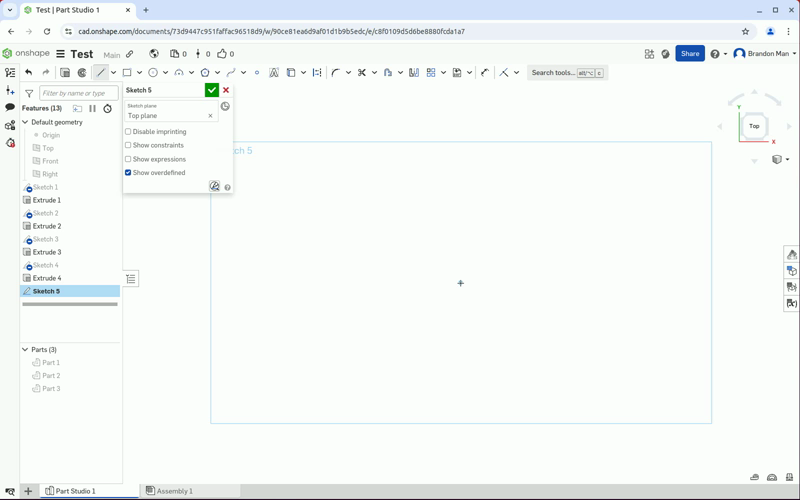
key_down(shift)
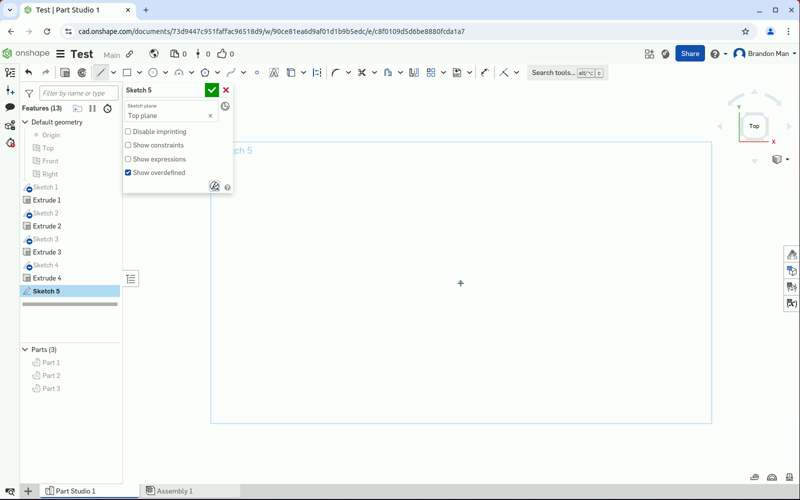
mouse_move(540, 282)
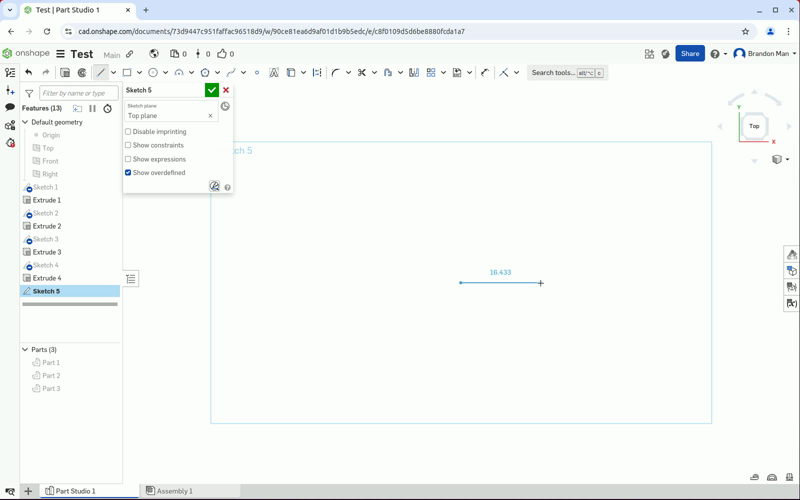
click(540, 282)
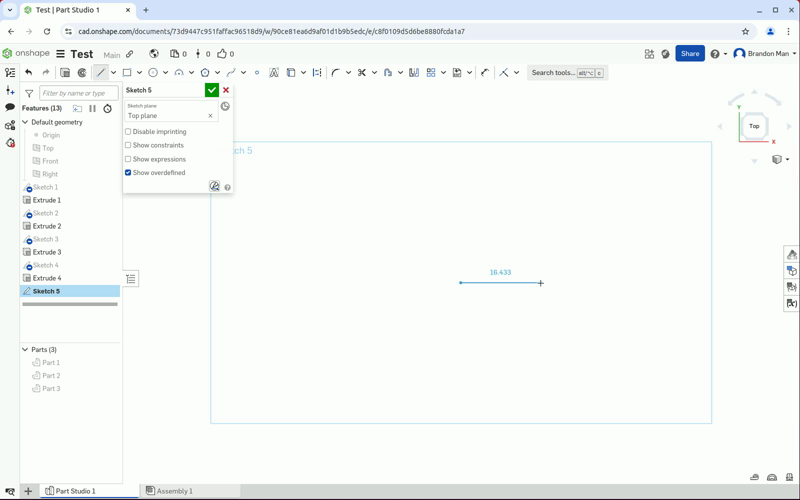
key_up(shift)
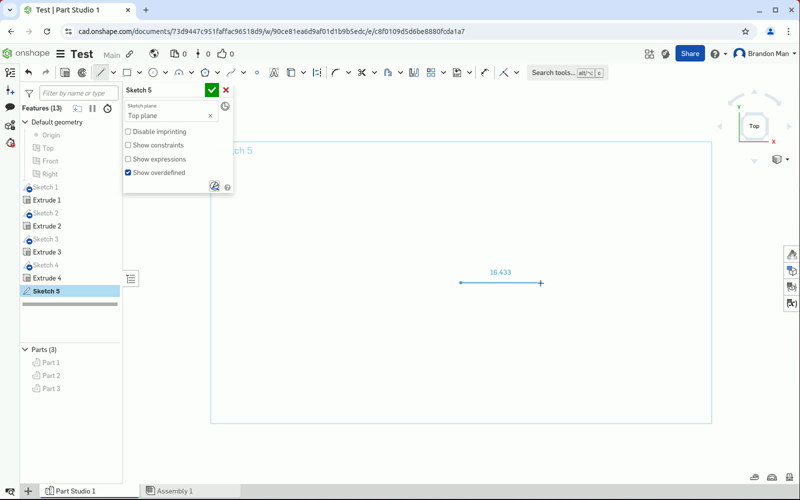
key_down(shift)
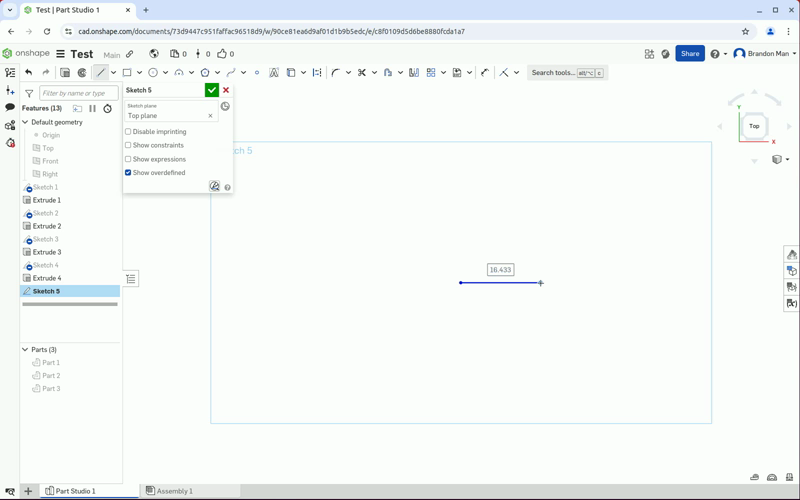
mouse_move(540, 186)
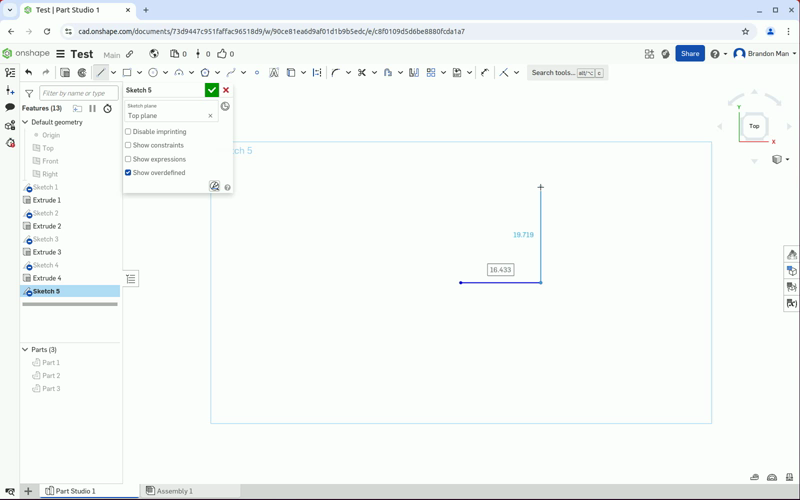
click(540, 186)
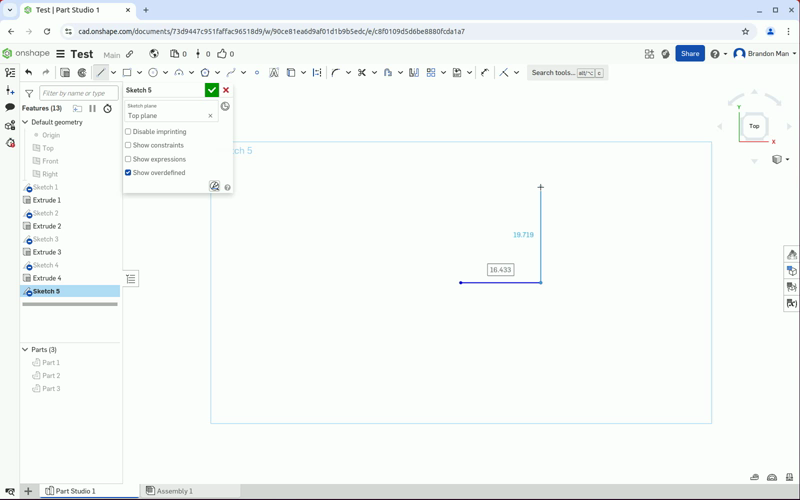
key_up(shift)
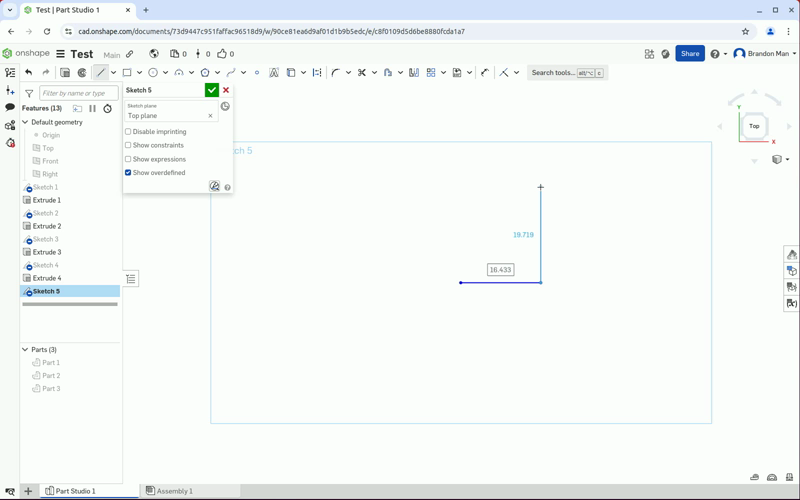
key_down(shift)
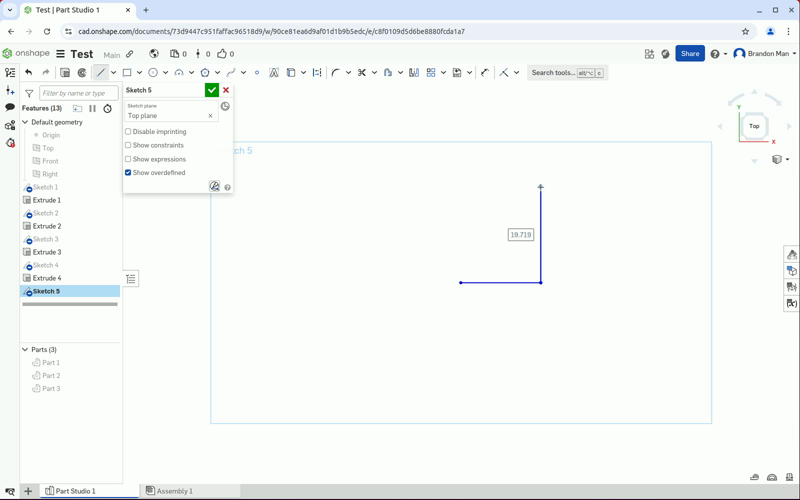
mouse_move(460, 186)
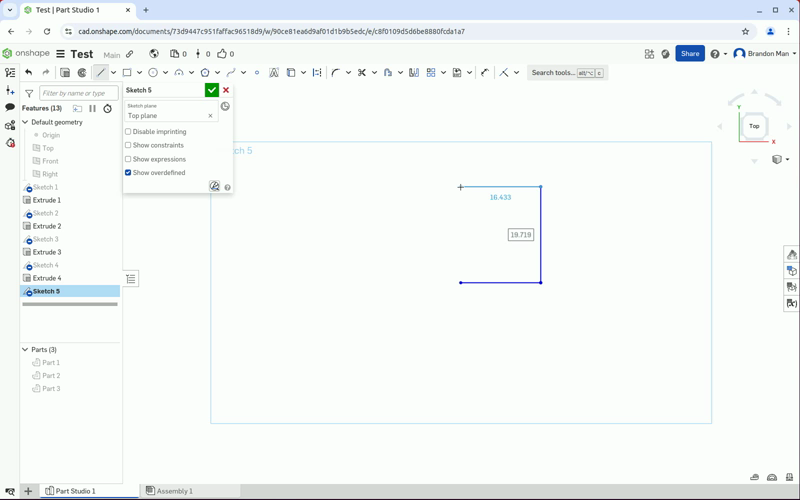
click(460, 186)
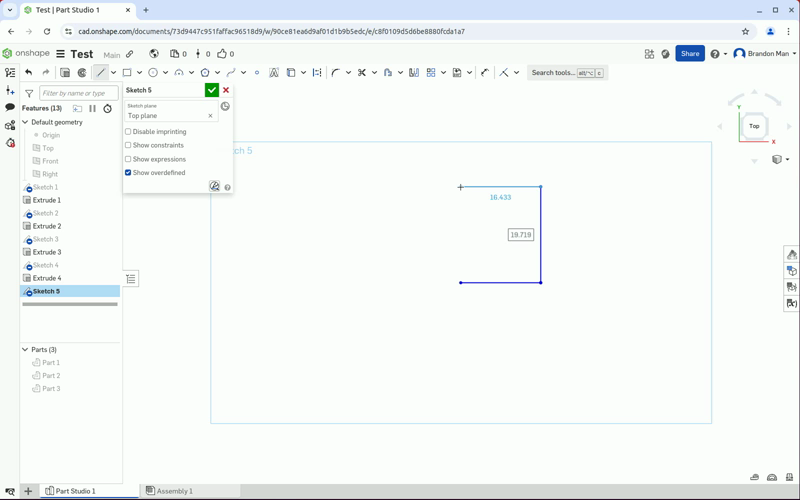
key_up(shift)
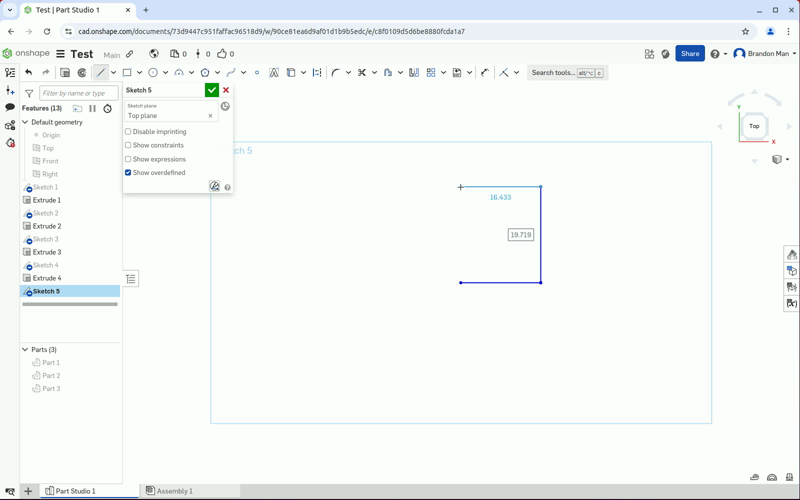
key_down(shift)
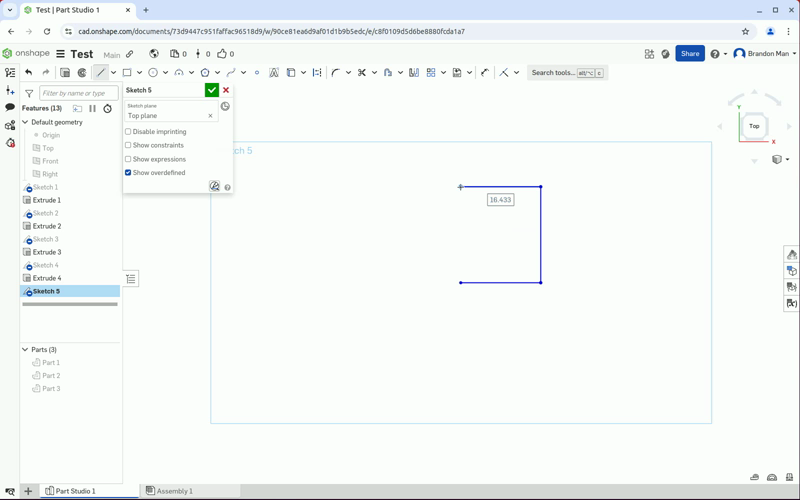
mouse_move(460, 282)
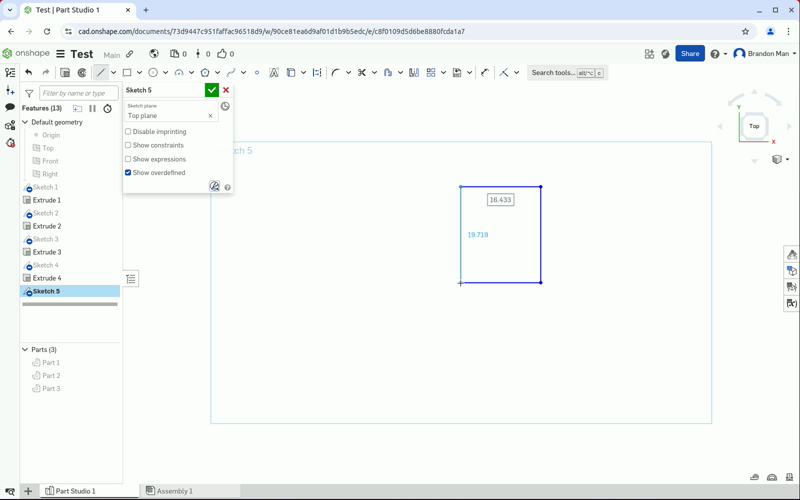
key_up(shift)
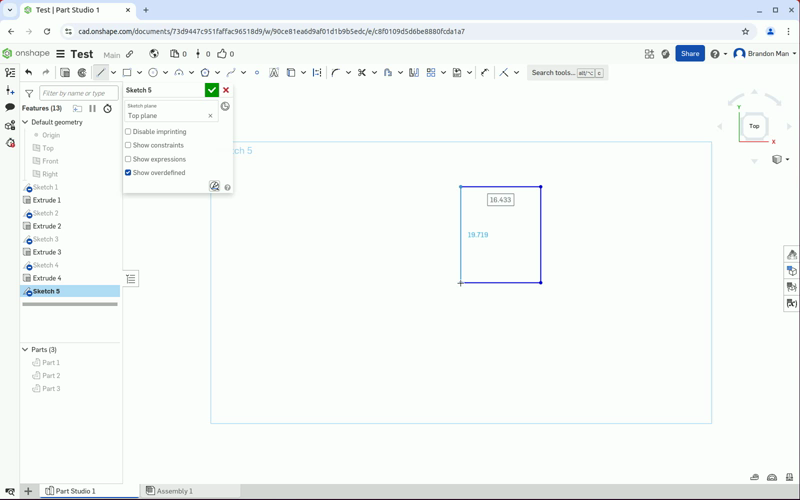
click(460, 282)
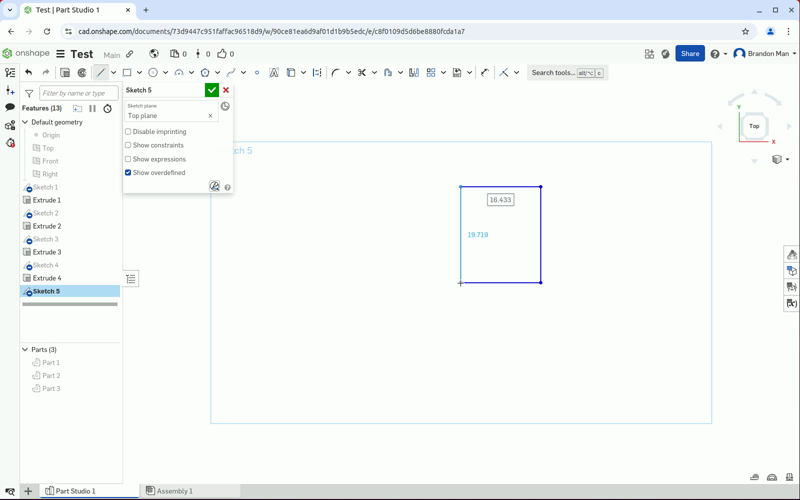
key(esc)
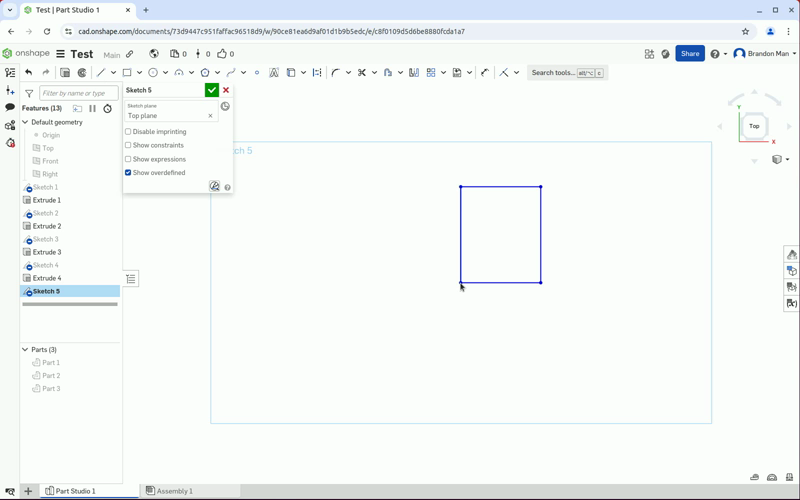
mouse_move(476, 253)
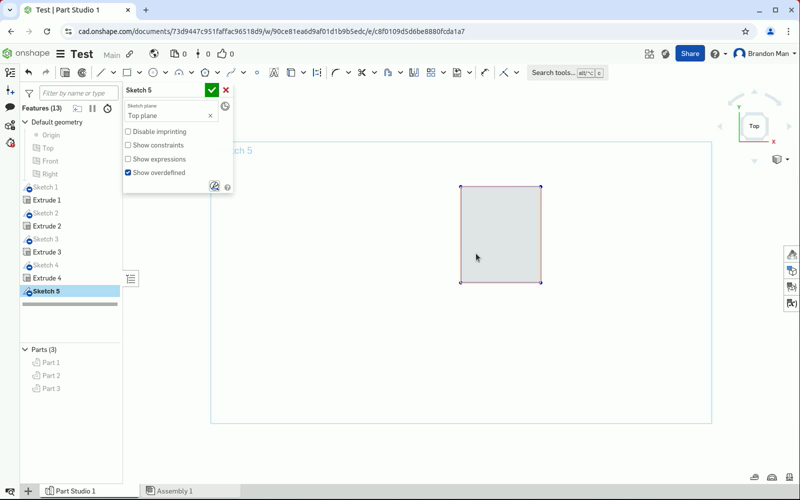
click(476, 253)
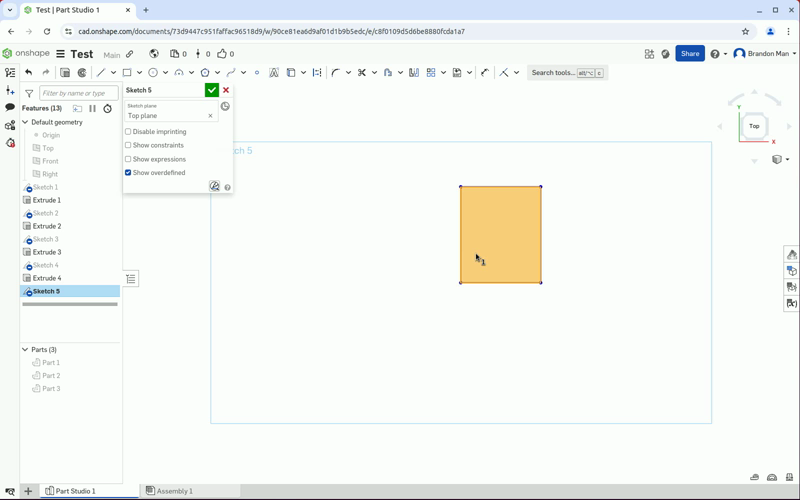
mouse_move(73, 352)
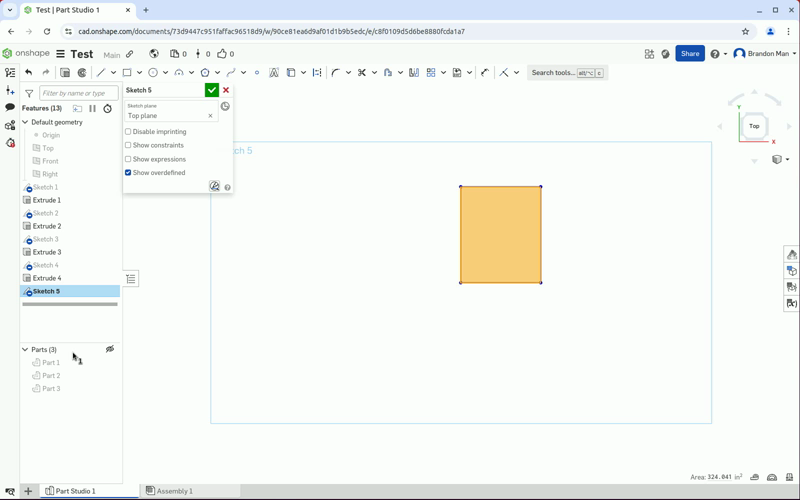
key(shift+y)
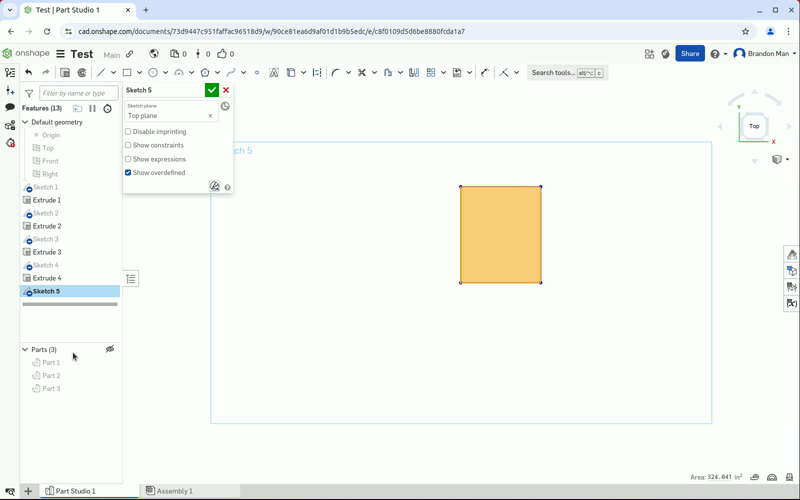
key(shift+e)
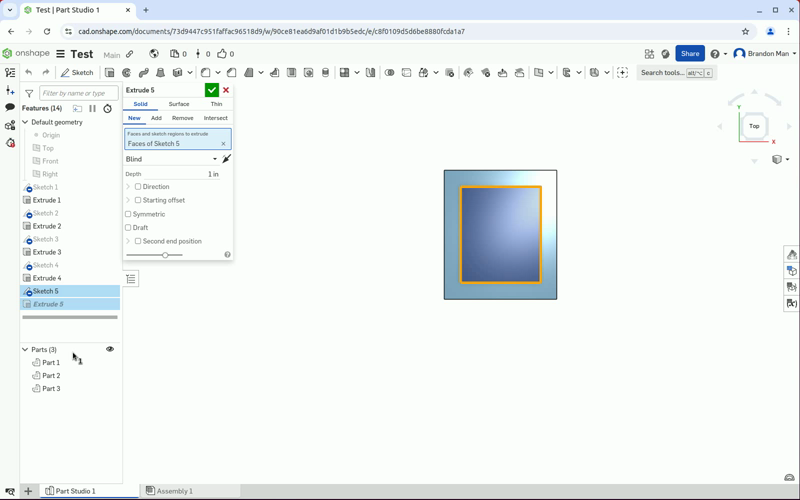
mouse_move(143, 106)
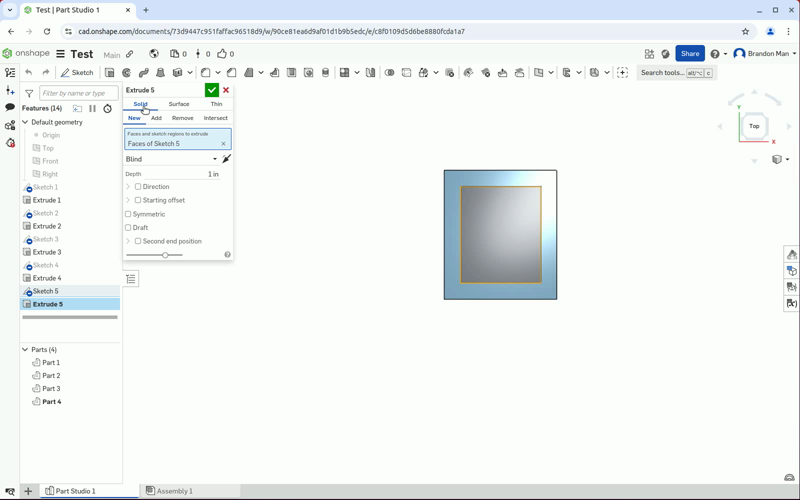
click(143, 106)
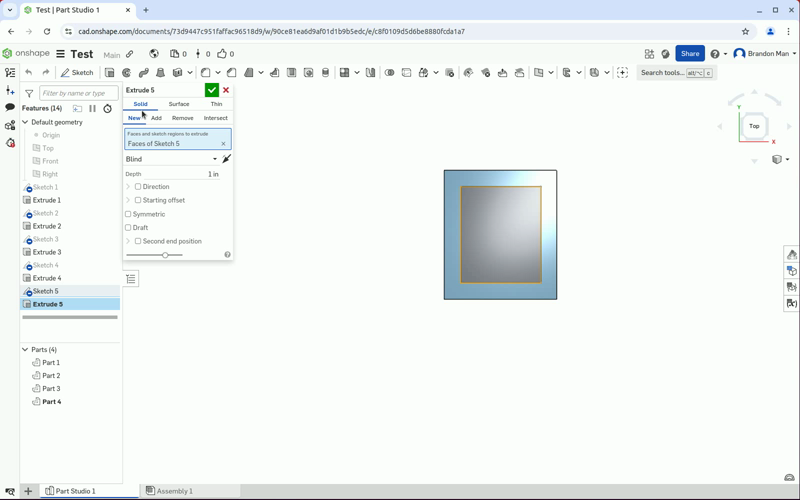
mouse_move(137, 120)
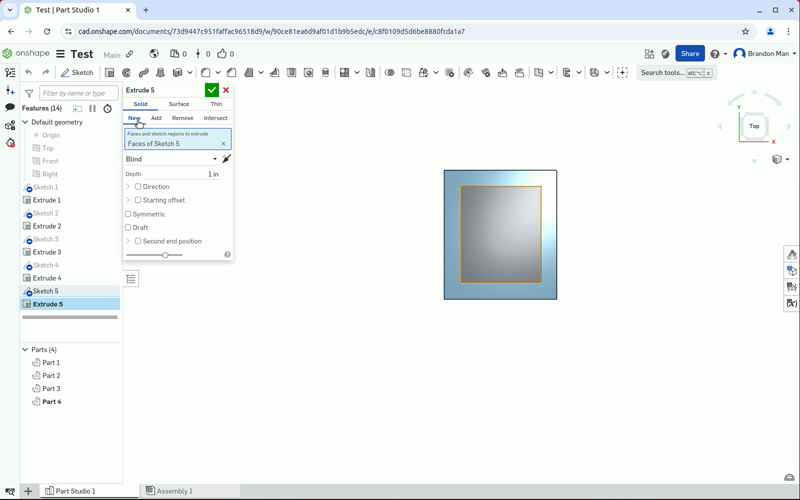
click(137, 120)
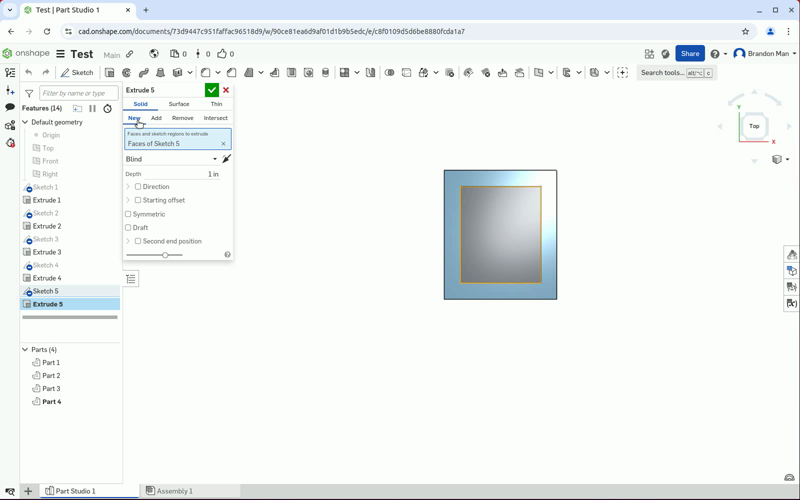
key(tab, 4)
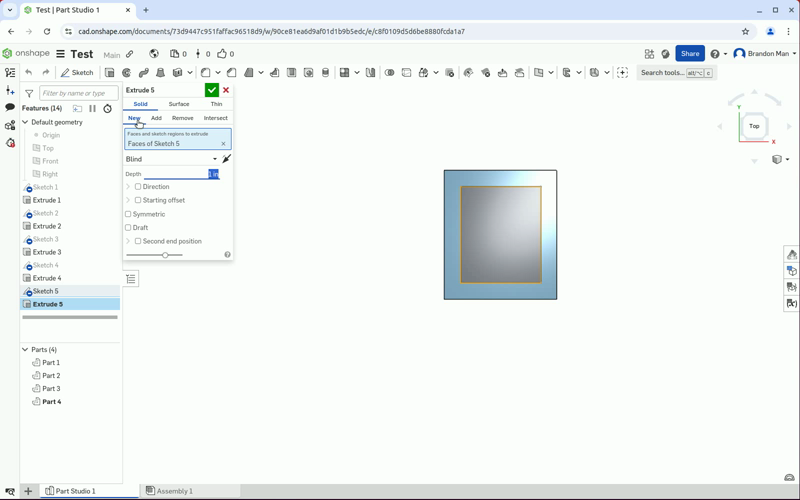
text(-1.685)
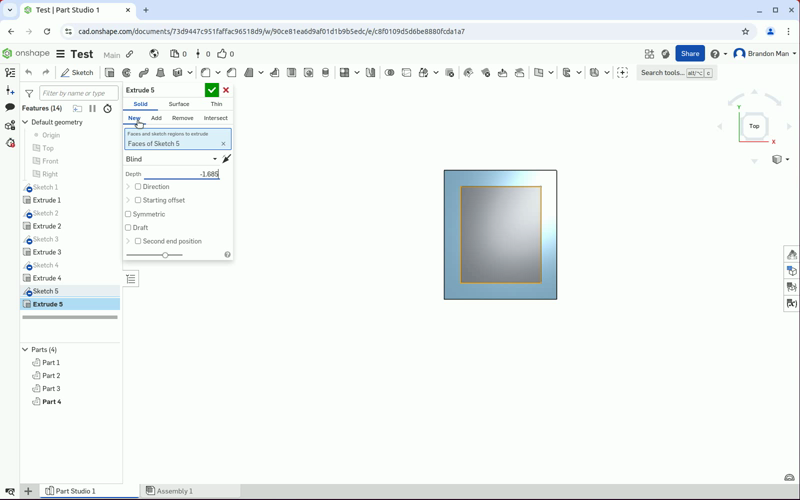
key(enter)
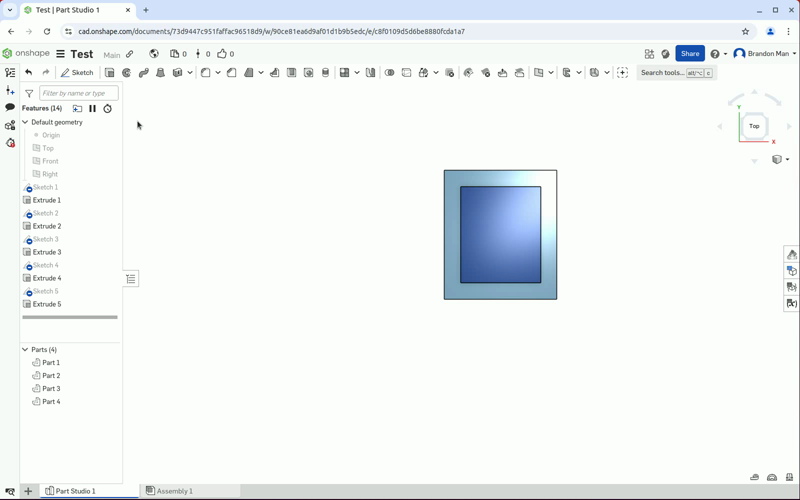
key(shift+h)
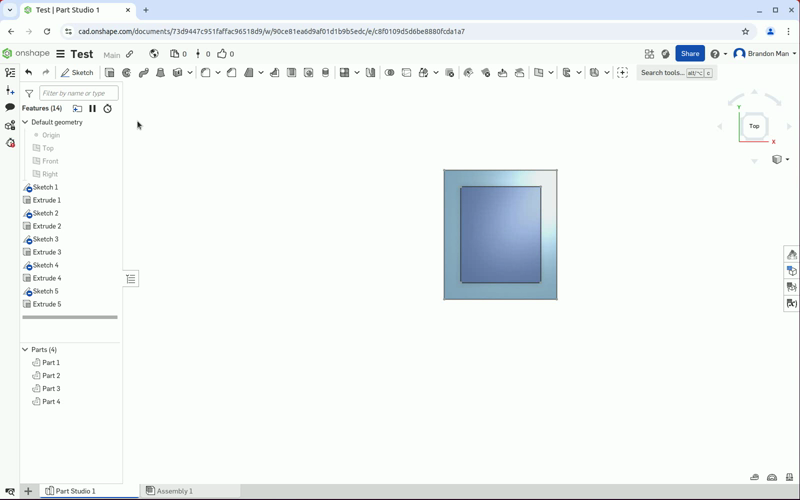
key(shift+h)
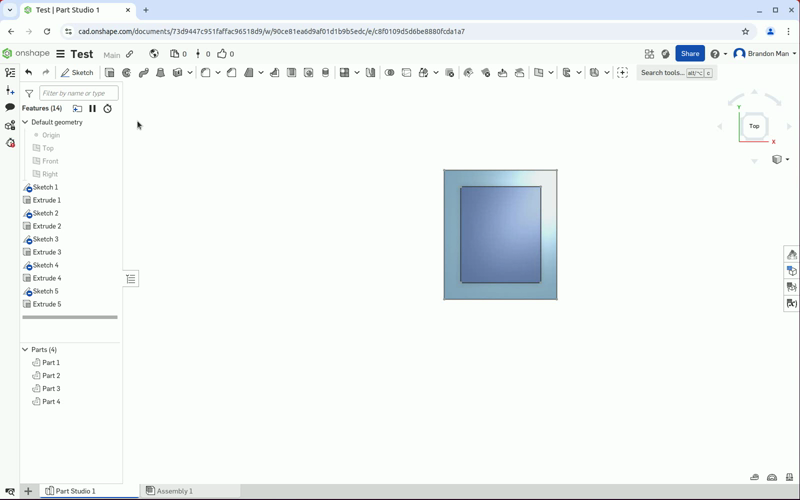
key(shift+7)
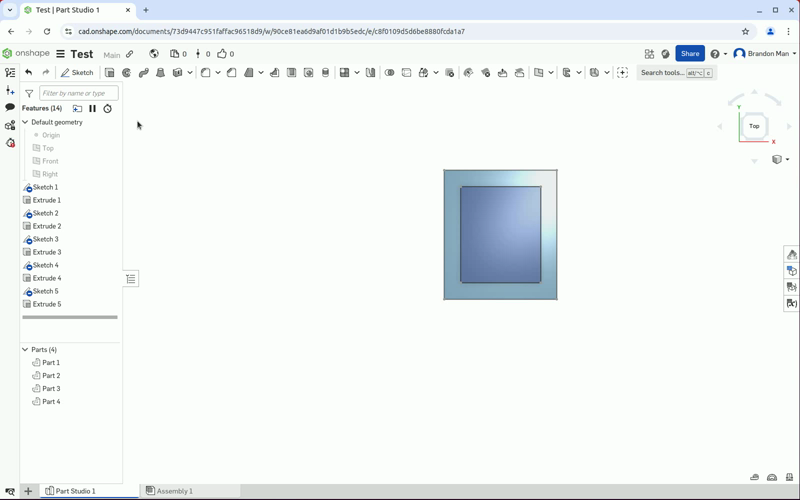
key(up, 3)
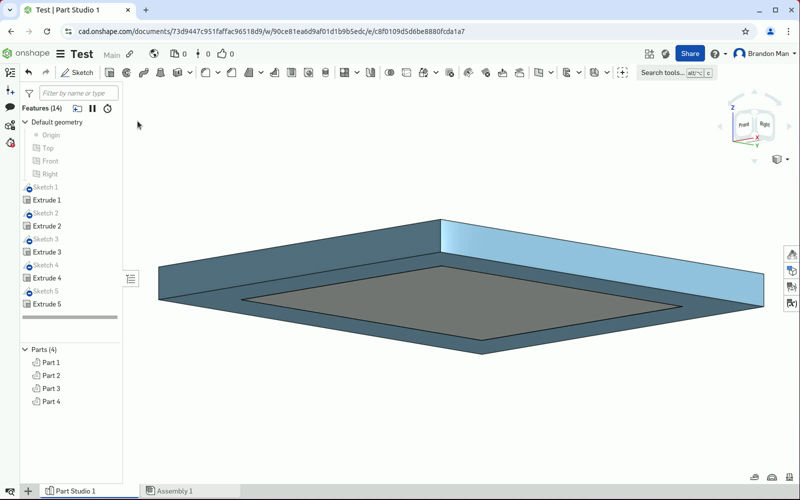
key(left, 3)
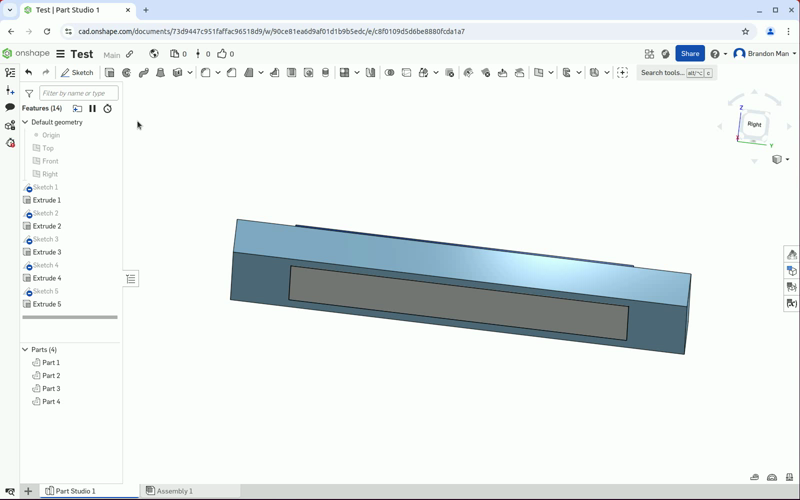
key(right, 3)
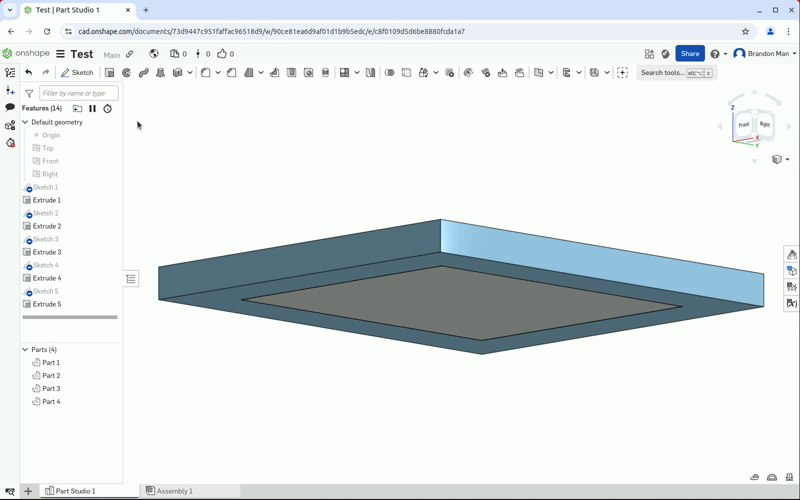
key(down, 3)
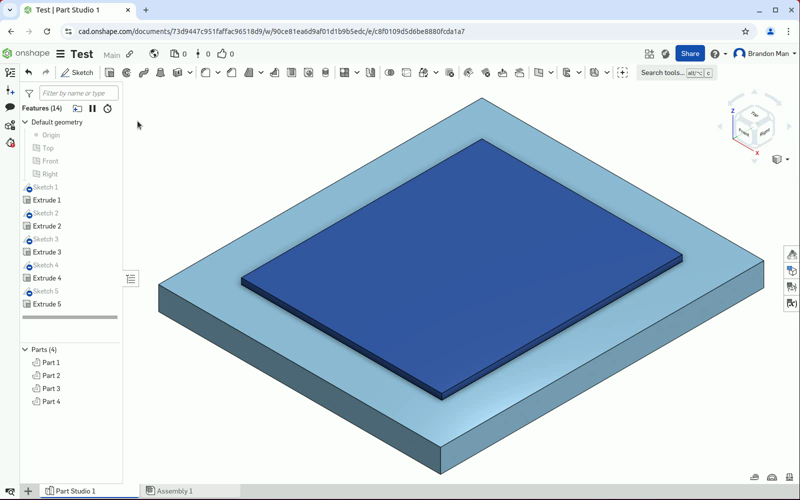
mouse_move(73, 189)
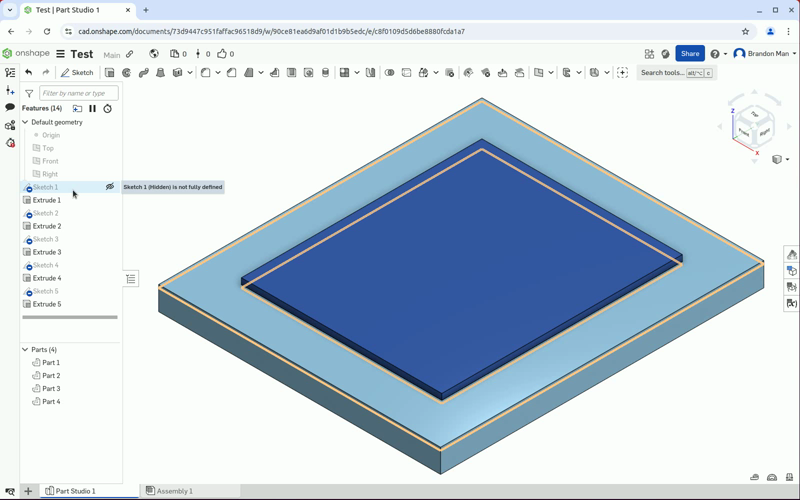
click(73, 189)